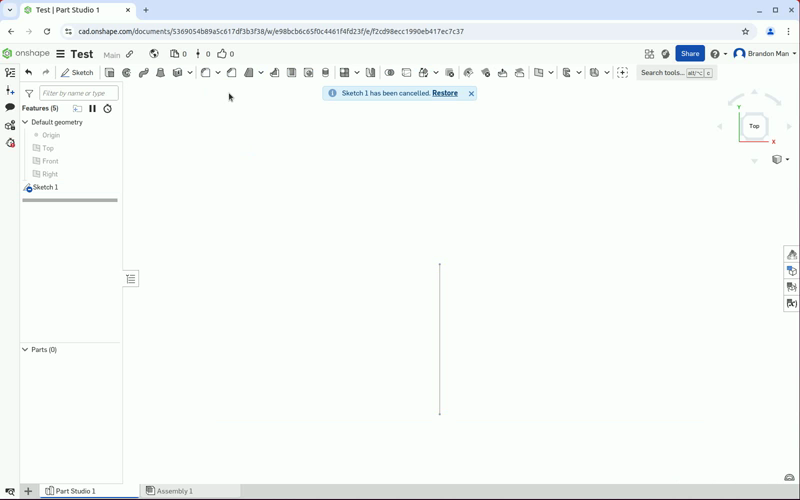
key(shift+h)
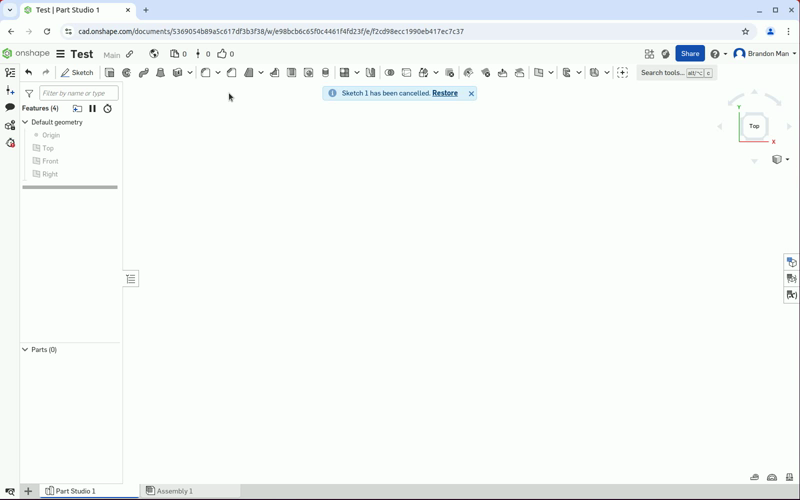
mouse_move(73, 352)
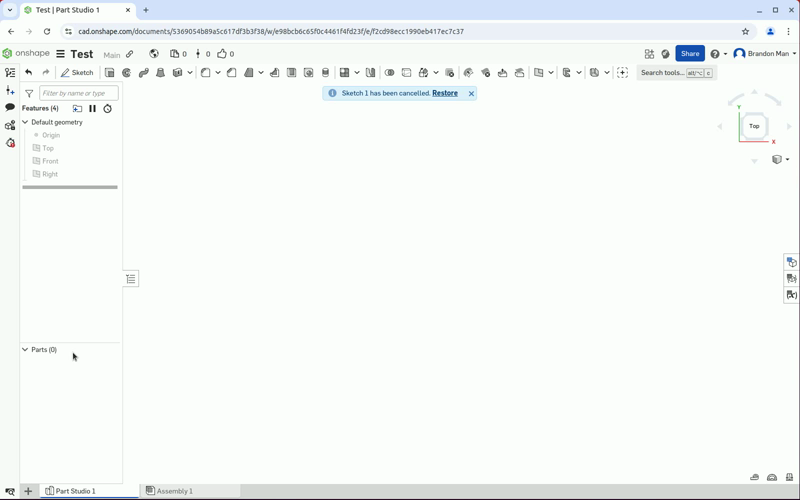
key(y)
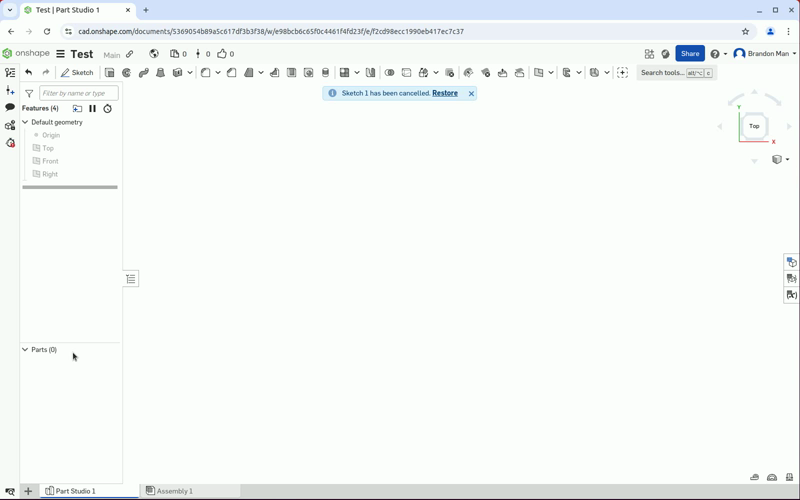
key(shift+p)
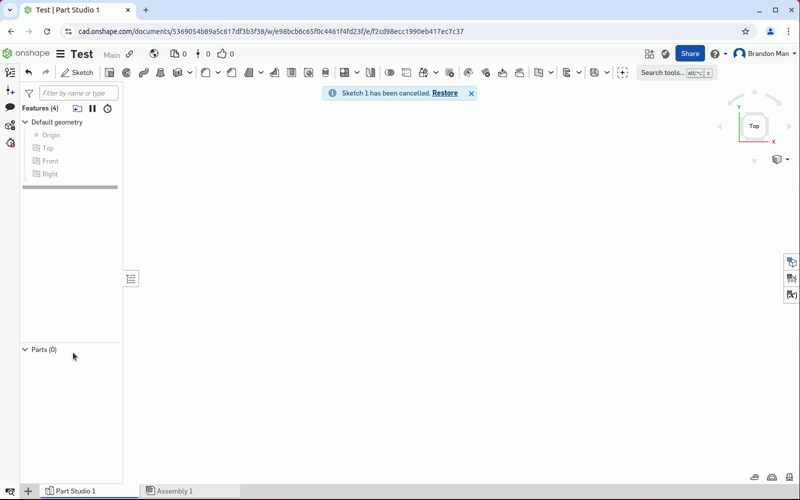
key(space)
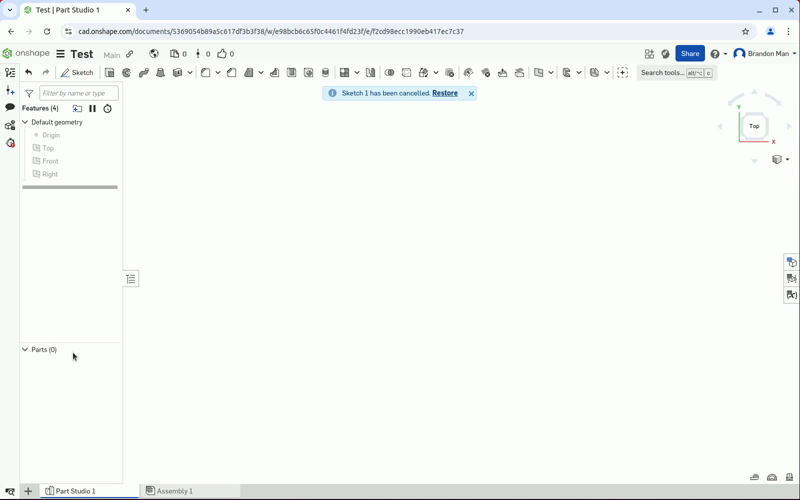
key_down(shift)
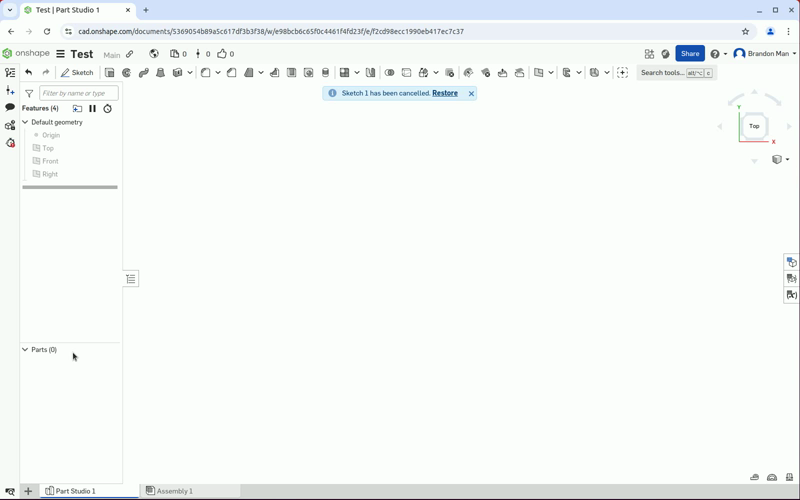
key(up)
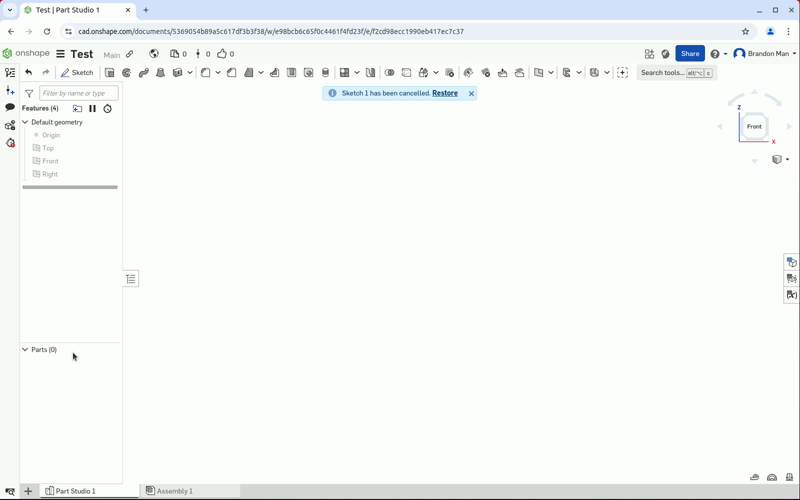
key_up(shift)
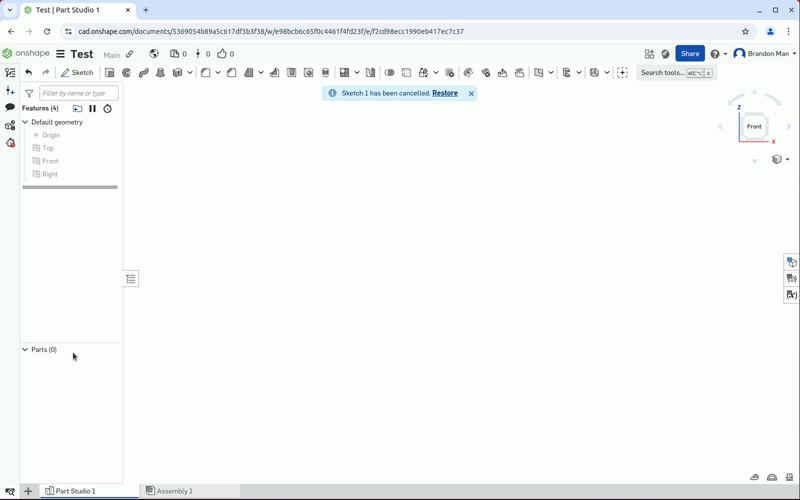
key(space)
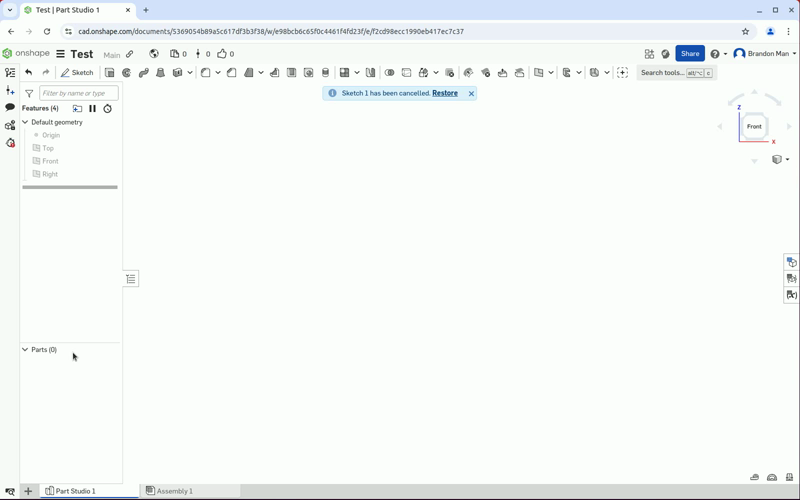
key_down(shift)
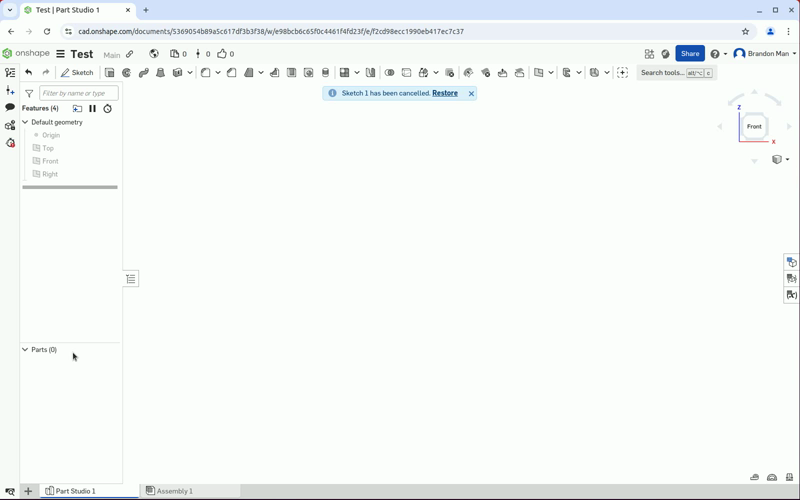
key(left)
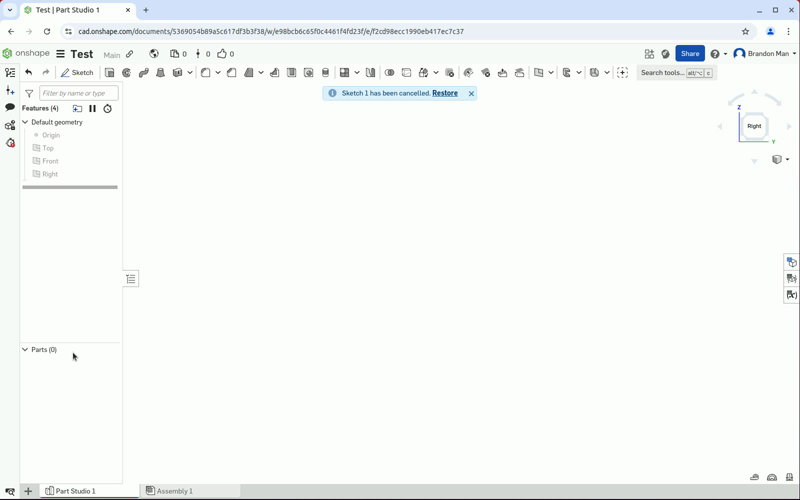
key_up(shift)
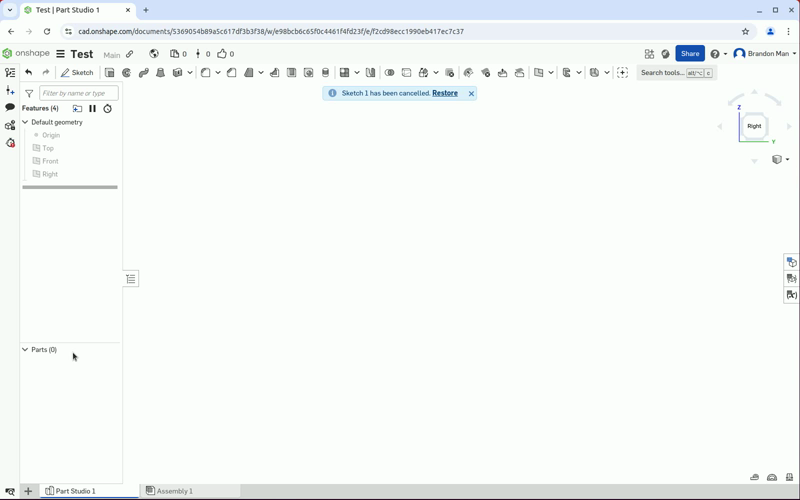
mouse_move(73, 352)
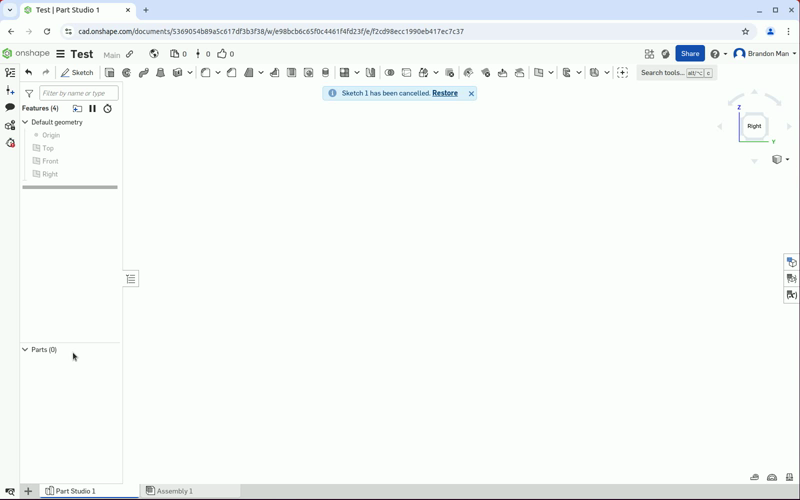
key(shift+y)
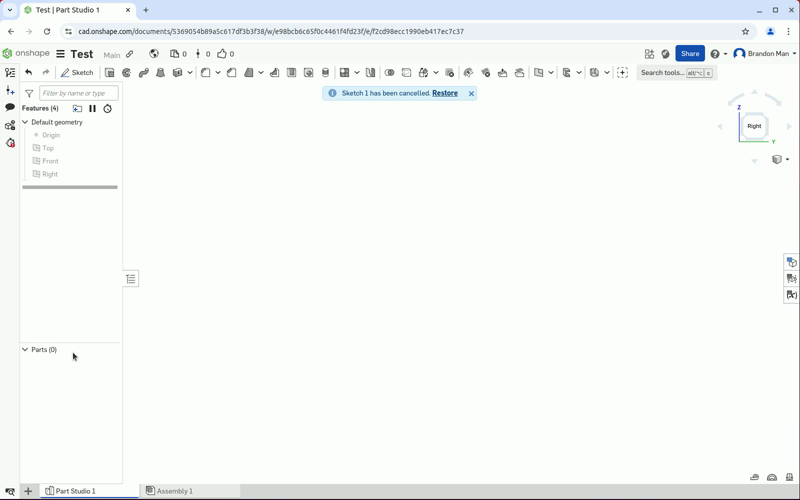
key(shift+s)
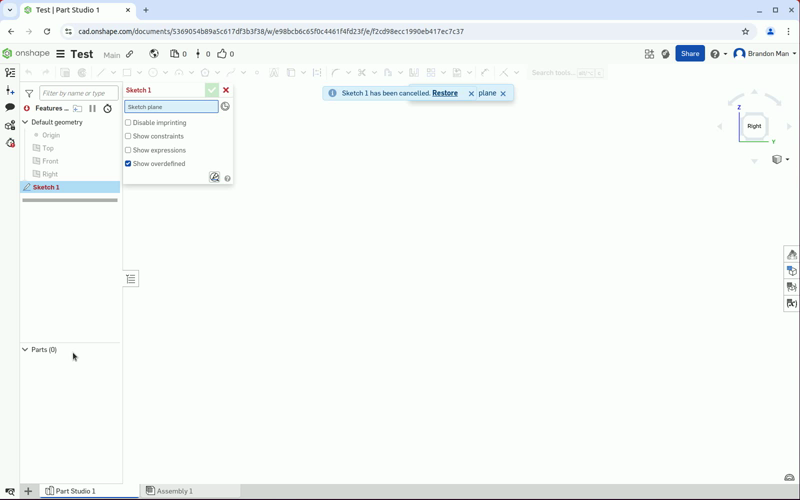
mouse_move(73, 176)
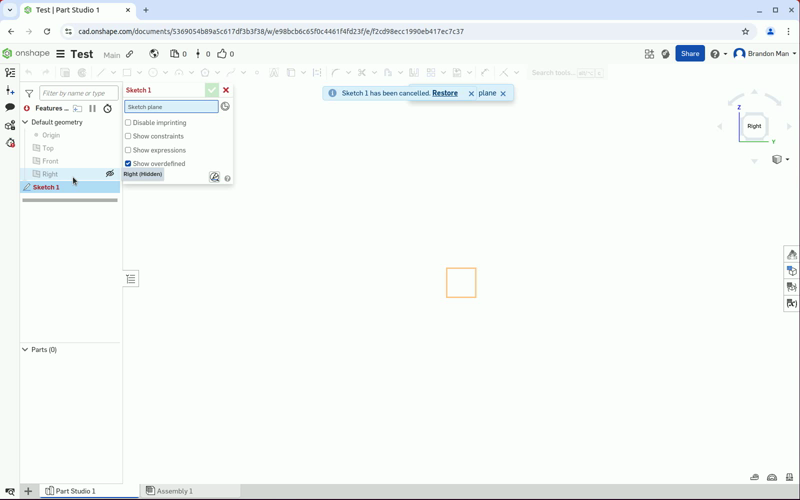
click(73, 176)
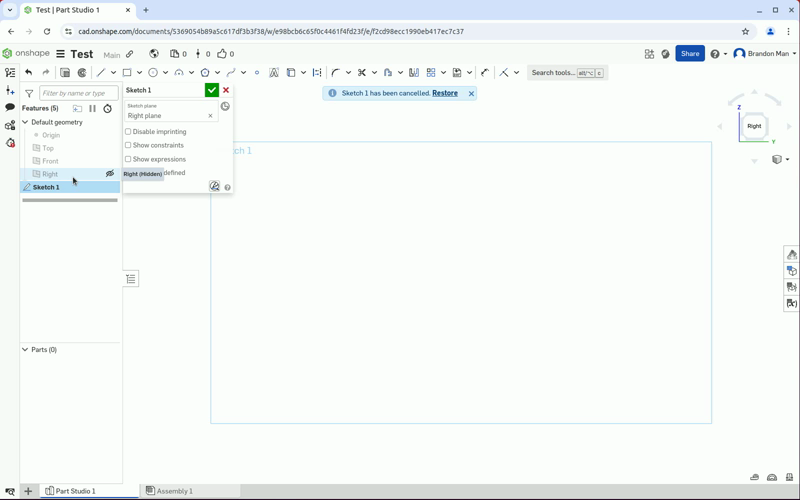
mouse_move(73, 352)
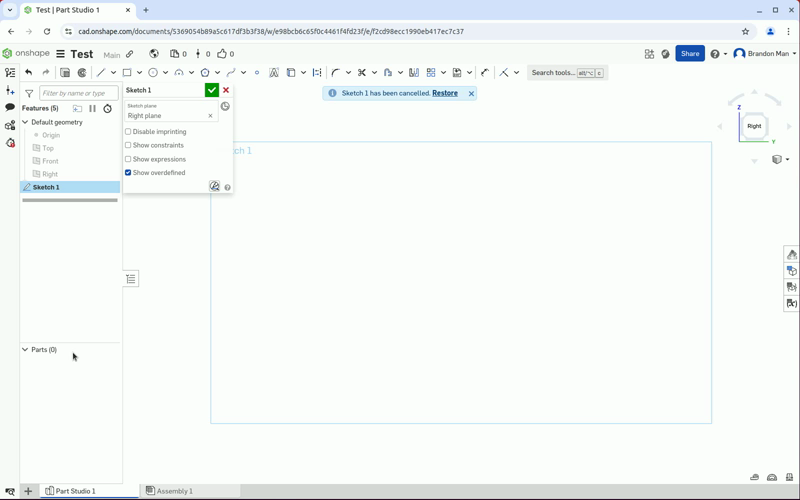
key(y)
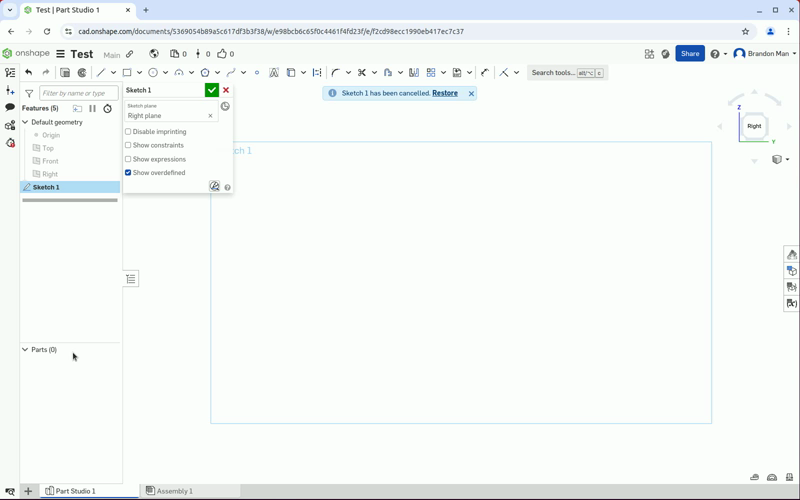
key(c)
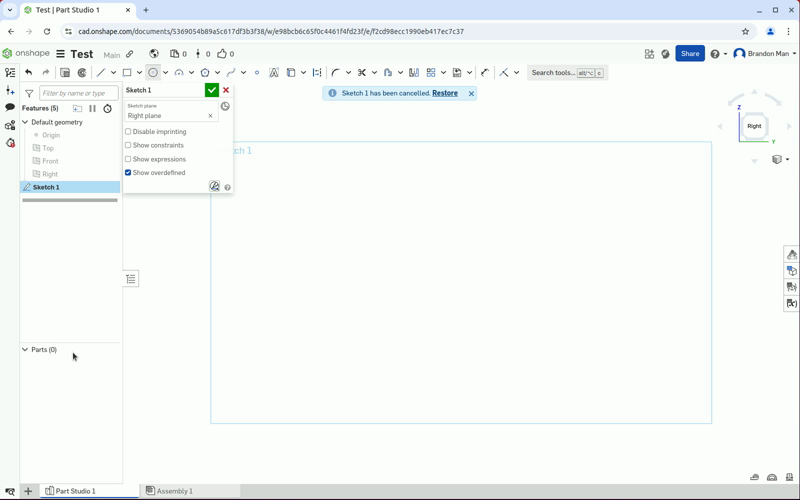
key_down(shift)
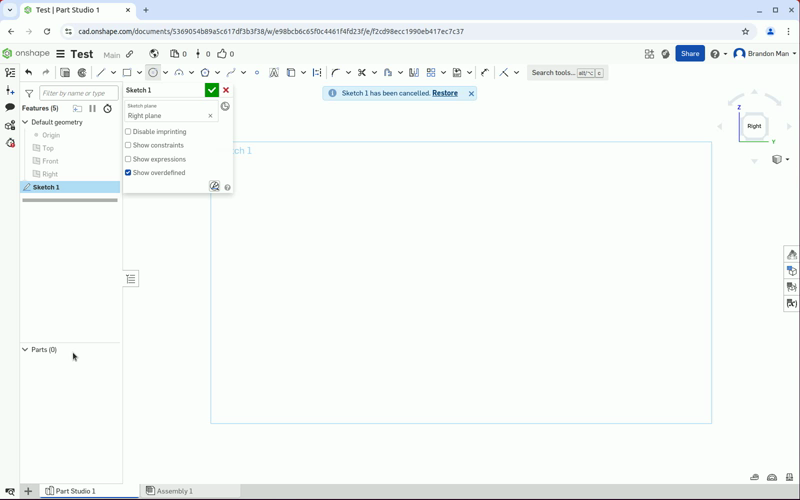
mouse_move(461, 282)
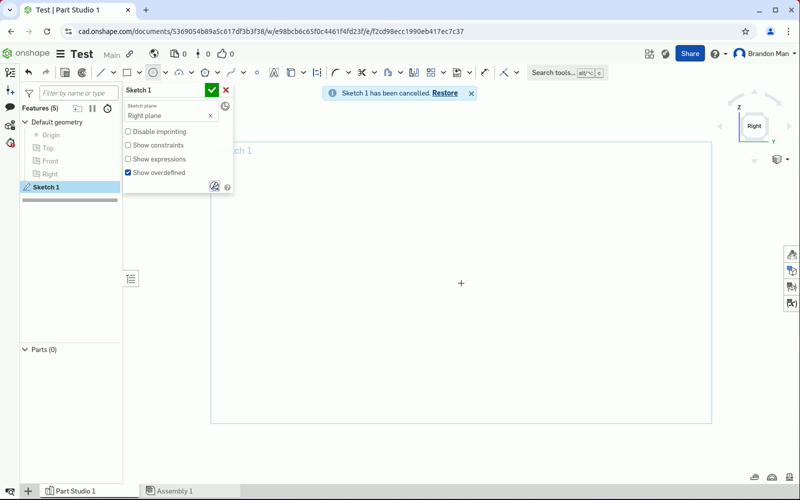
click(461, 282)
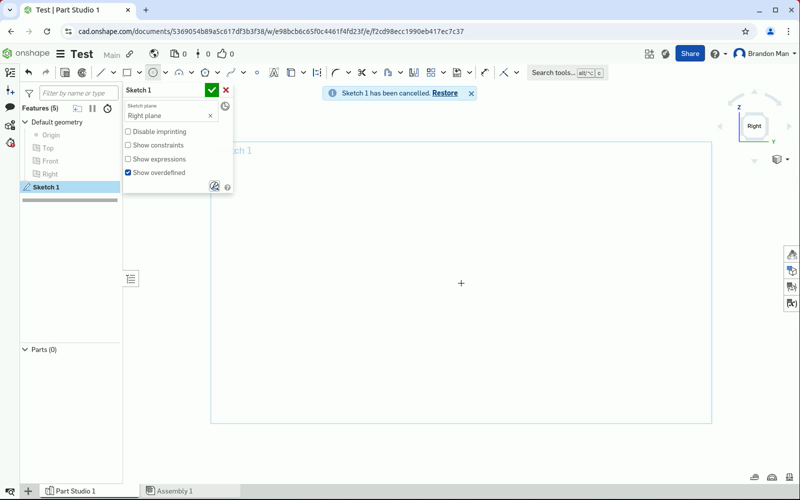
key_up(shift)
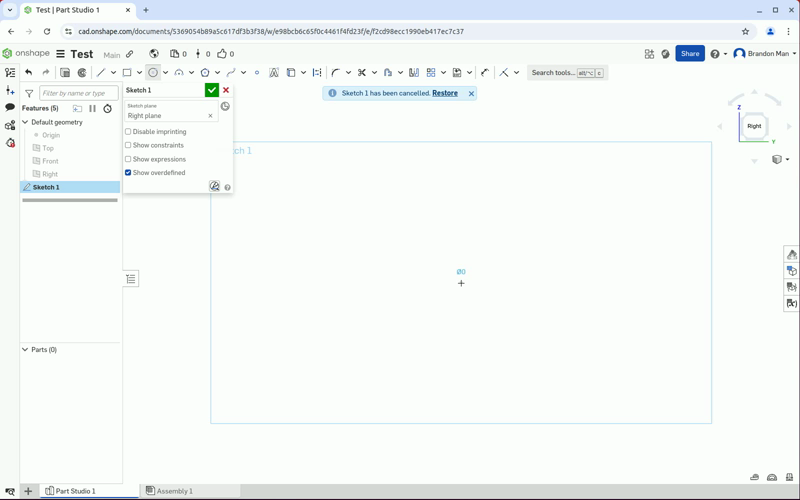
mouse_move(464, 282)
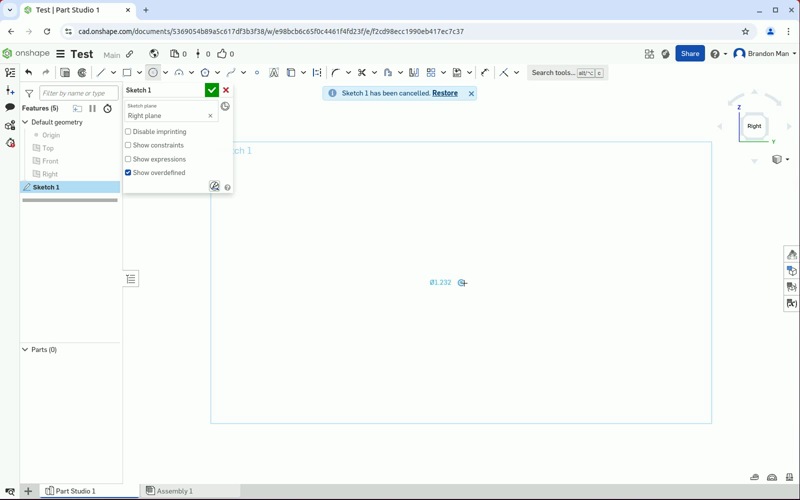
click(464, 282)
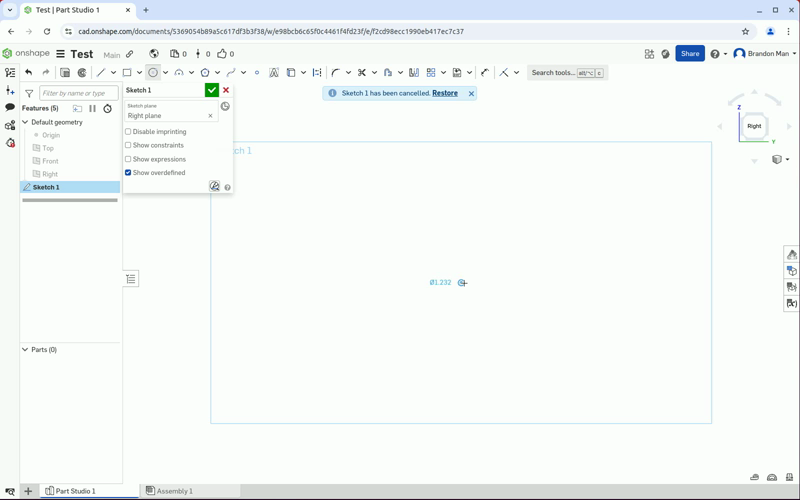
key(esc)
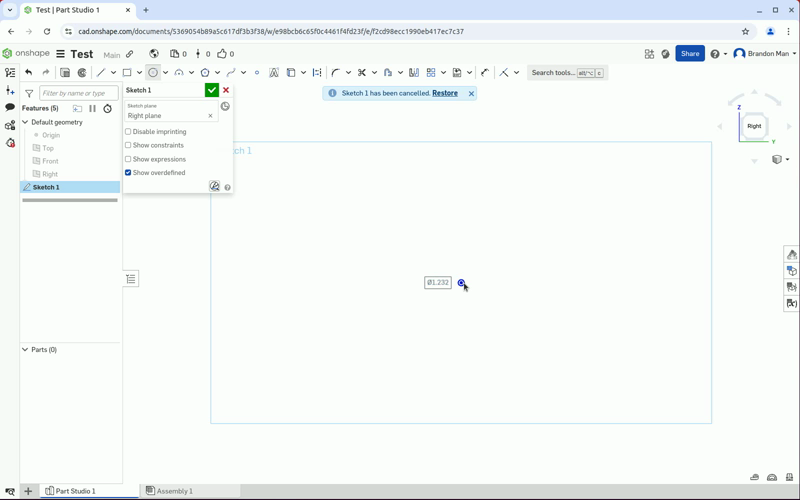
key(c)
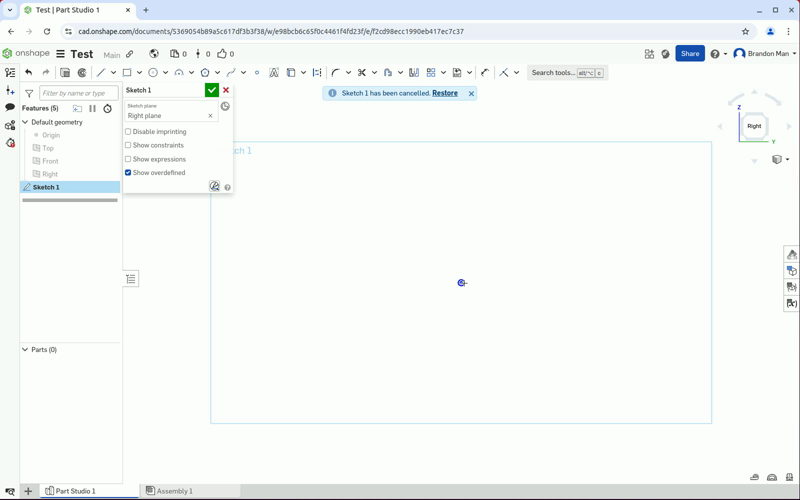
key_down(shift)
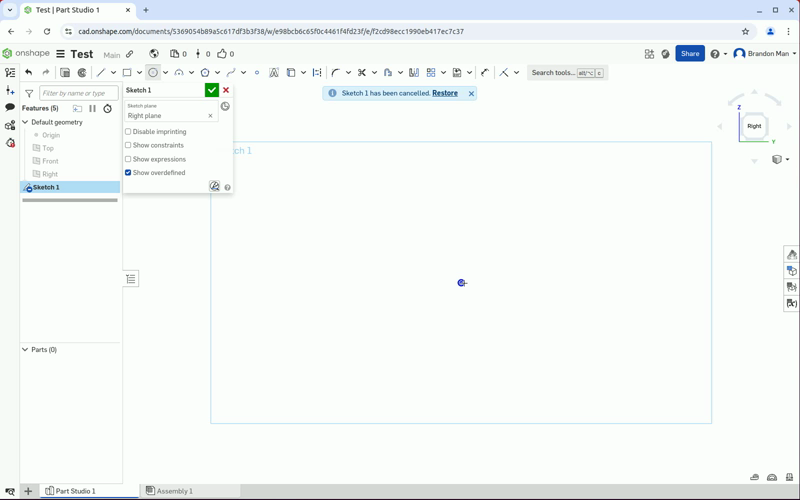
mouse_move(461, 282)
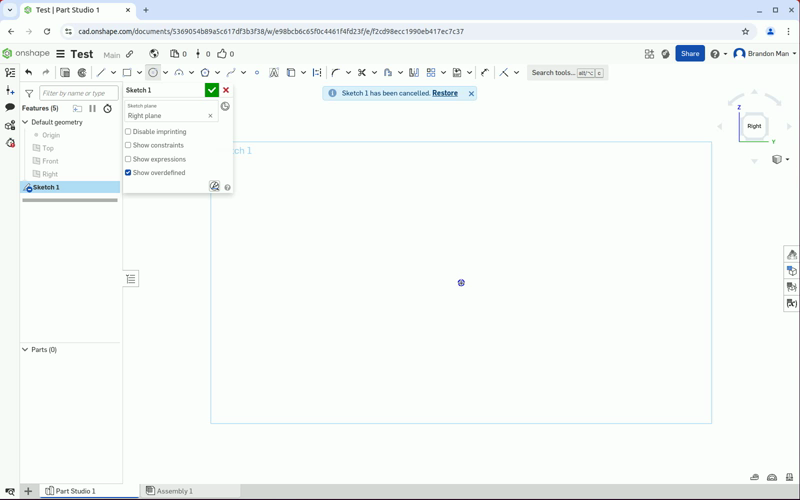
scroll(6)
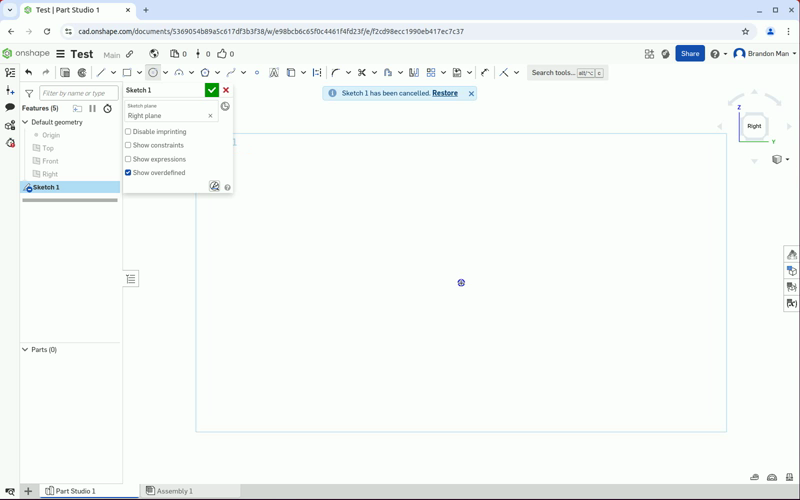
scroll(6)
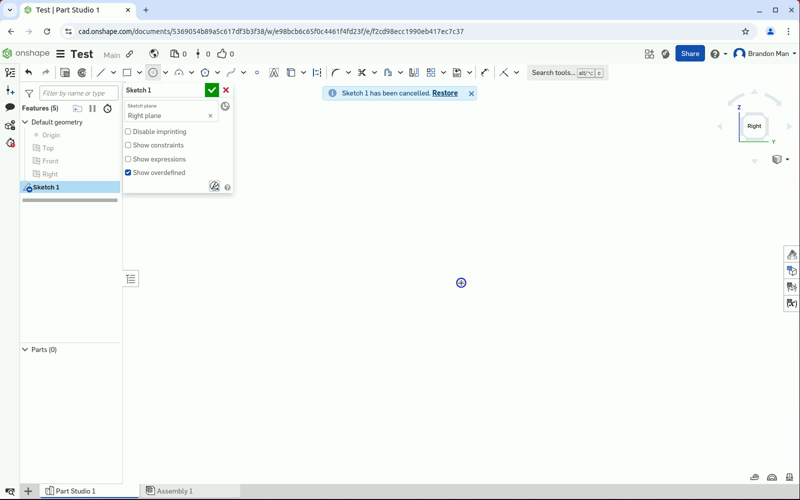
scroll(6)
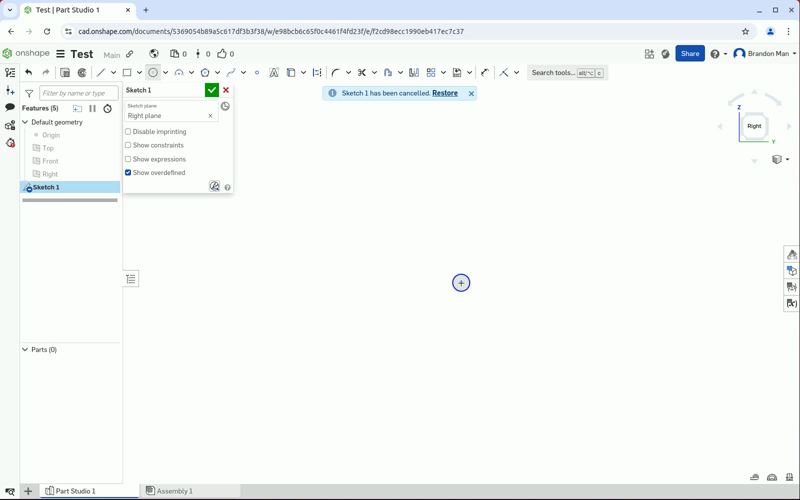
scroll(6)
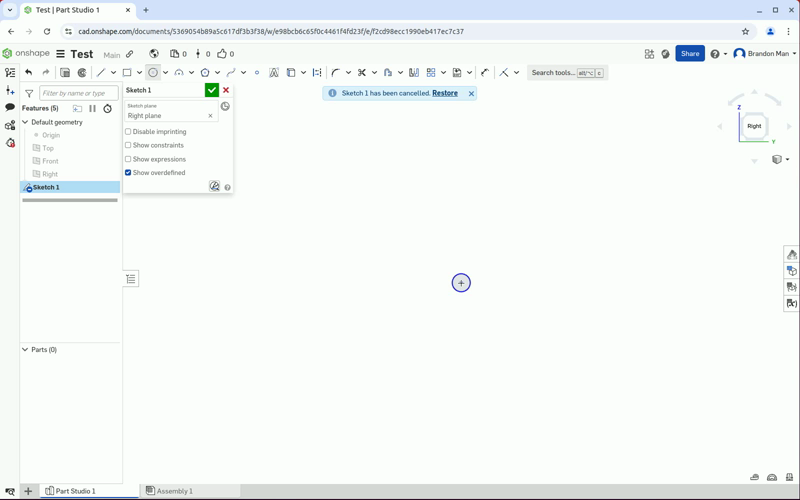
scroll(6)
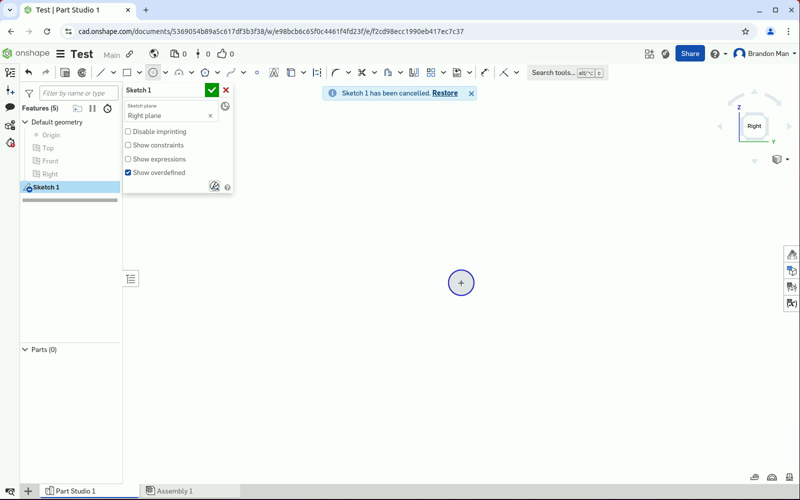
scroll(6)
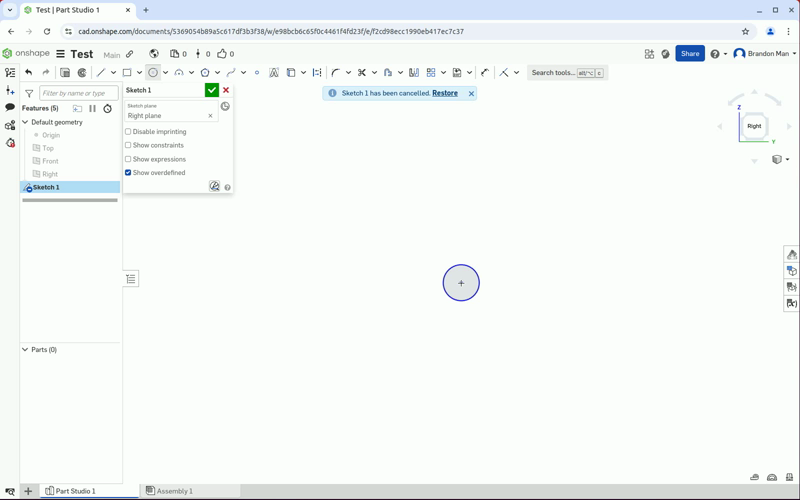
scroll(6)
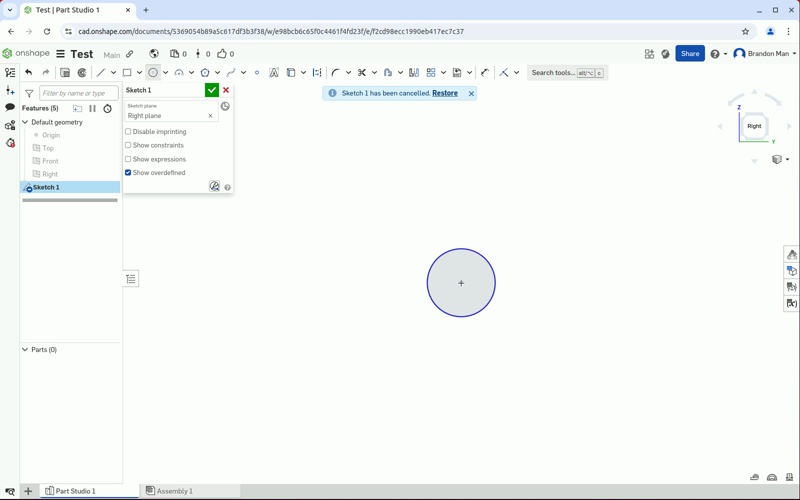
click(461, 282)
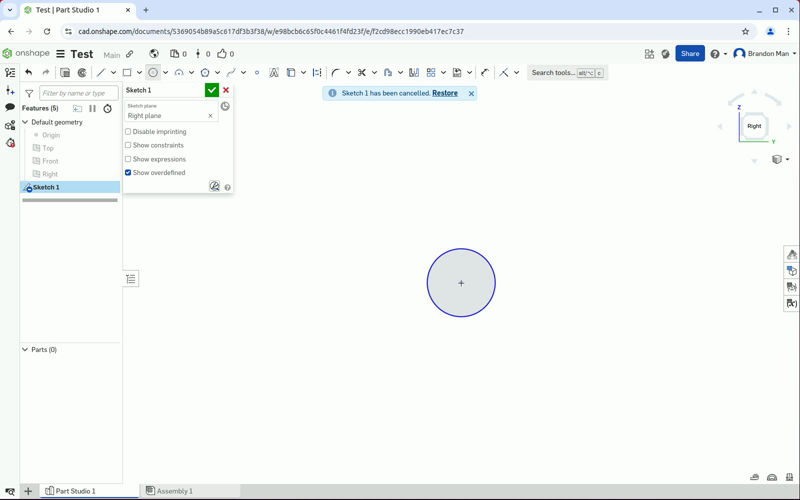
scroll(-6)
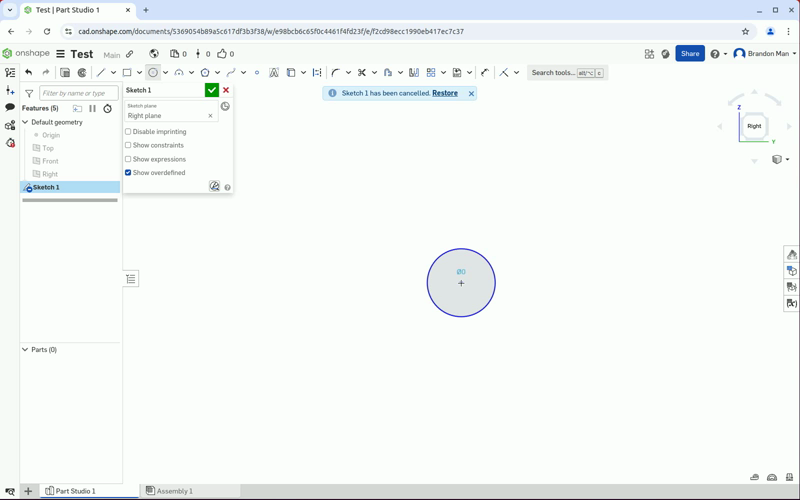
scroll(-6)
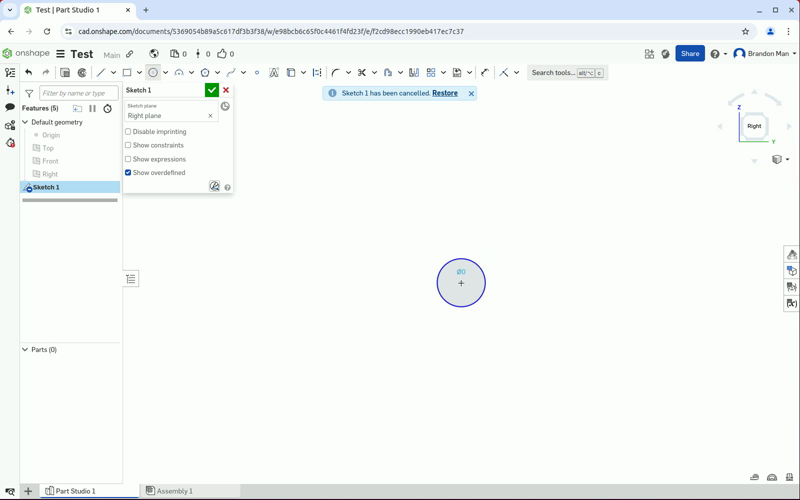
scroll(-6)
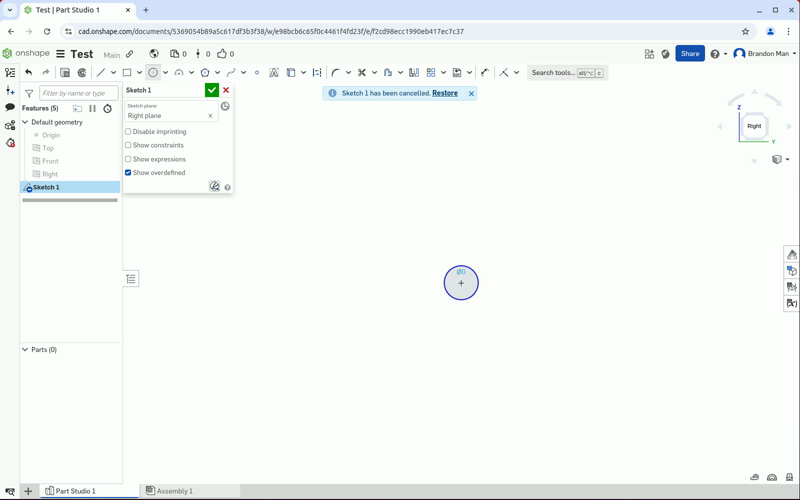
scroll(-6)
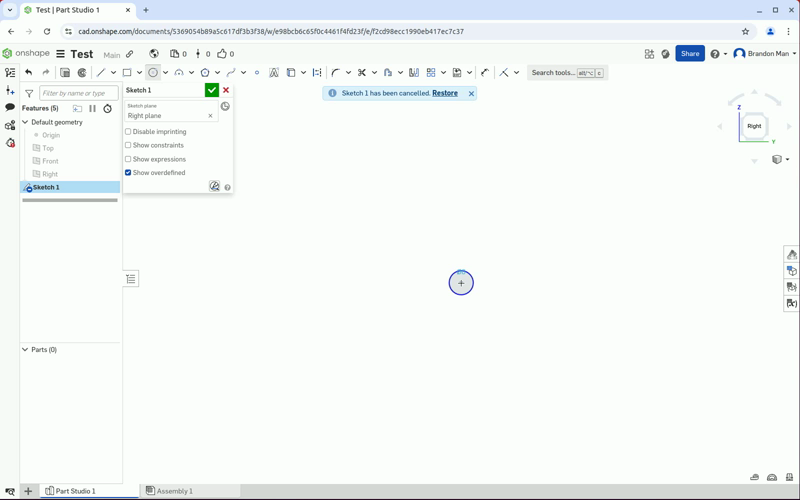
scroll(-6)
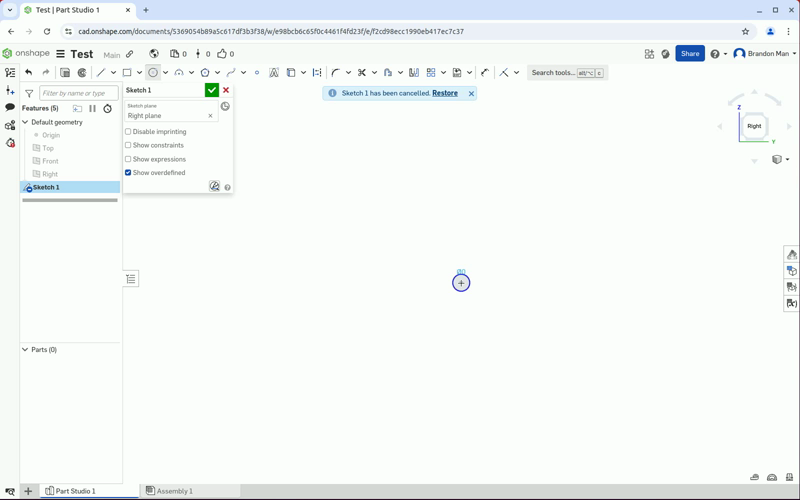
scroll(-6)
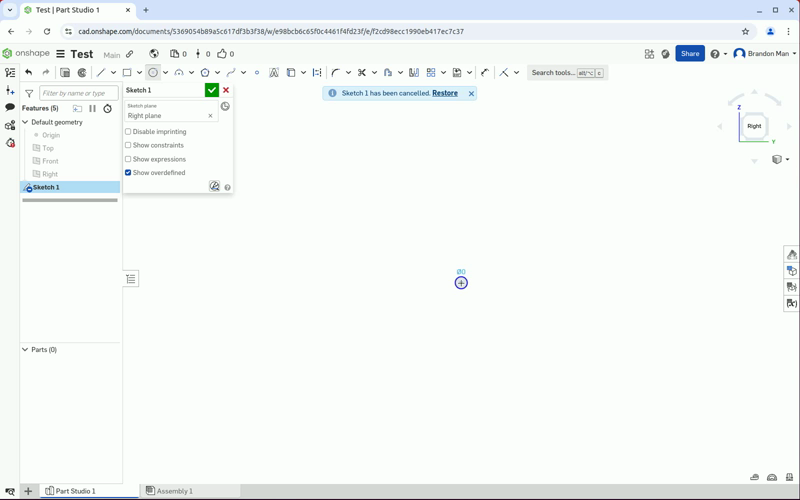
scroll(-6)
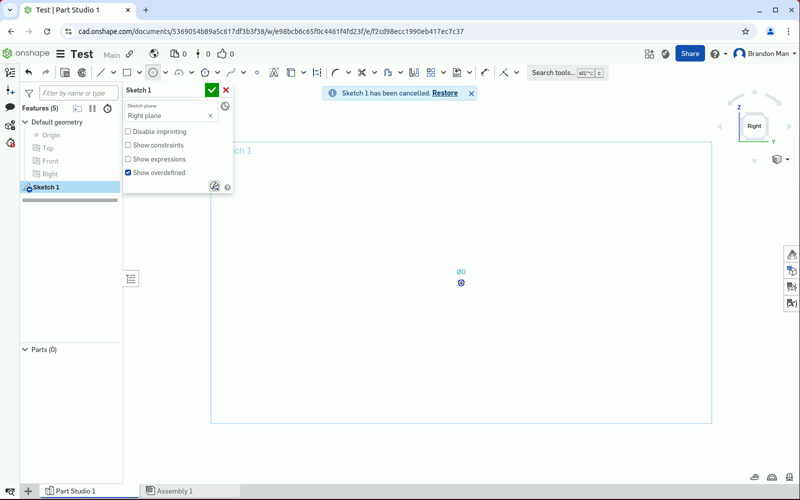
key_up(shift)
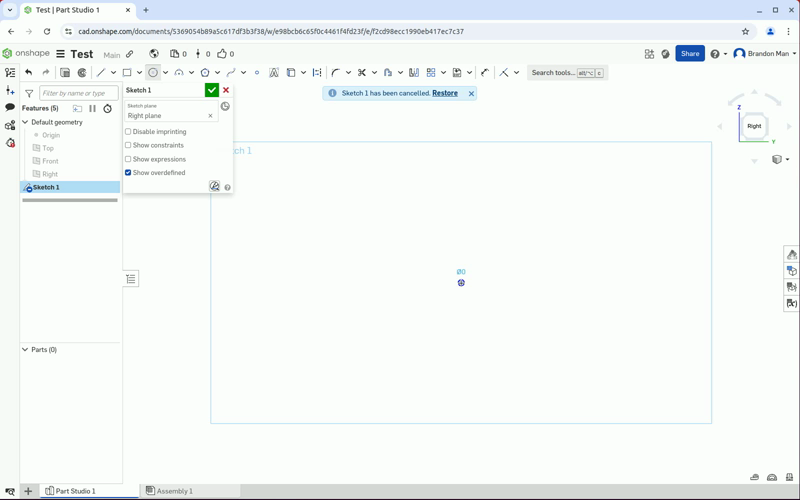
mouse_move(462, 282)
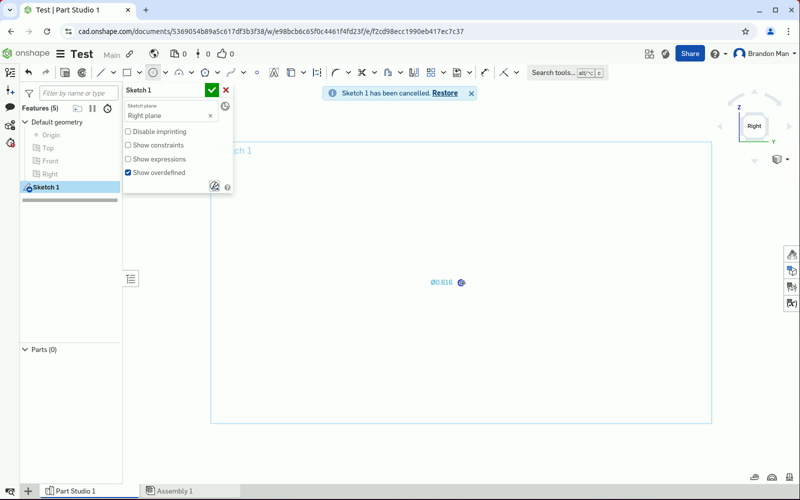
scroll(6)
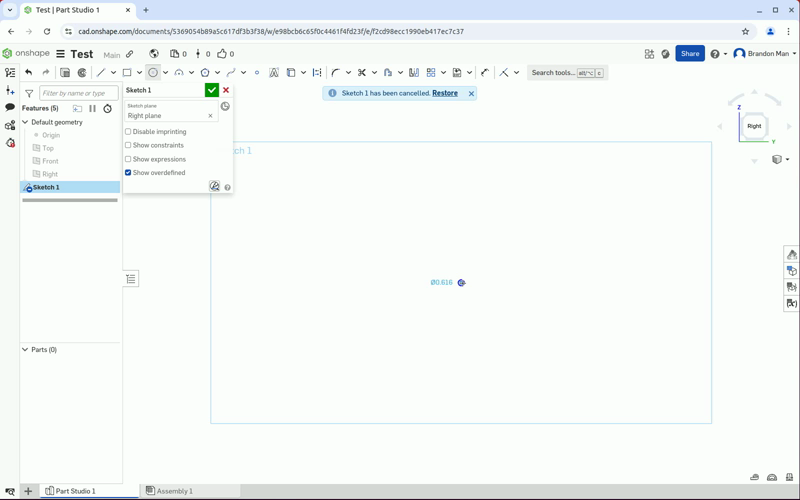
scroll(6)
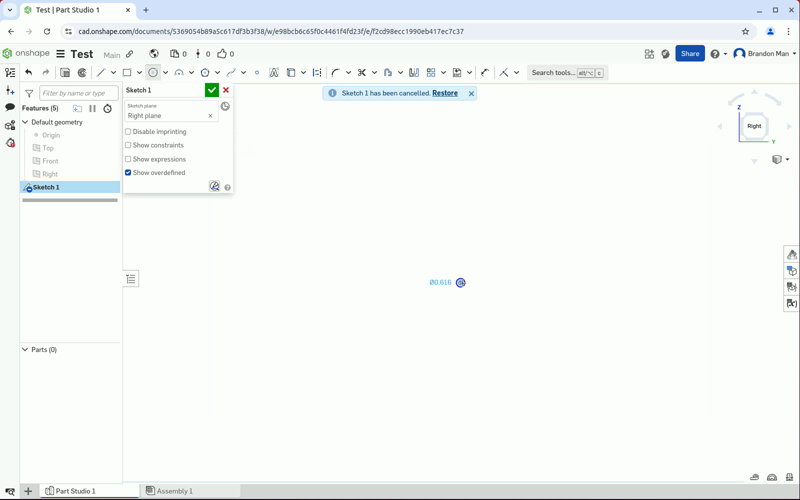
scroll(6)
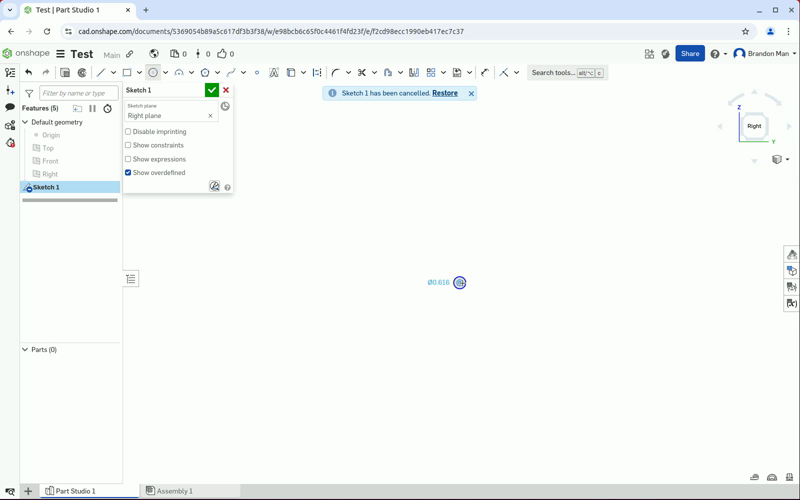
scroll(6)
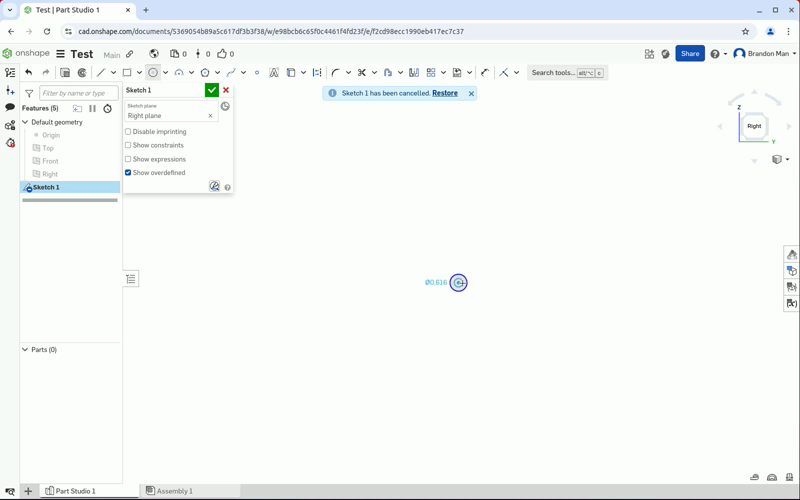
scroll(6)
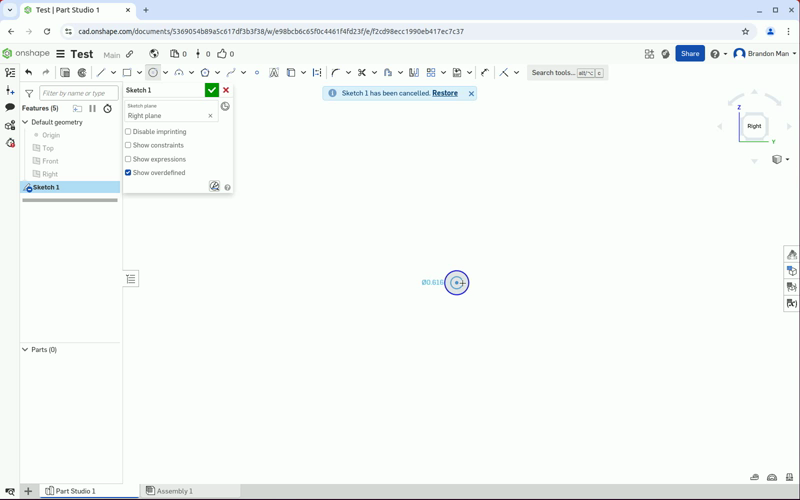
scroll(6)
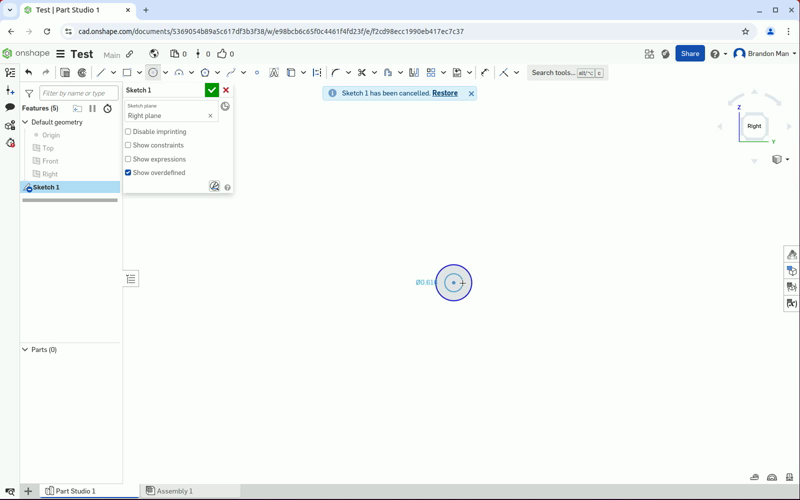
scroll(6)
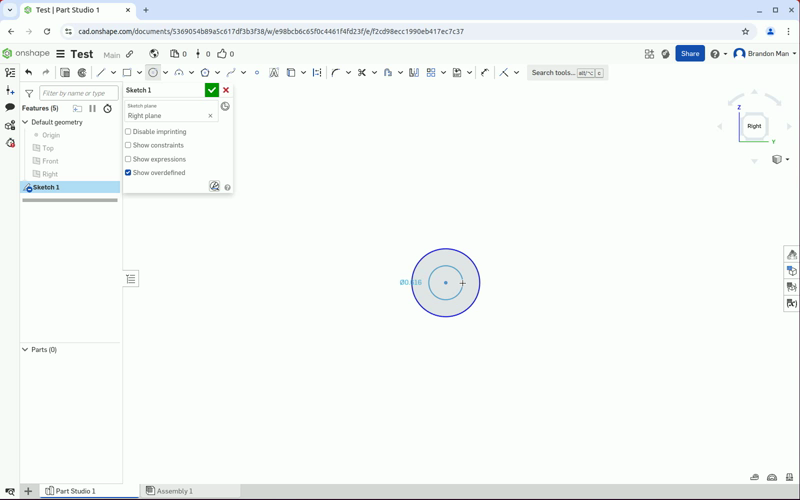
click(462, 282)
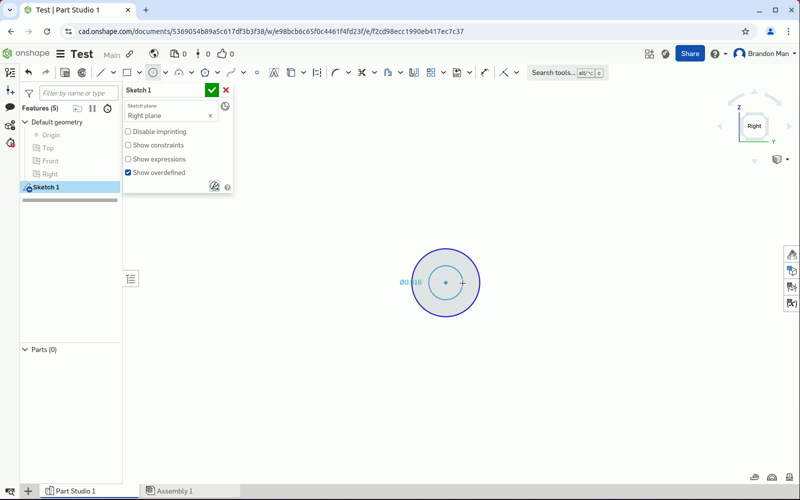
scroll(-6)
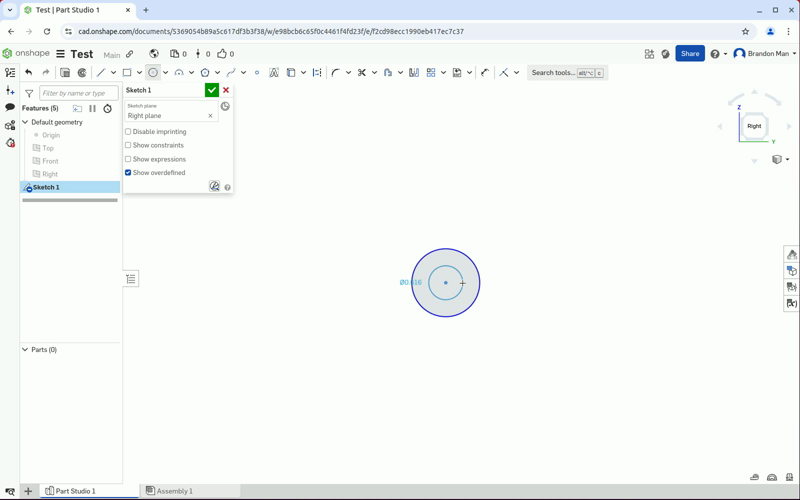
scroll(-6)
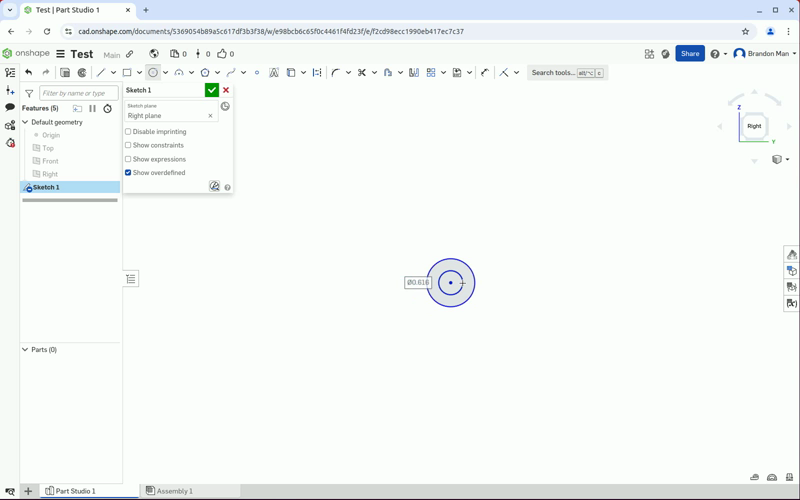
scroll(-6)
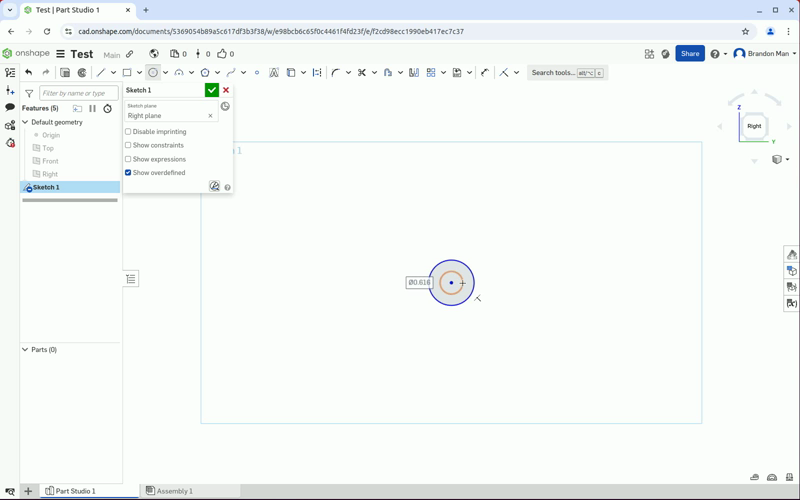
scroll(-6)
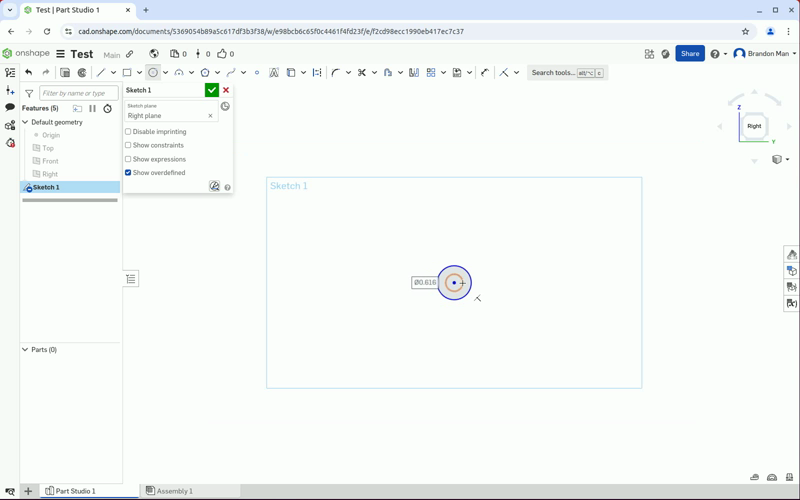
scroll(-6)
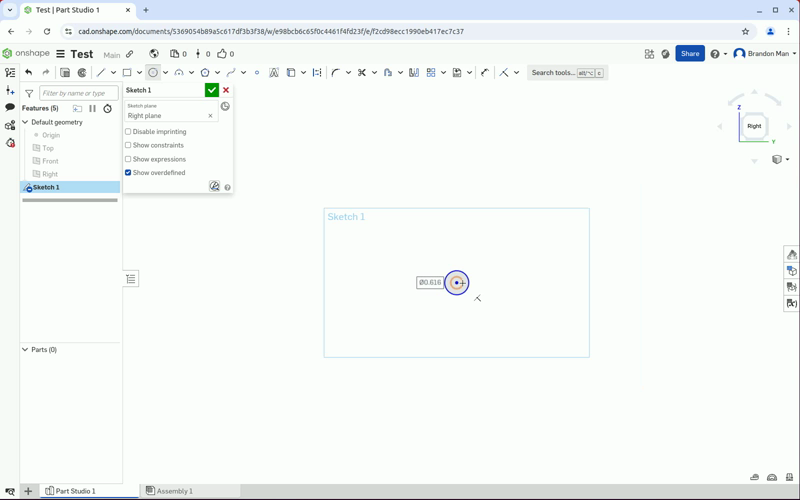
scroll(-6)
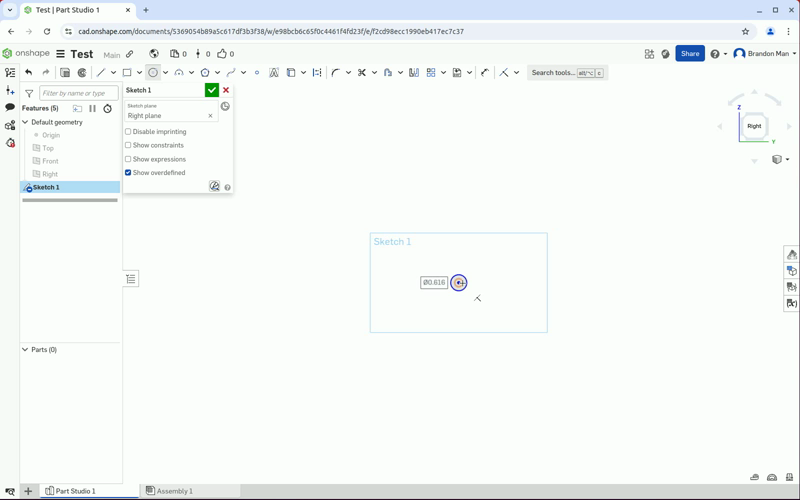
scroll(-6)
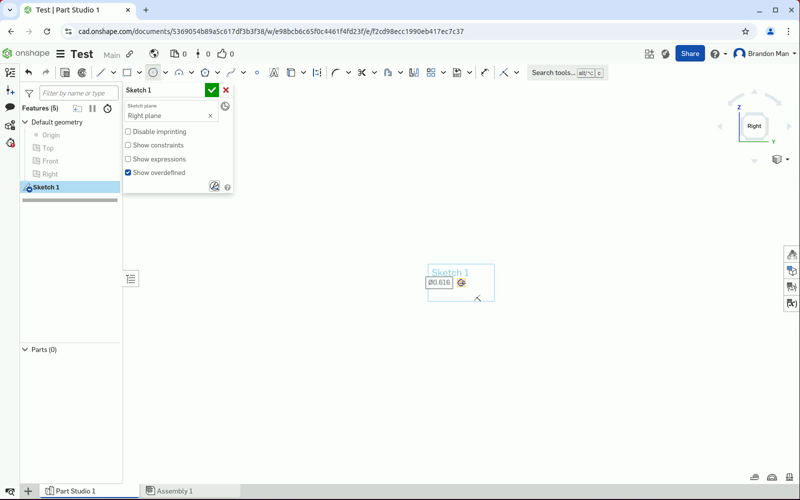
key(esc)
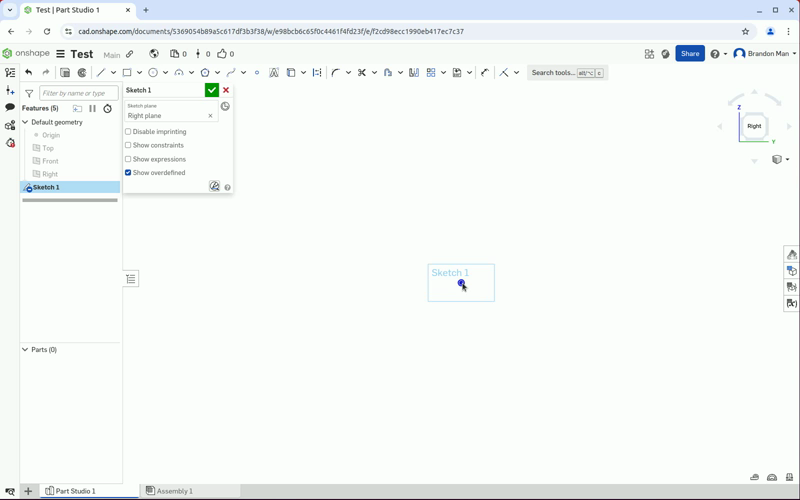
mouse_move(462, 283)
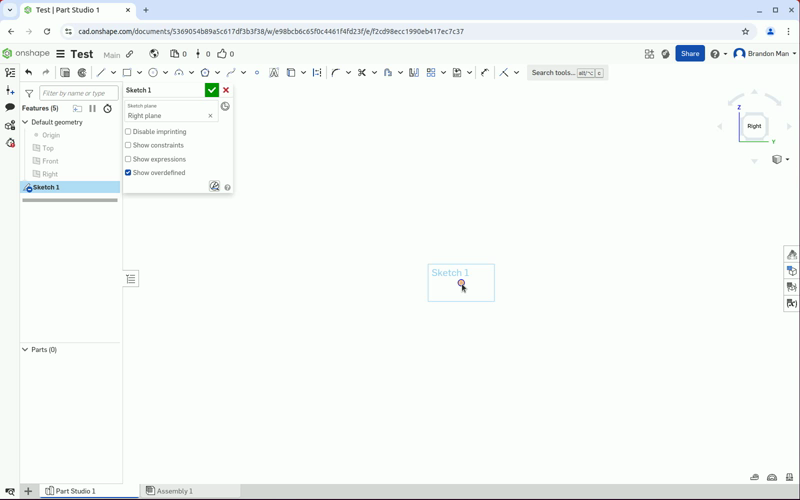
scroll(6)
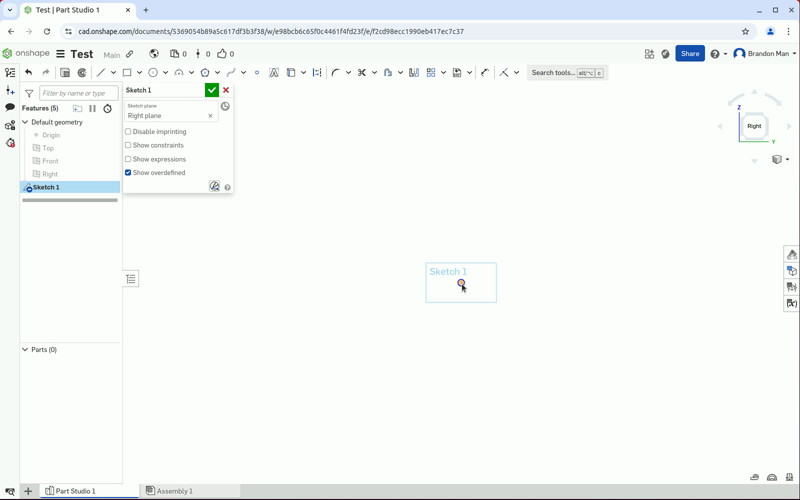
scroll(6)
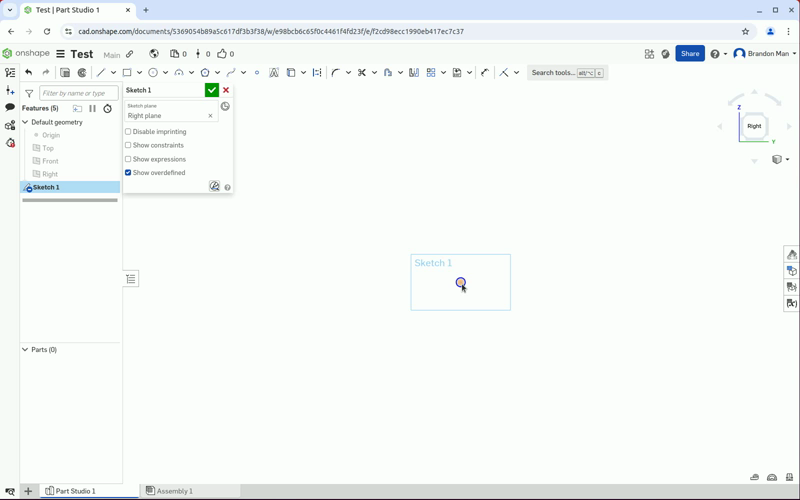
scroll(6)
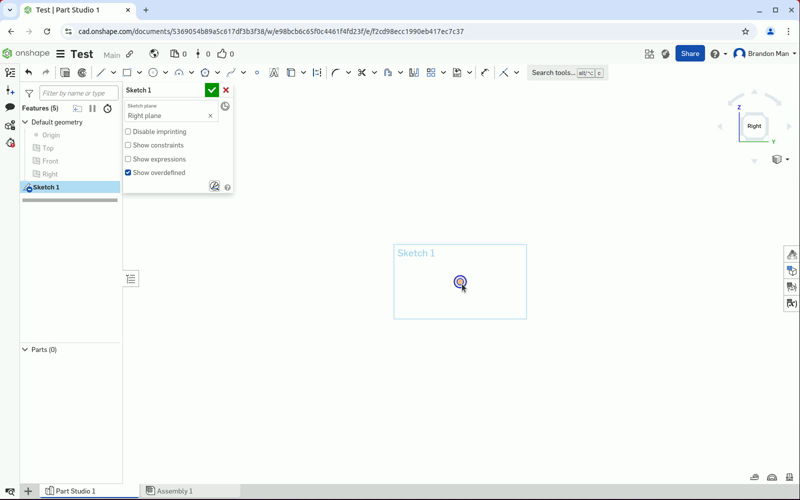
scroll(6)
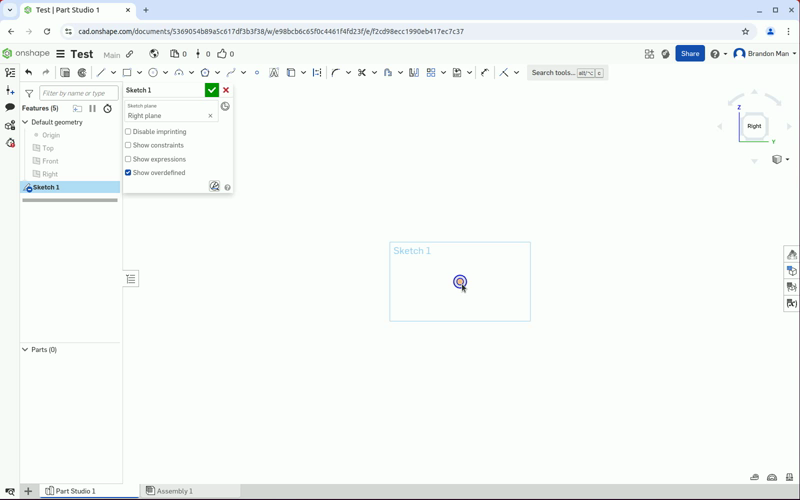
scroll(6)
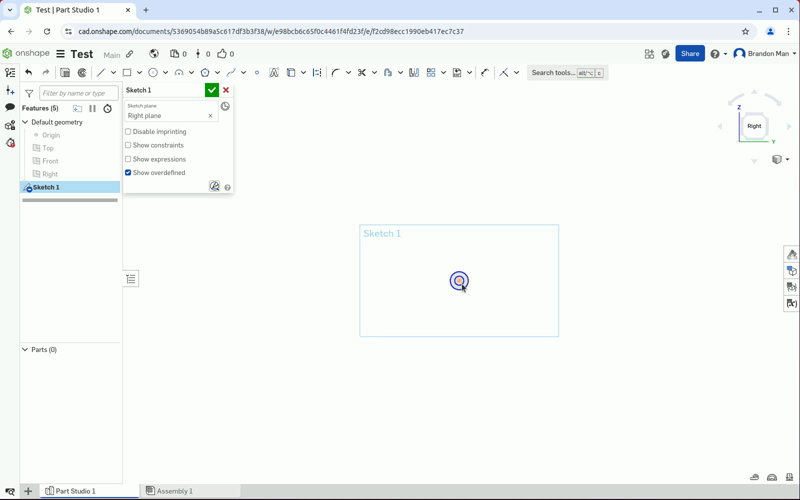
scroll(6)
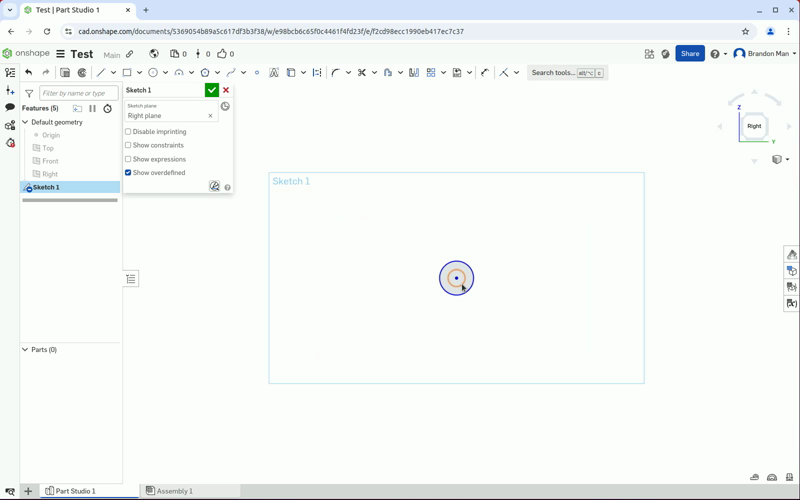
scroll(6)
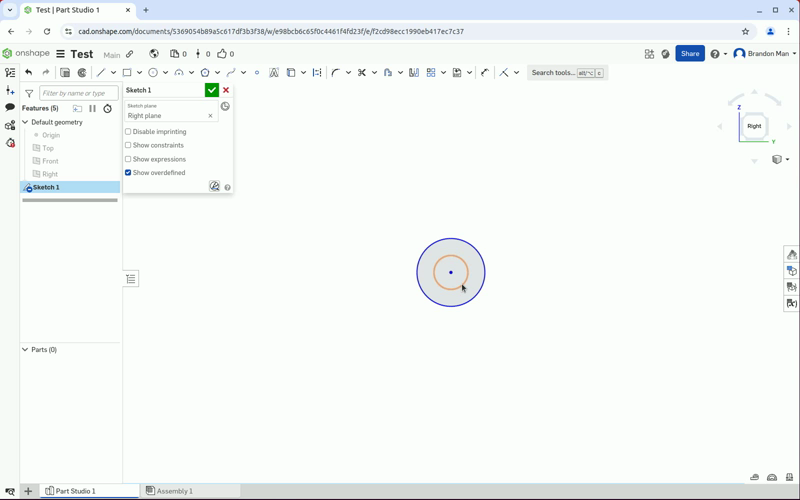
click(462, 283)
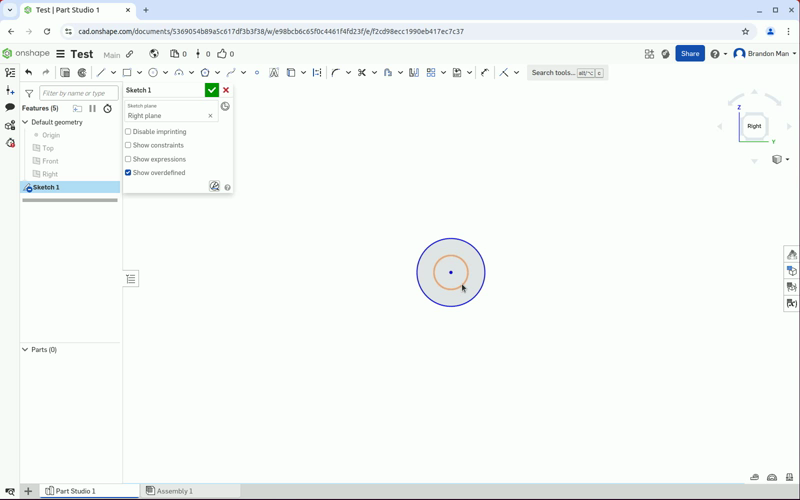
scroll(-6)
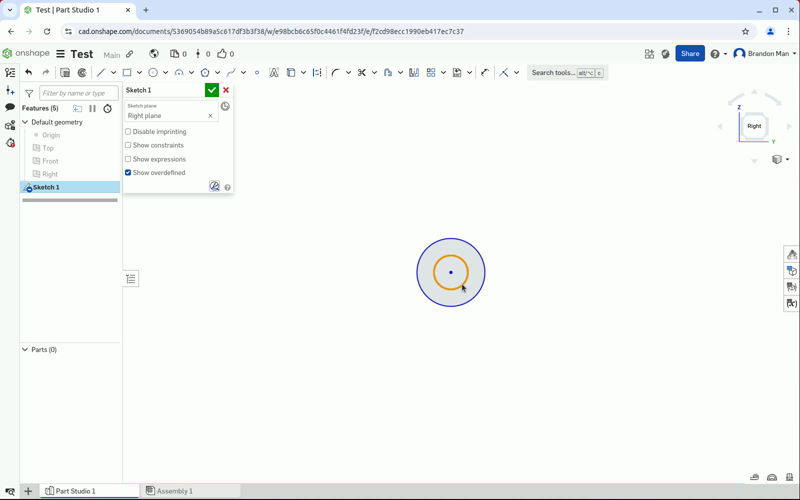
scroll(-6)
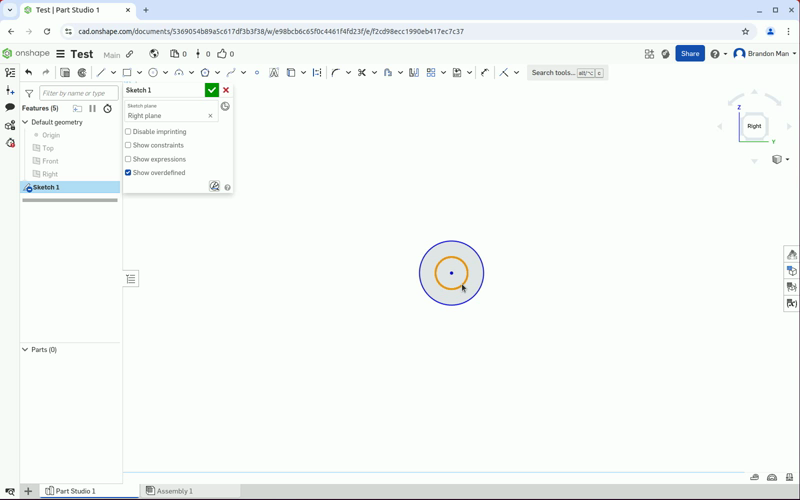
scroll(-6)
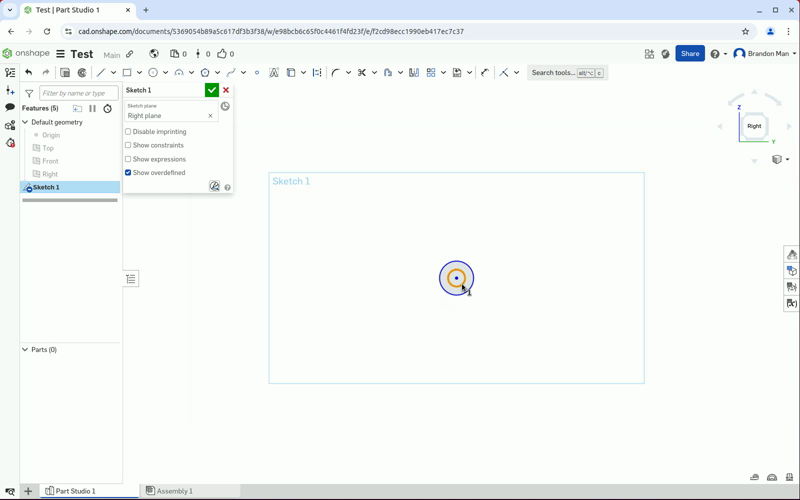
scroll(-6)
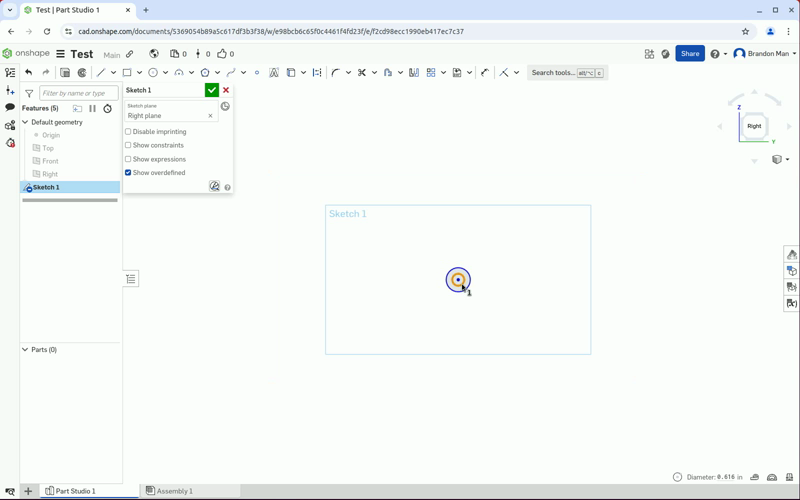
scroll(-6)
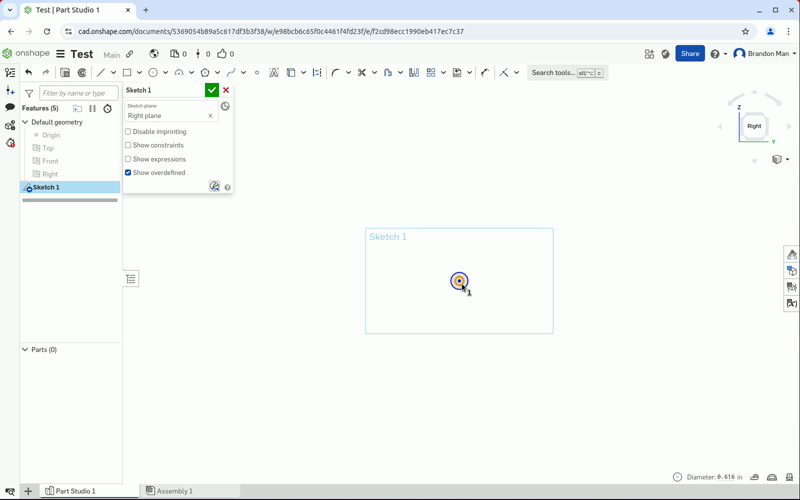
scroll(-6)
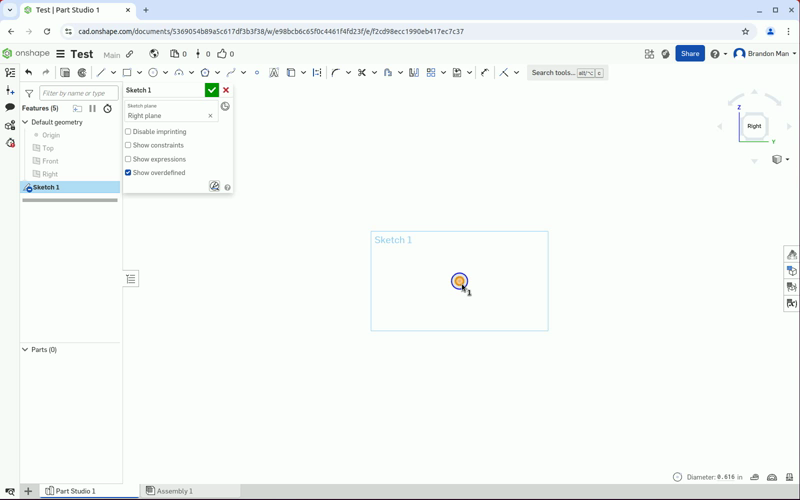
scroll(-6)
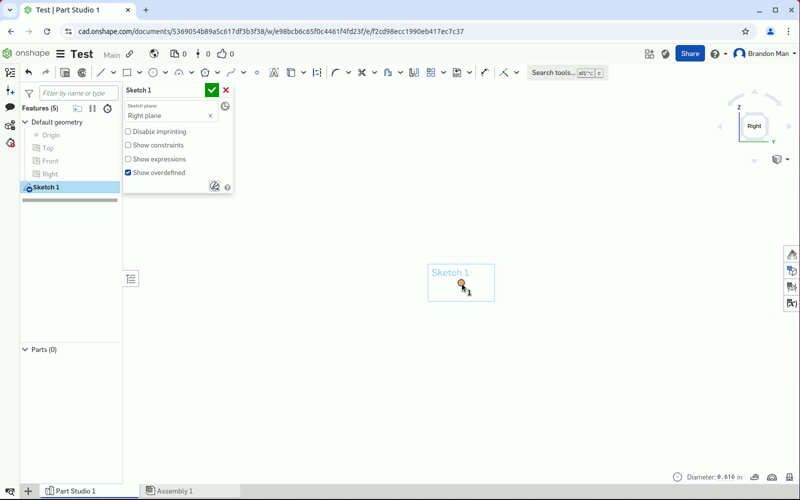
mouse_move(73, 352)
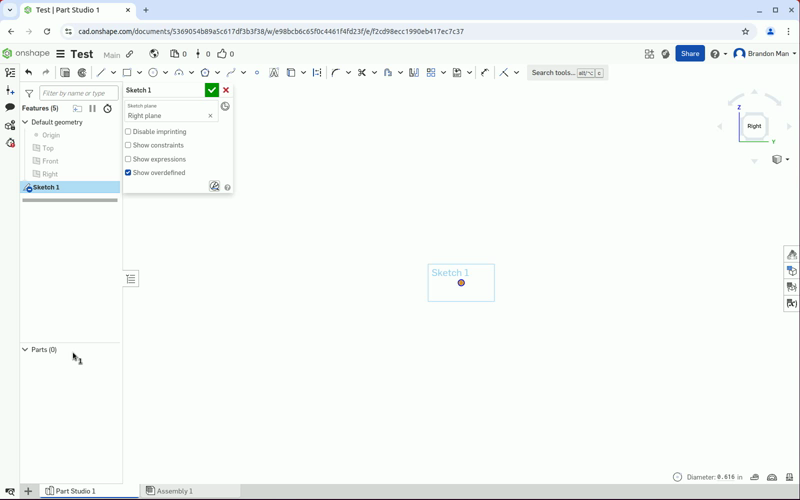
key(shift+y)
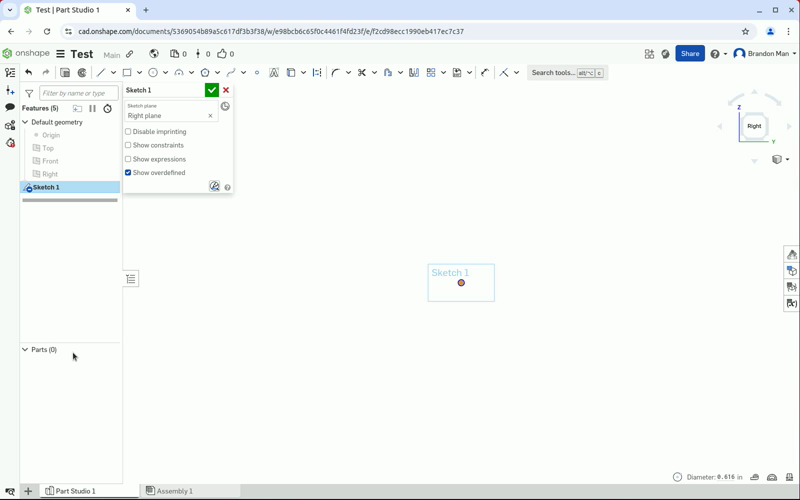
key(shift+e)
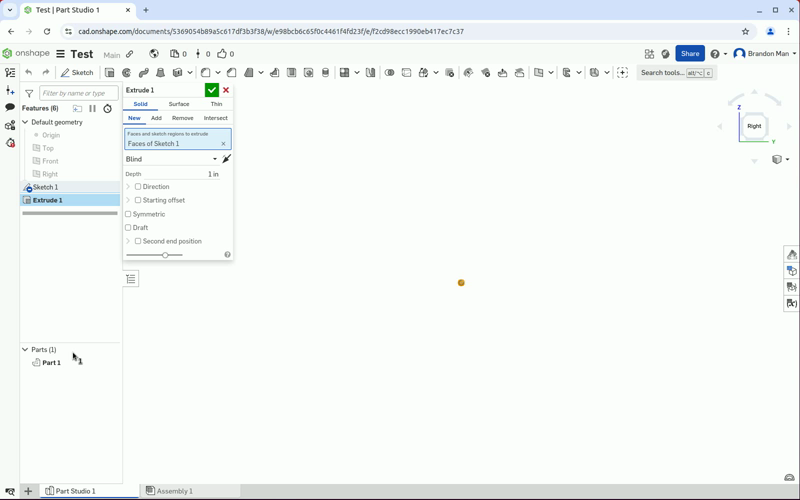
mouse_move(143, 106)
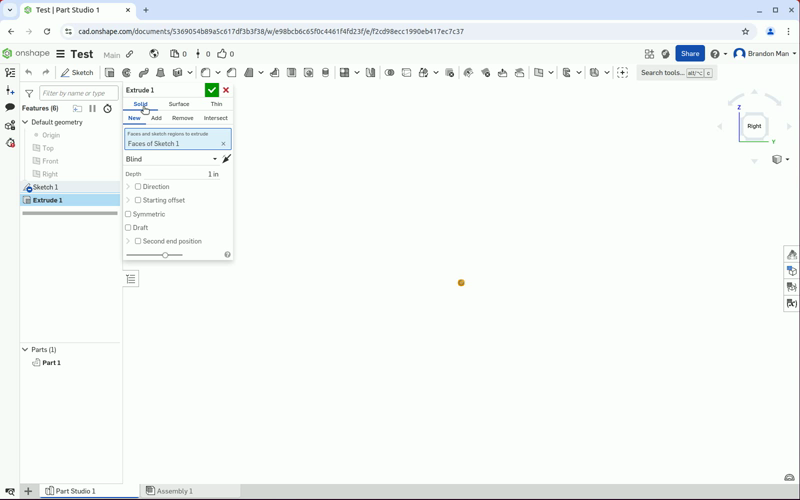
click(143, 106)
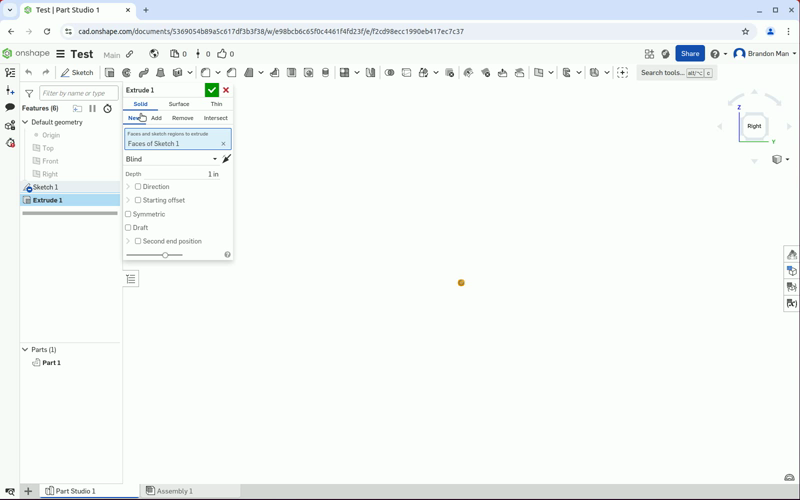
mouse_move(137, 120)
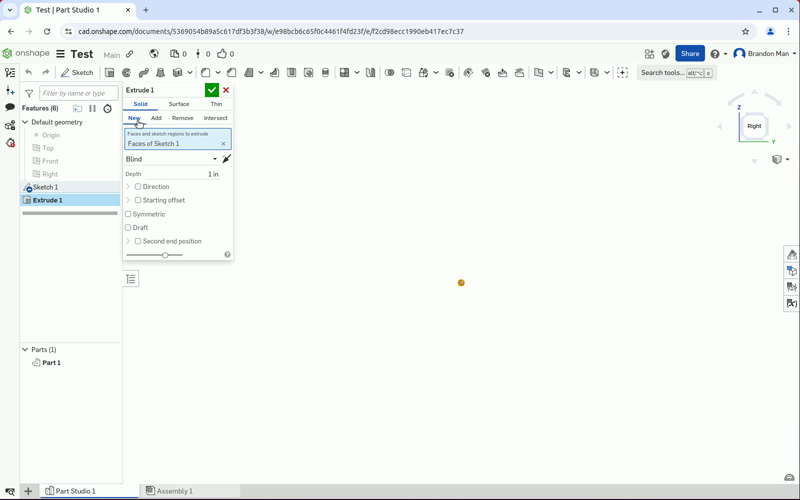
click(137, 120)
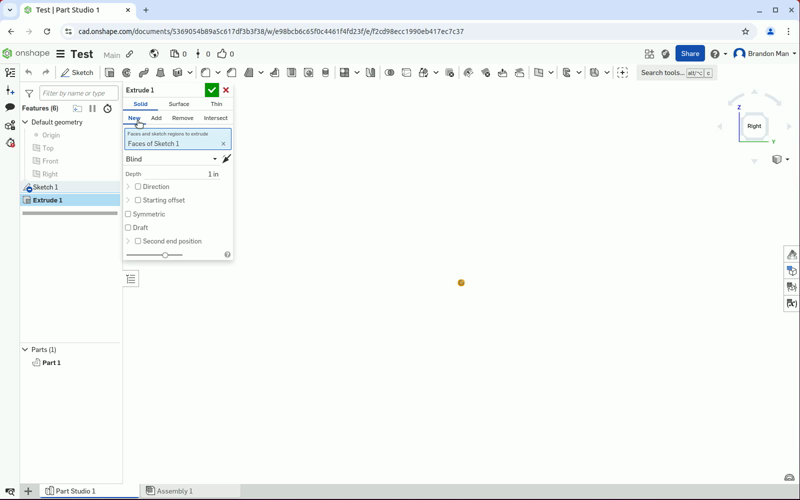
key(tab, 4)
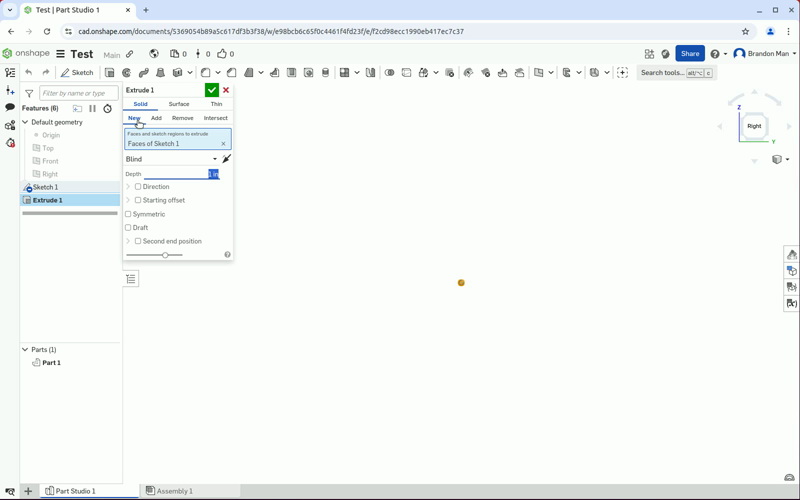
text(0.241)
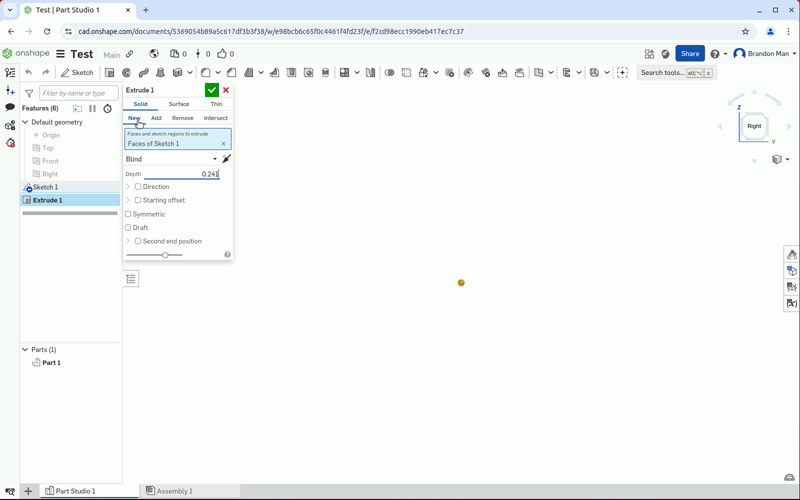
key(enter)
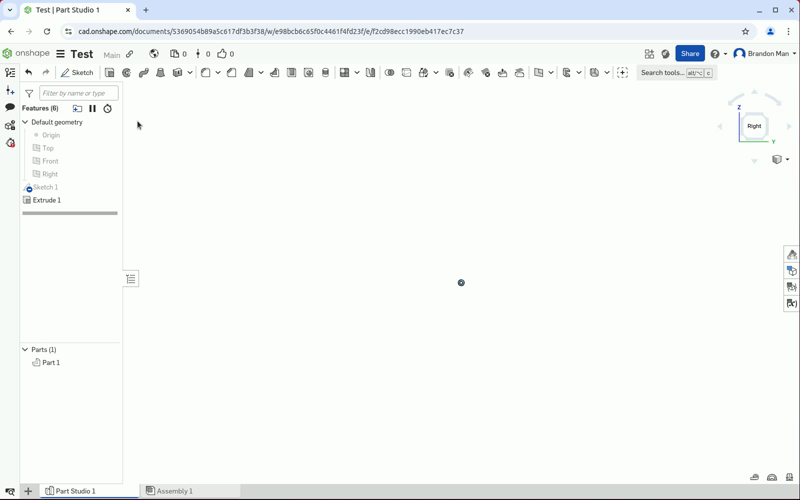
key(shift+h)
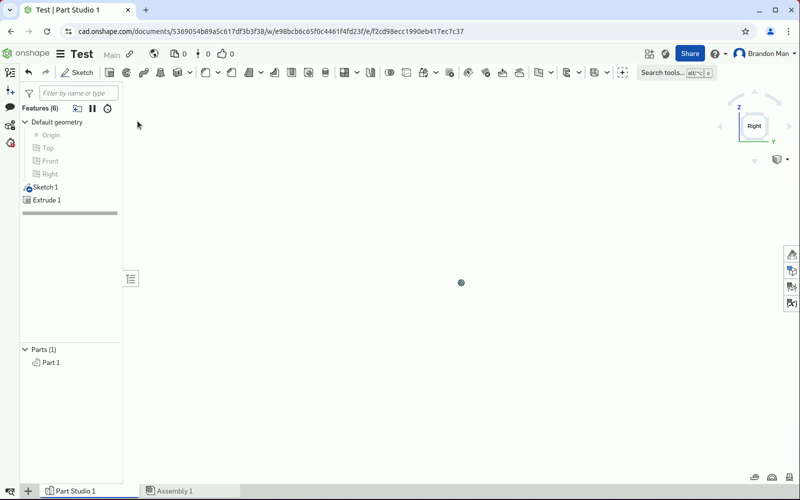
key(shift+h)
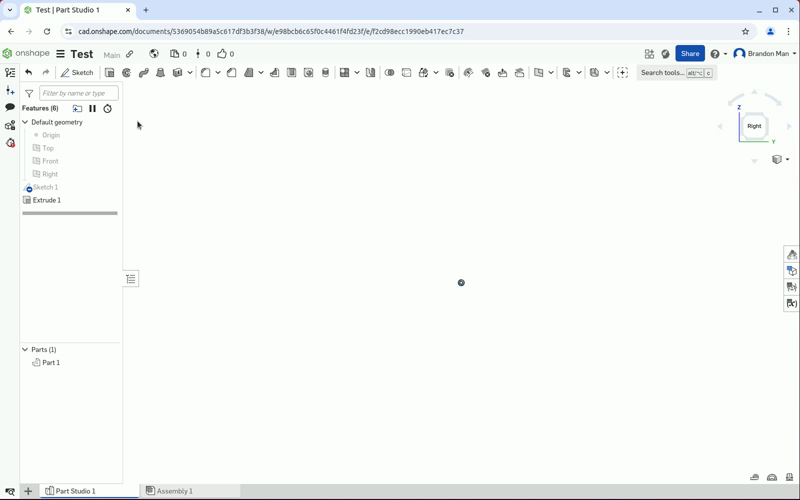
mouse_move(73, 189)
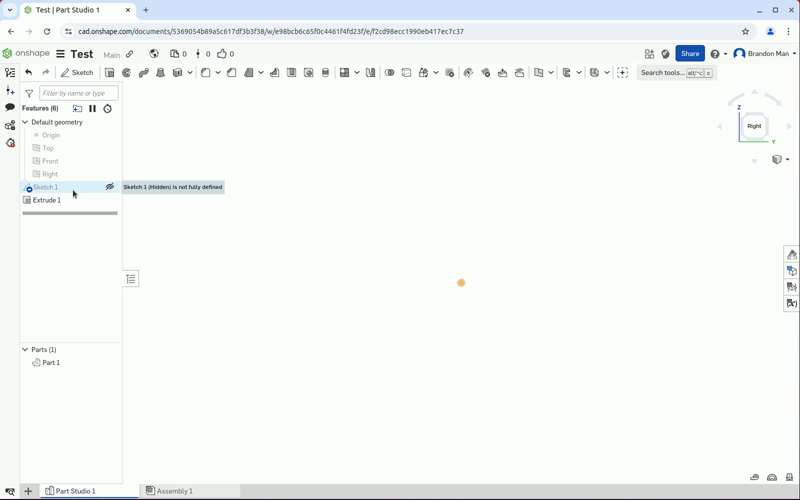
click(73, 189)
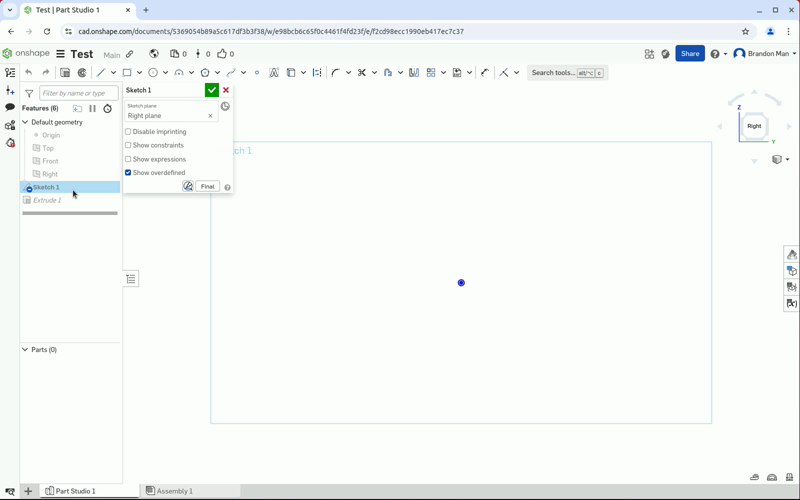
mouse_move(229, 92)
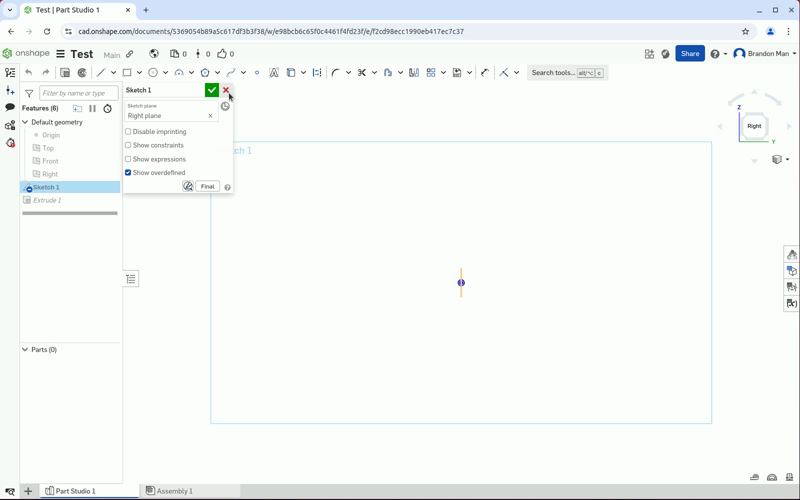
click(229, 92)
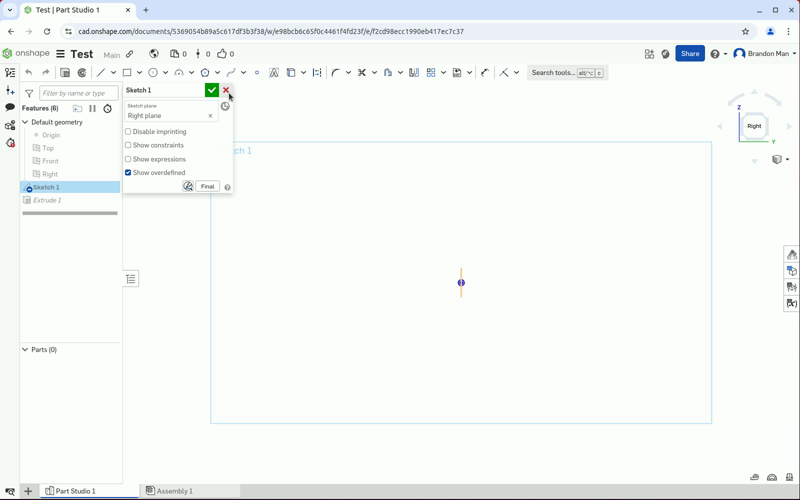
key(shift+s)
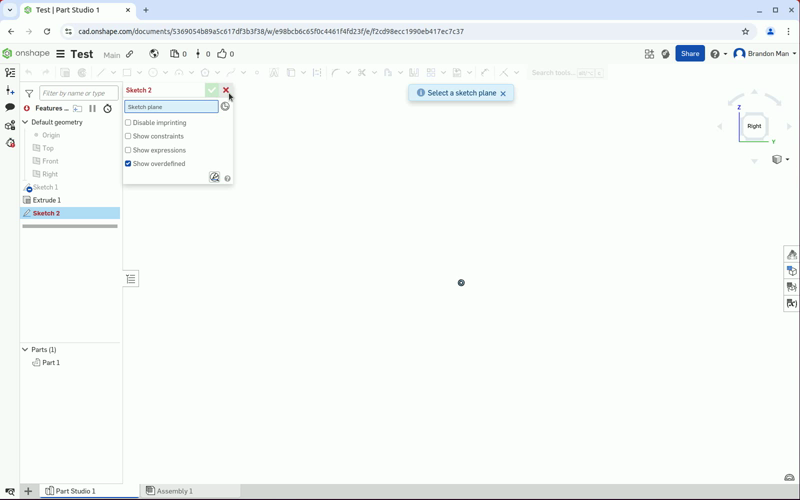
mouse_move(73, 176)
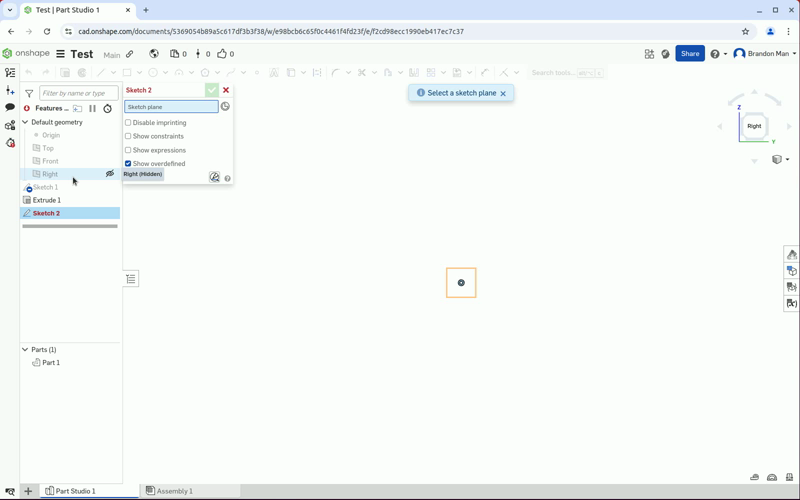
click(73, 176)
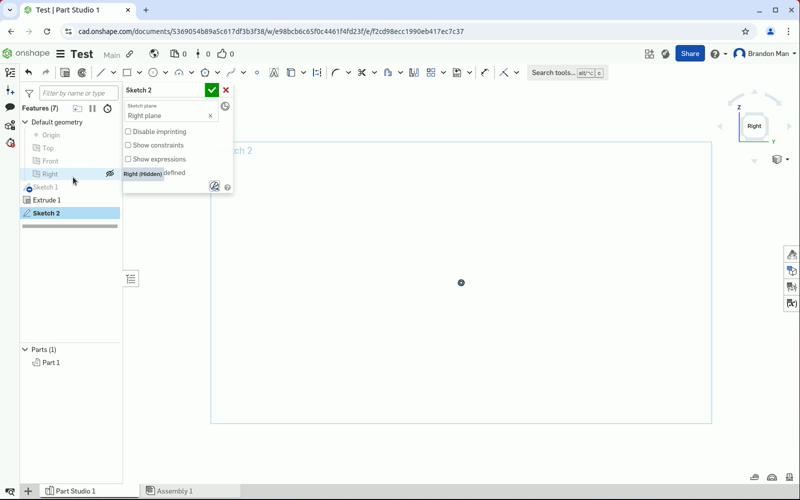
mouse_move(73, 352)
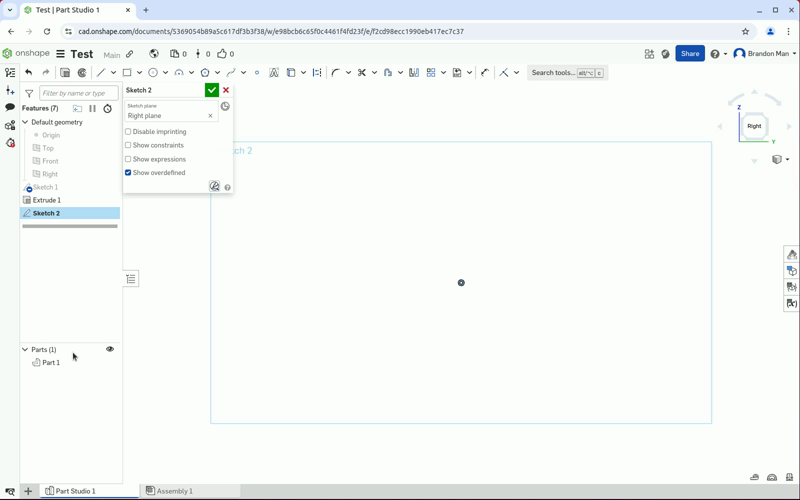
key(y)
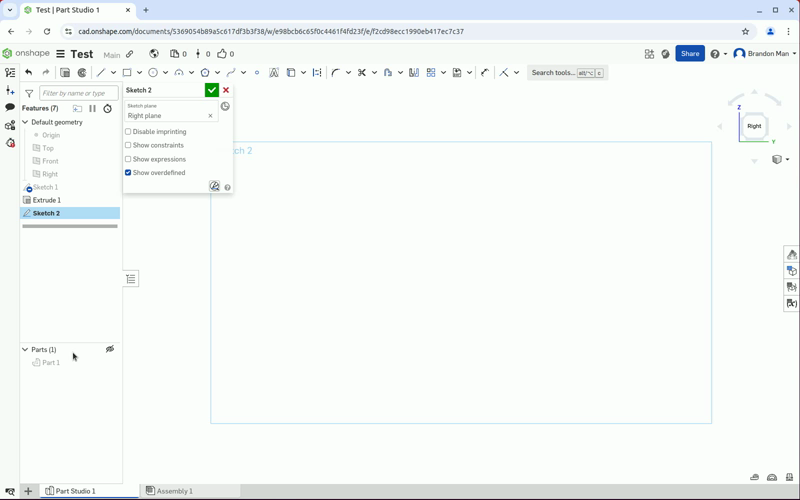
key(c)
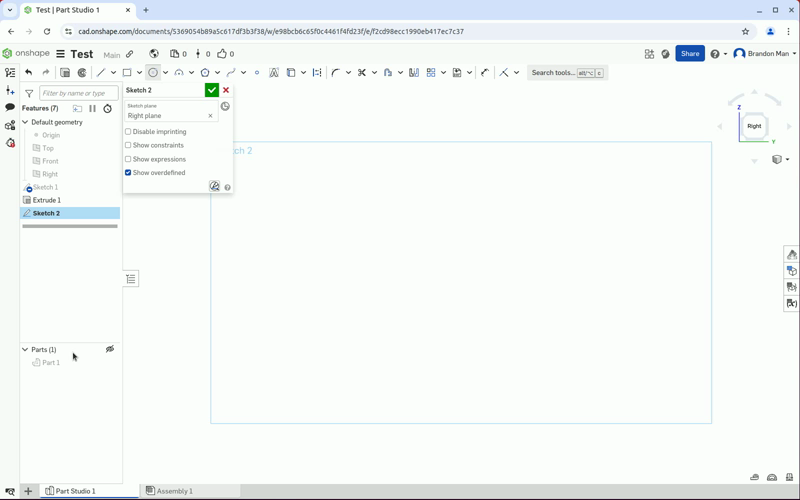
key_down(shift)
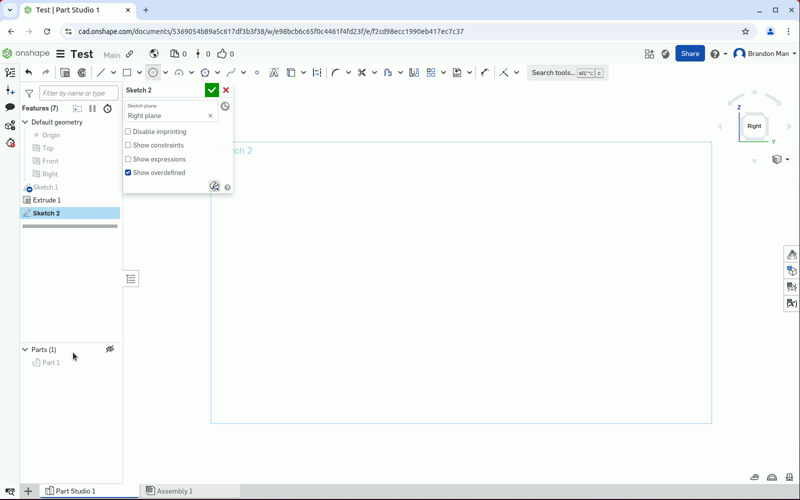
mouse_move(461, 282)
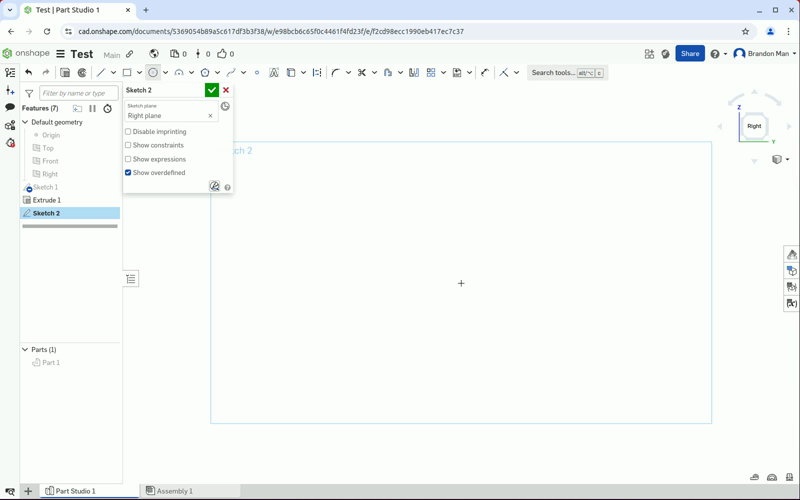
click(461, 282)
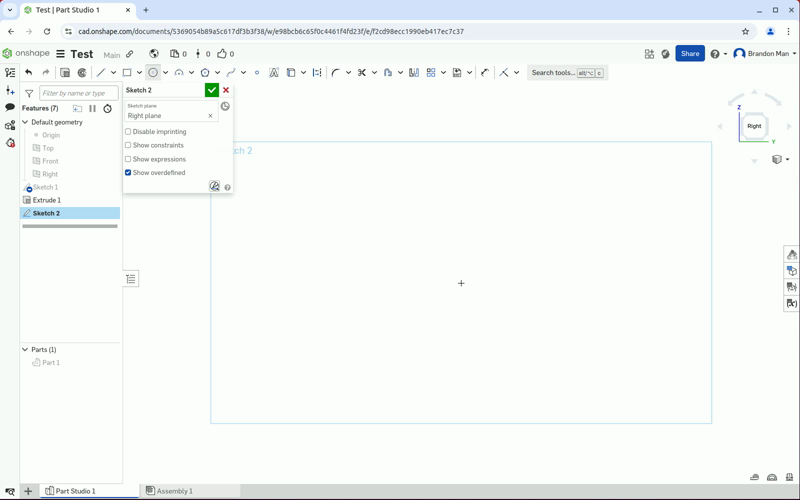
key_up(shift)
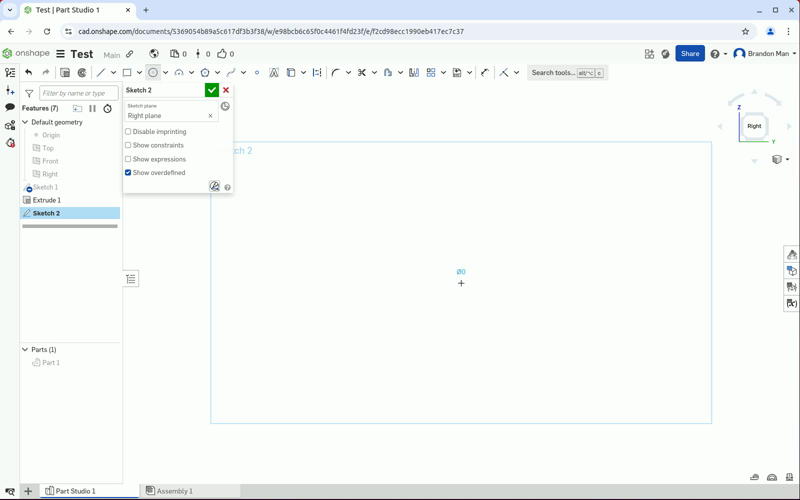
mouse_move(464, 282)
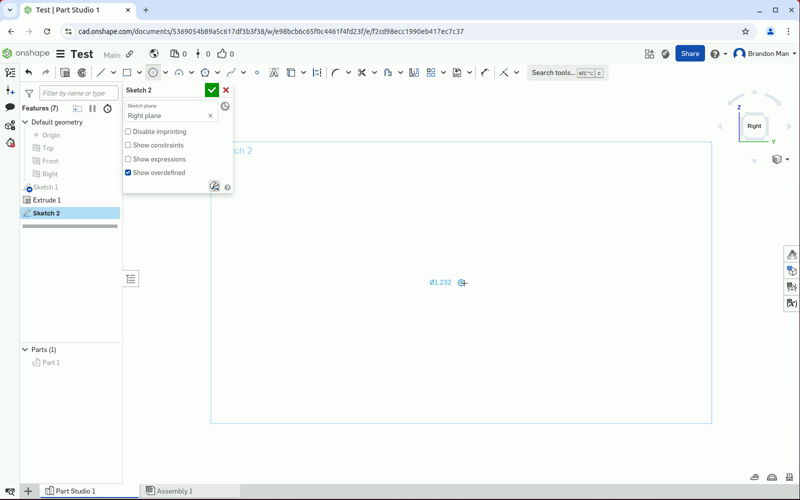
click(464, 282)
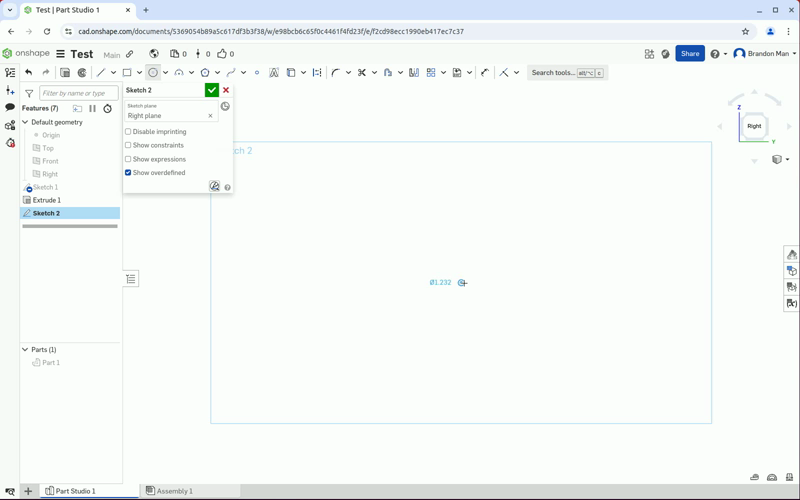
key(esc)
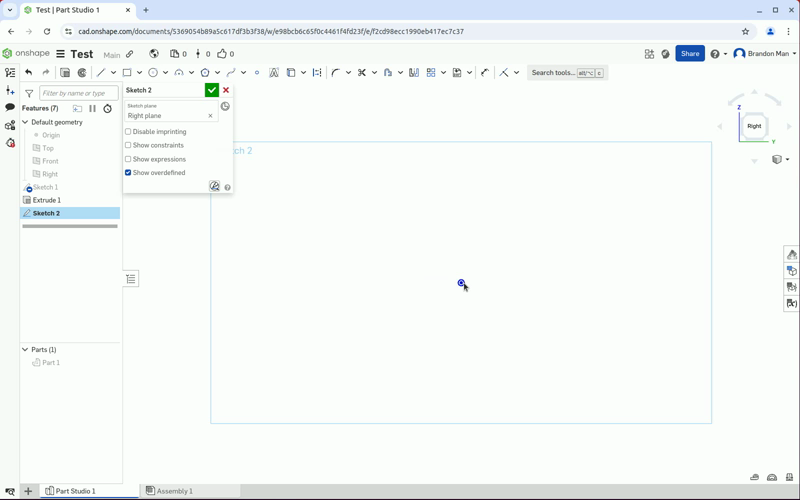
key(c)
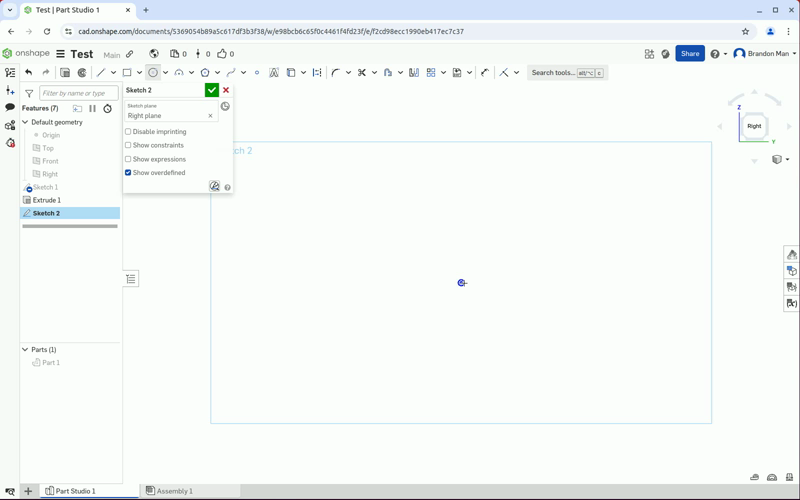
key_down(shift)
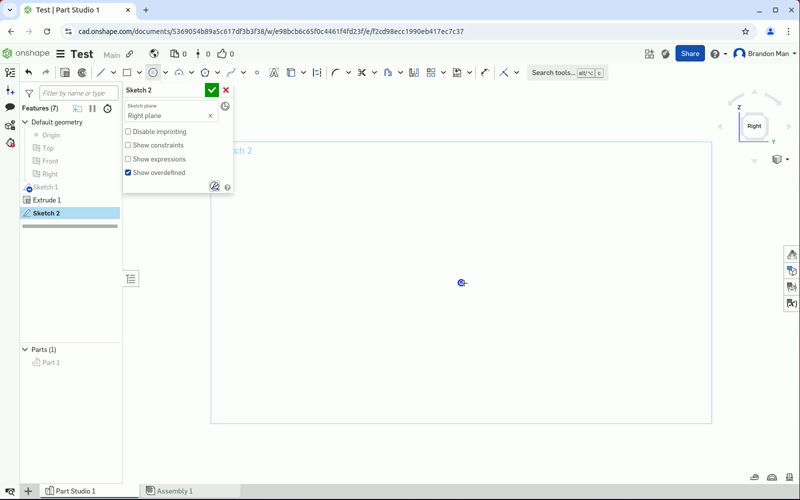
mouse_move(461, 282)
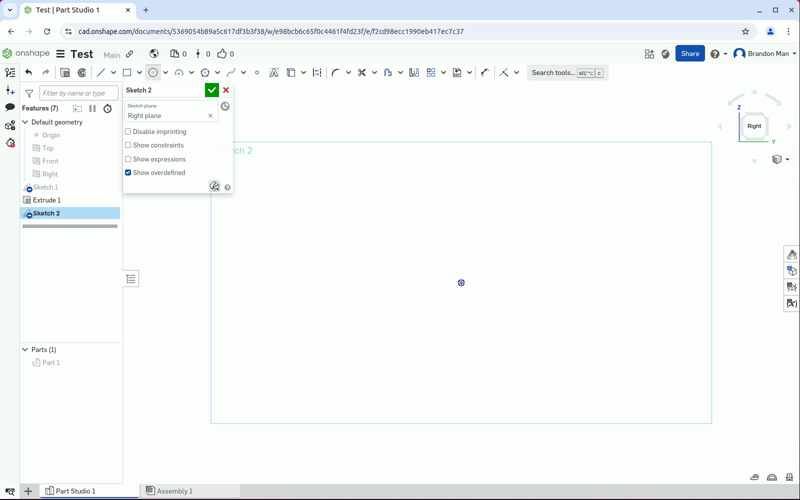
scroll(6)
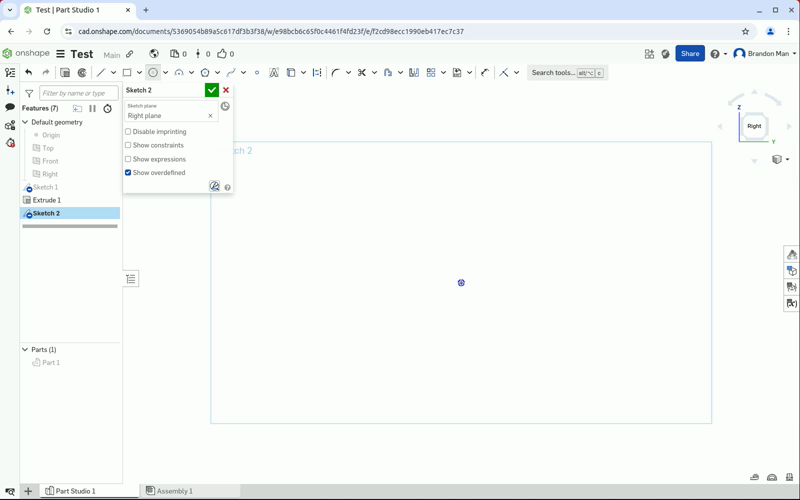
scroll(6)
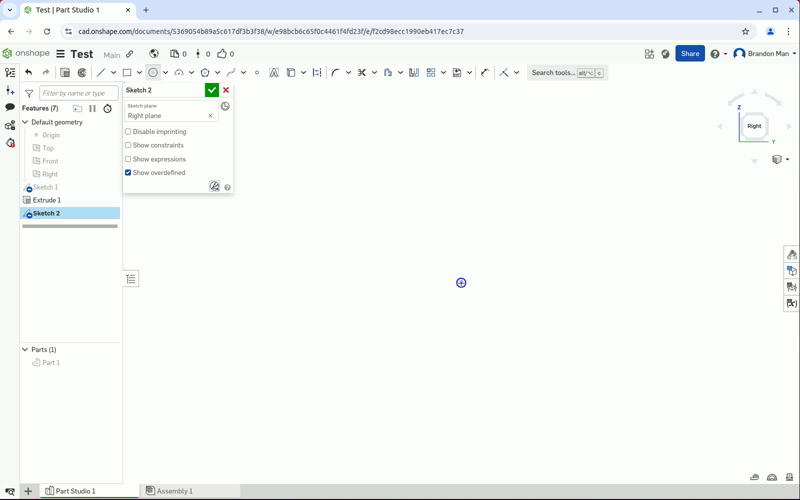
scroll(6)
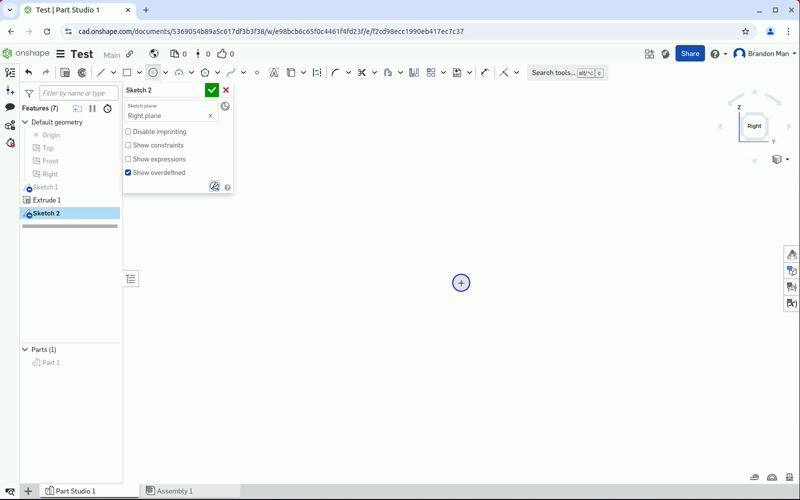
scroll(6)
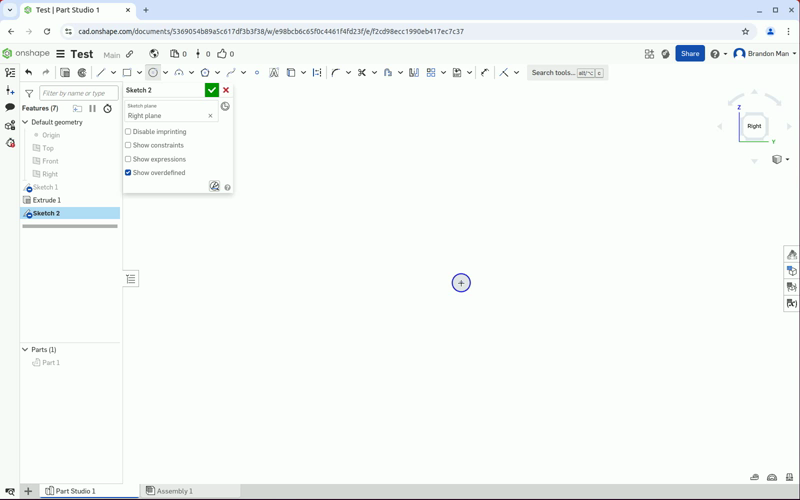
scroll(6)
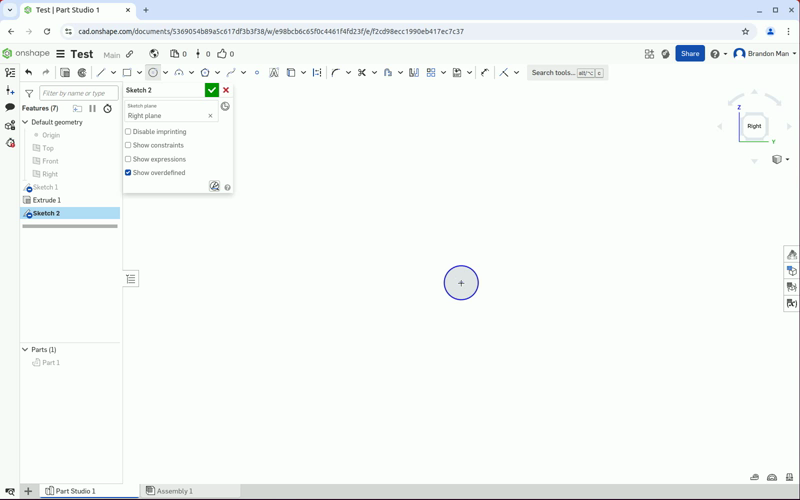
scroll(6)
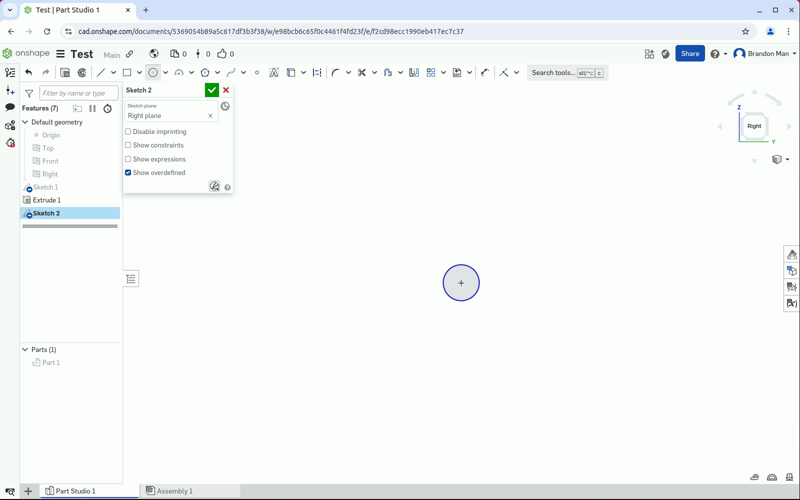
scroll(6)
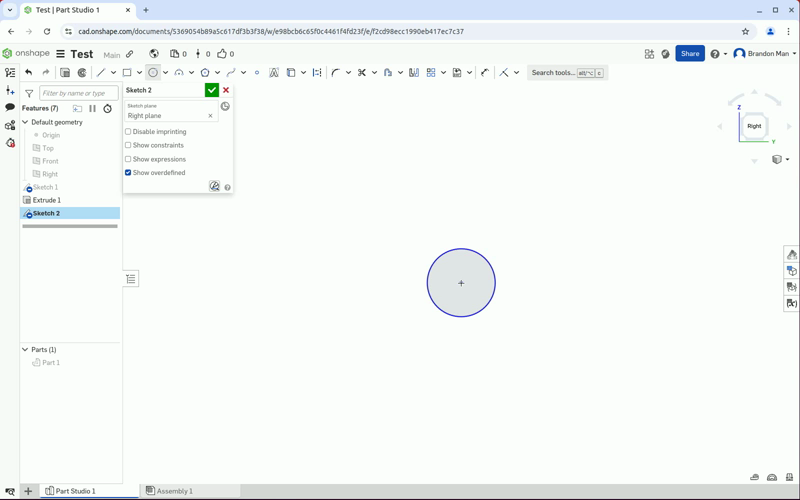
click(461, 282)
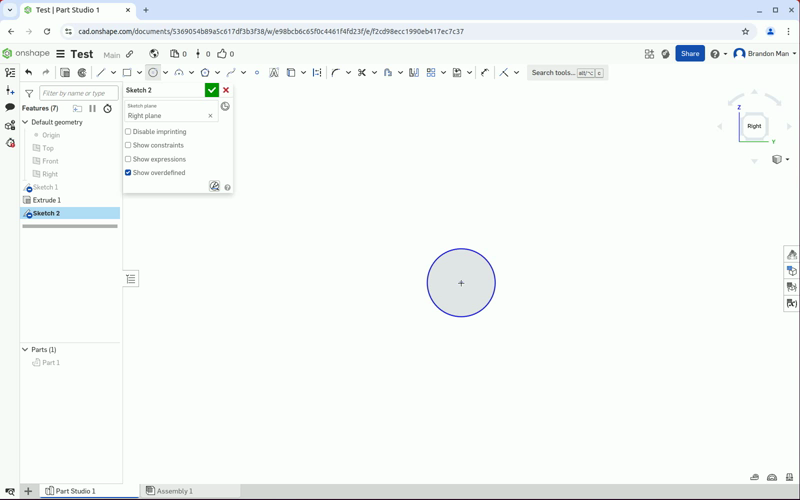
scroll(-6)
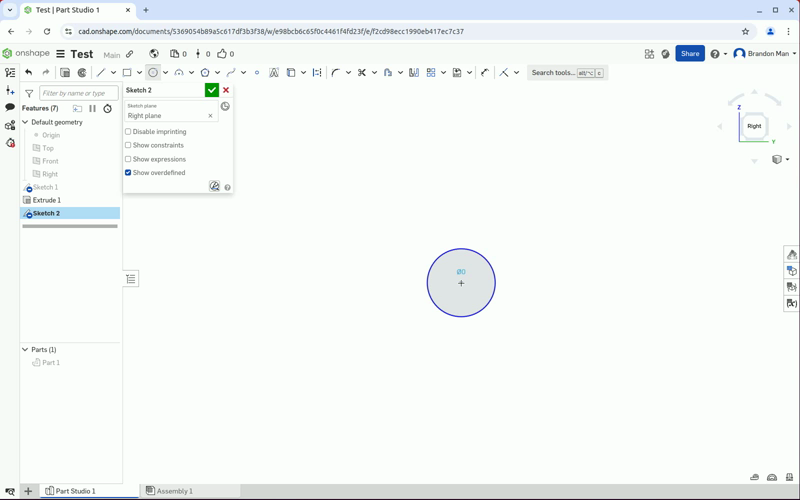
scroll(-6)
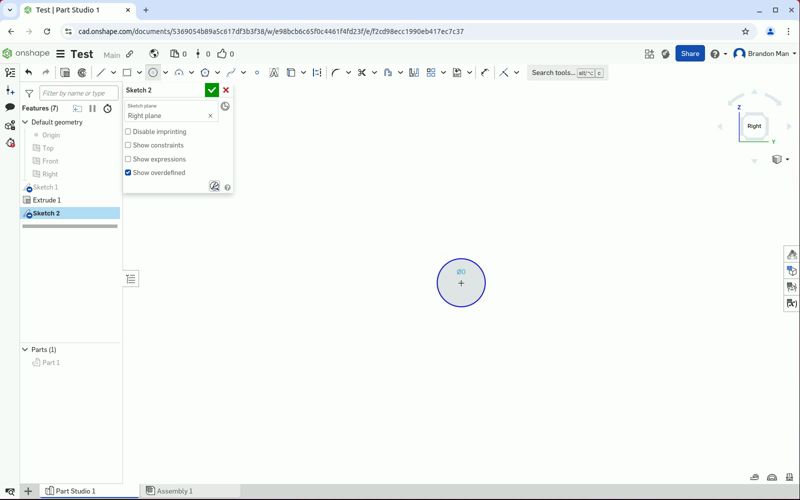
scroll(-6)
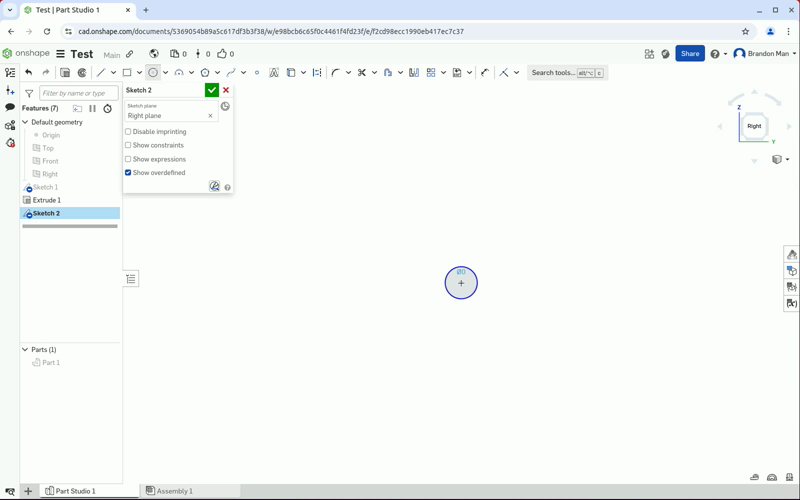
scroll(-6)
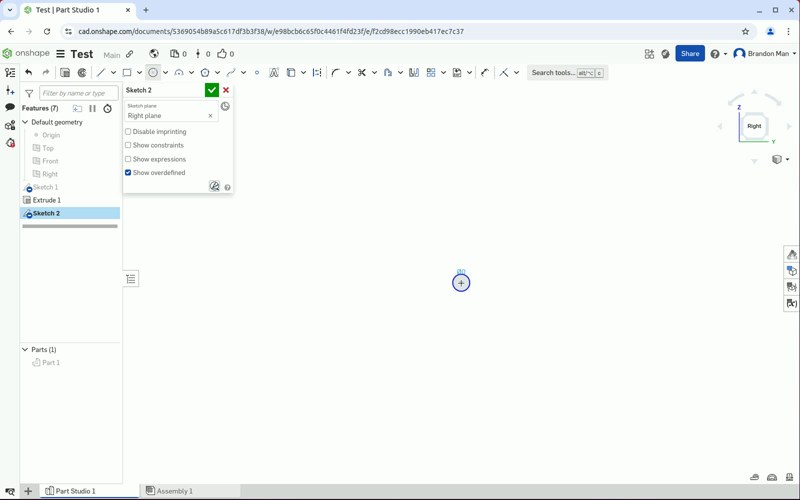
scroll(-6)
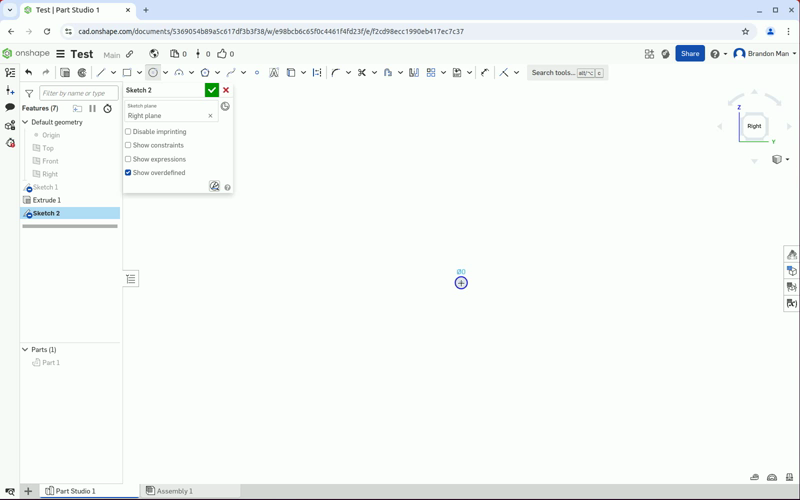
scroll(-6)
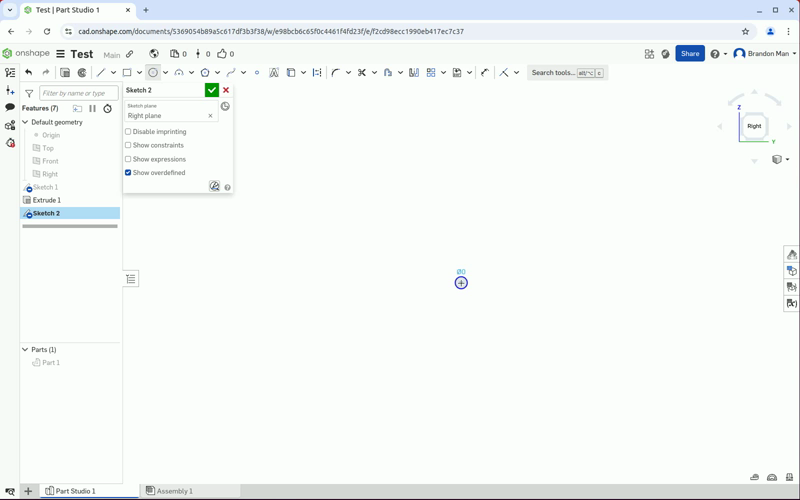
scroll(-6)
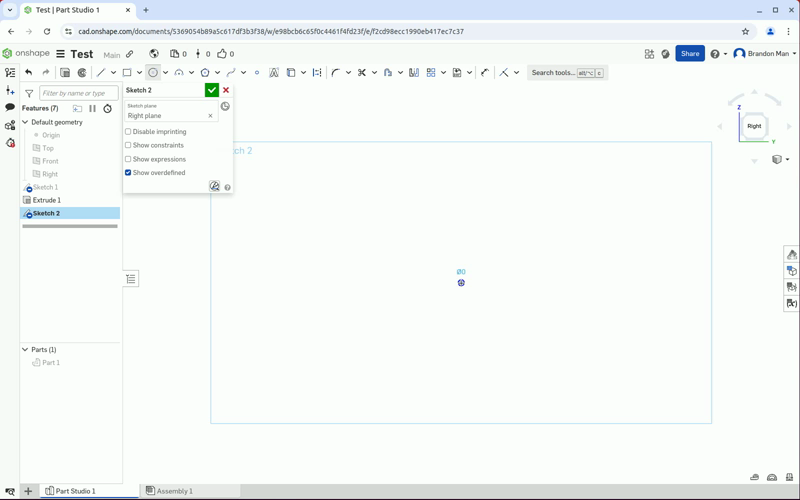
key_up(shift)
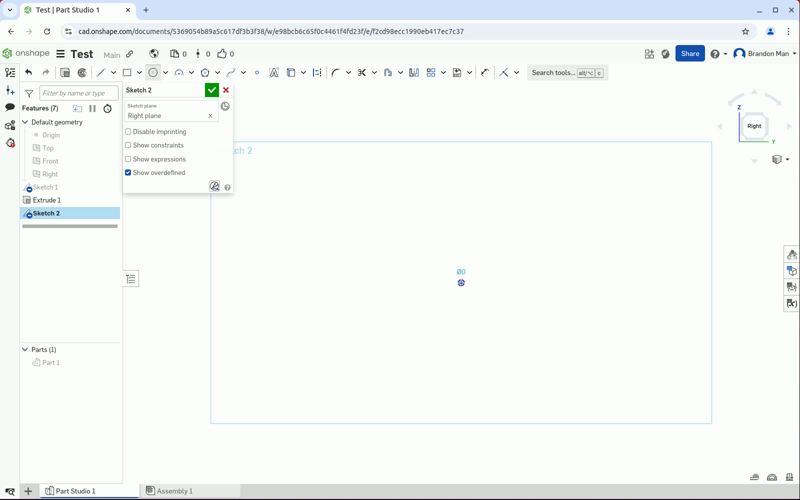
mouse_move(462, 282)
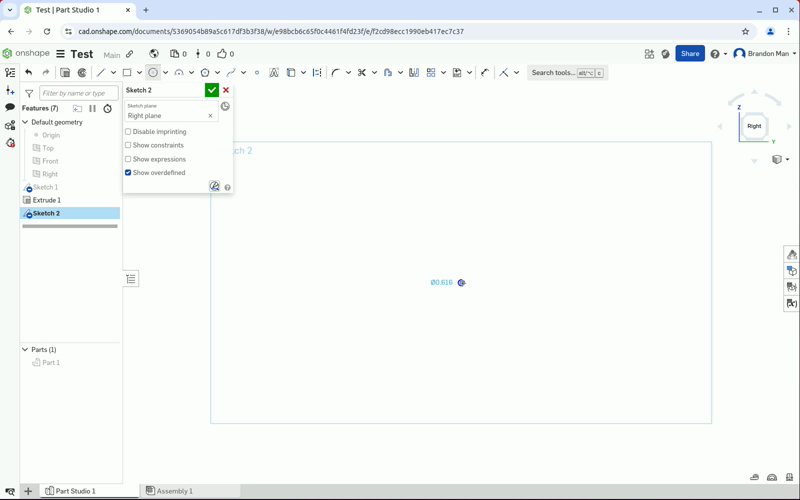
scroll(6)
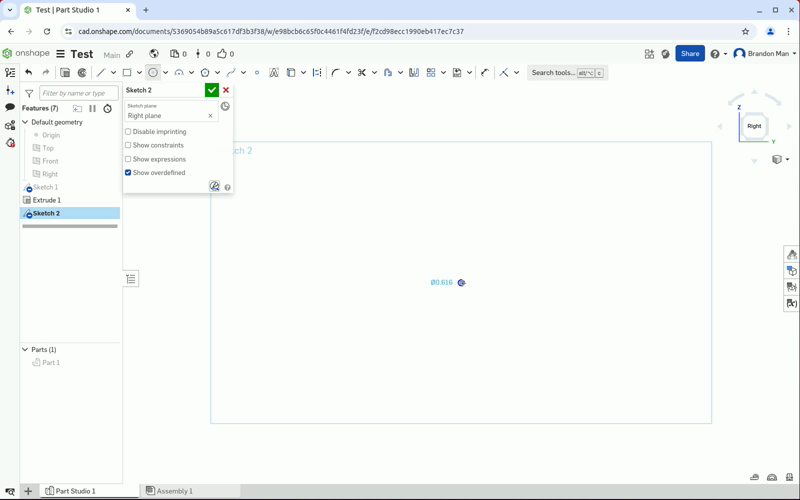
scroll(6)
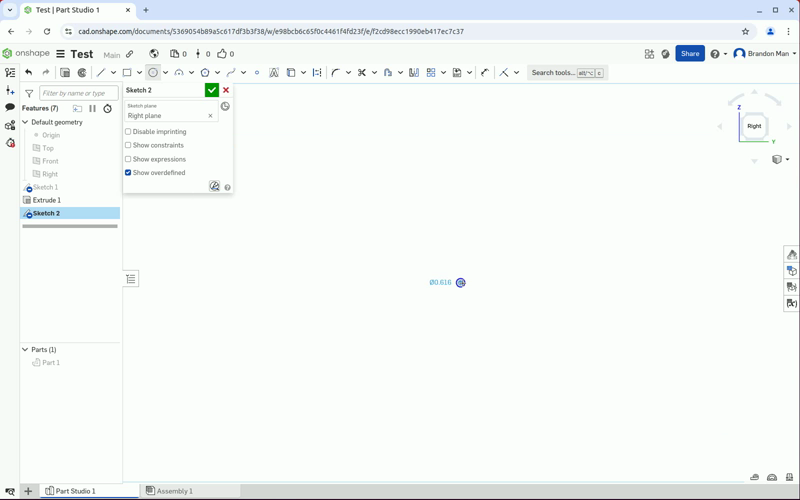
scroll(6)
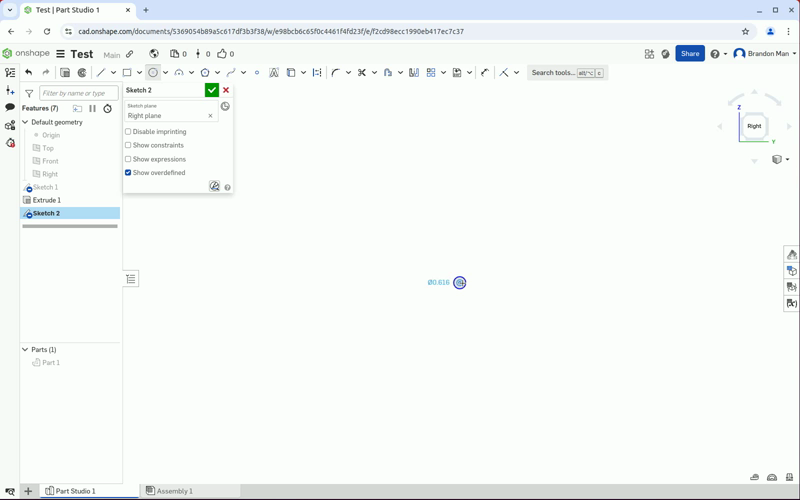
scroll(6)
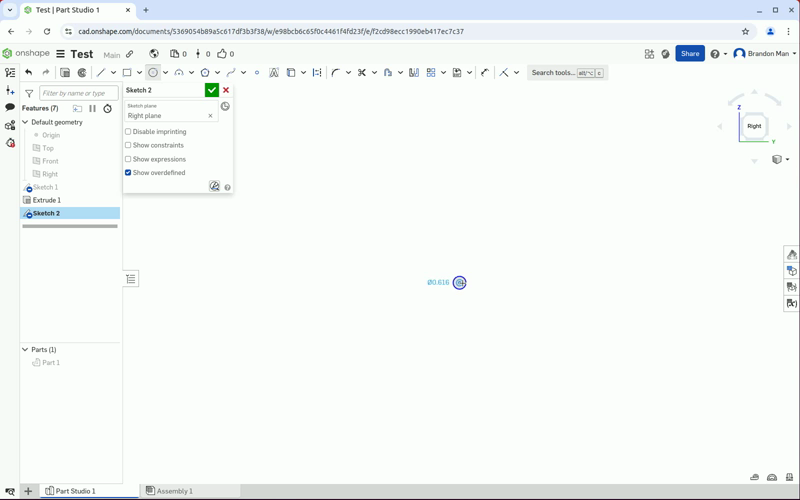
scroll(6)
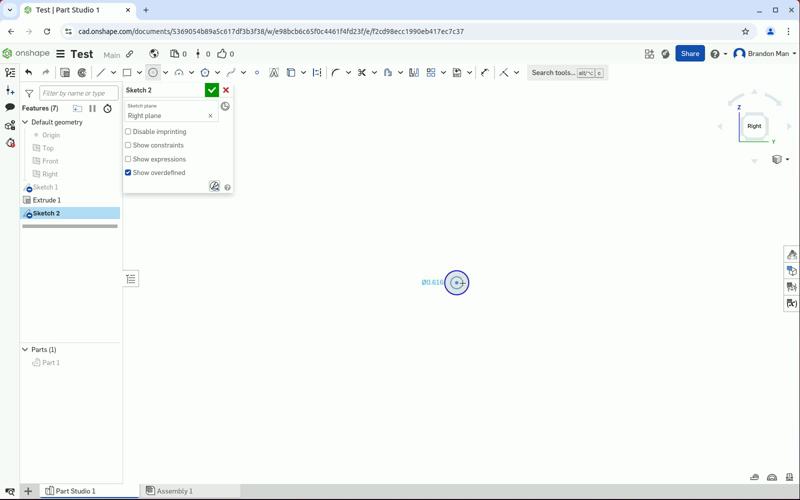
scroll(6)
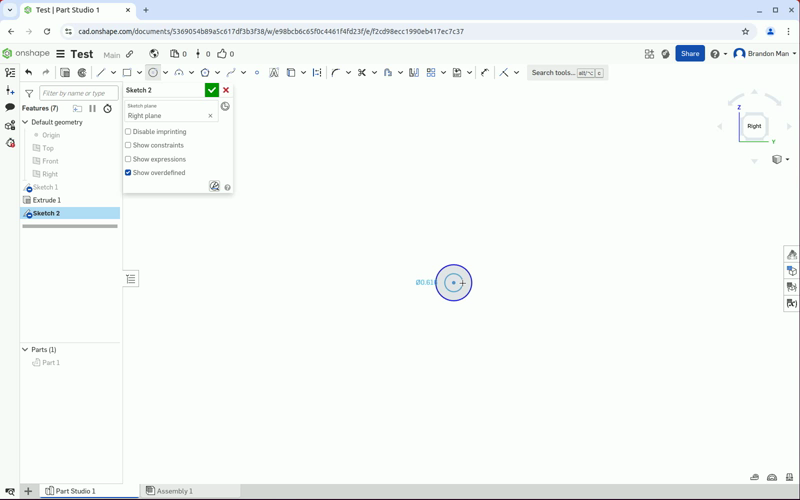
scroll(6)
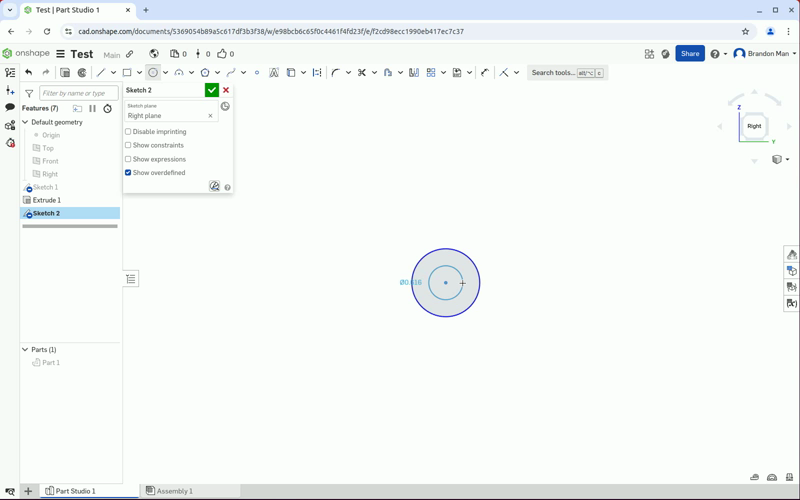
click(462, 282)
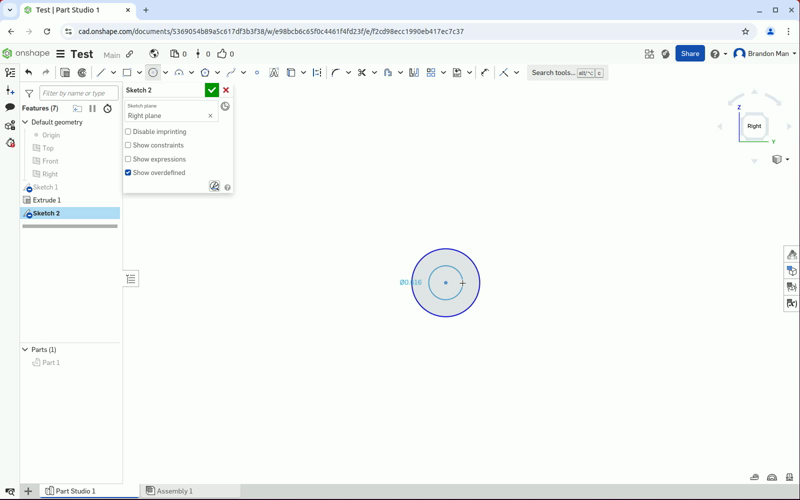
scroll(-6)
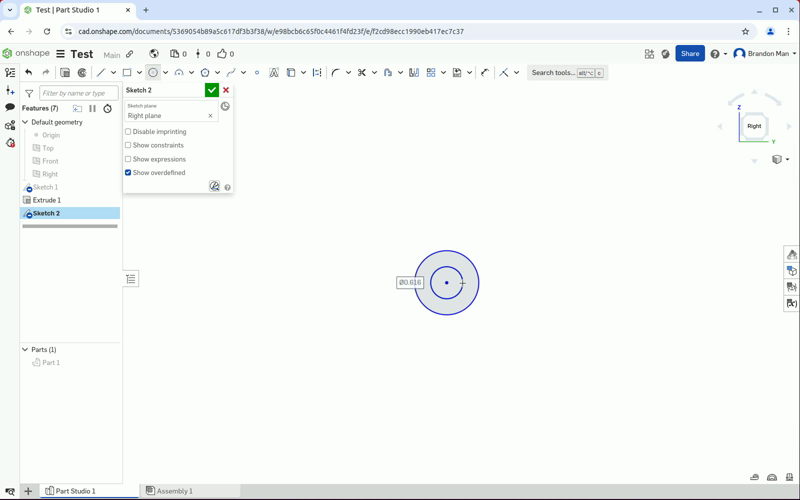
scroll(-6)
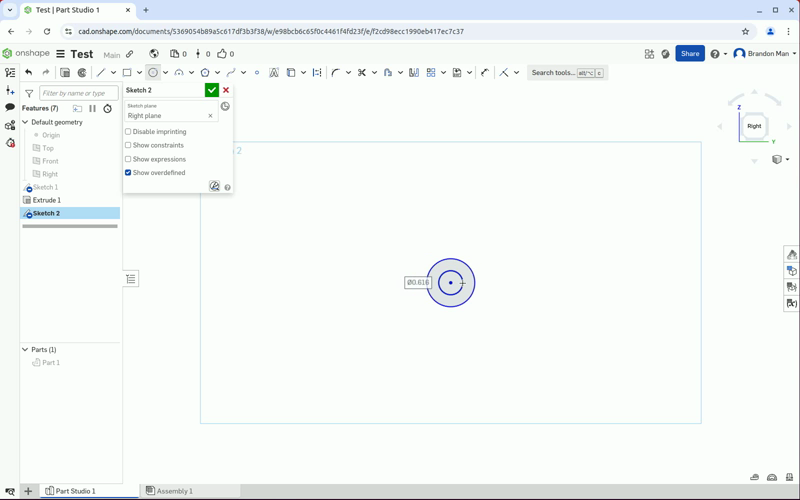
scroll(-6)
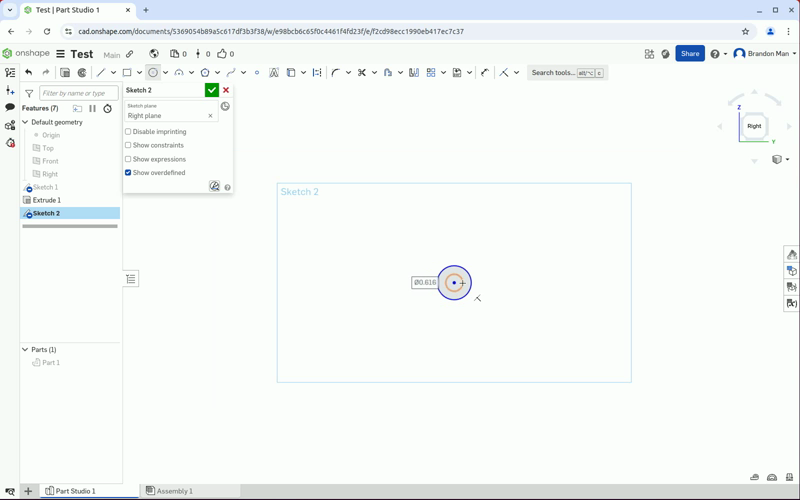
scroll(-6)
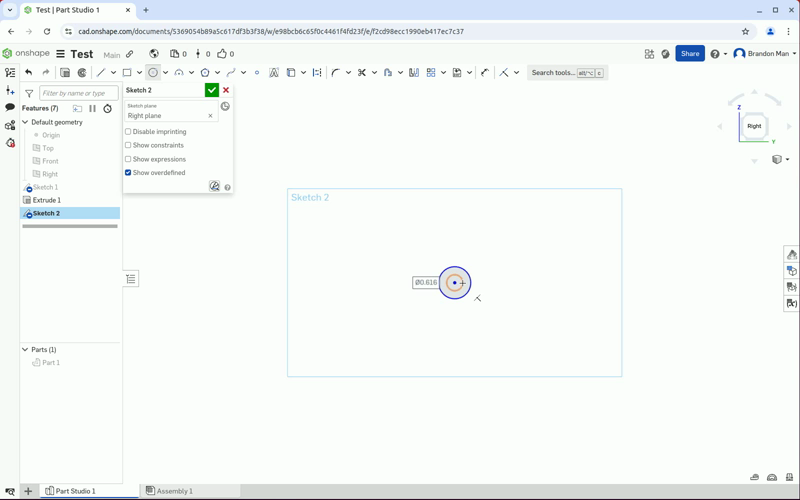
scroll(-6)
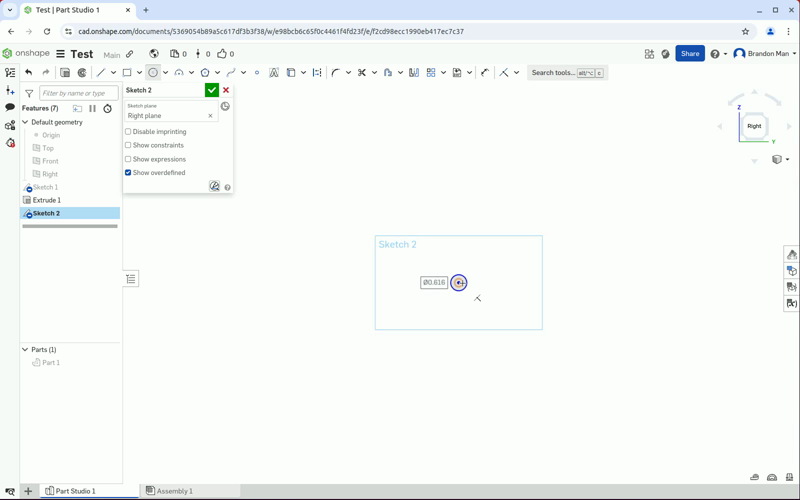
scroll(-6)
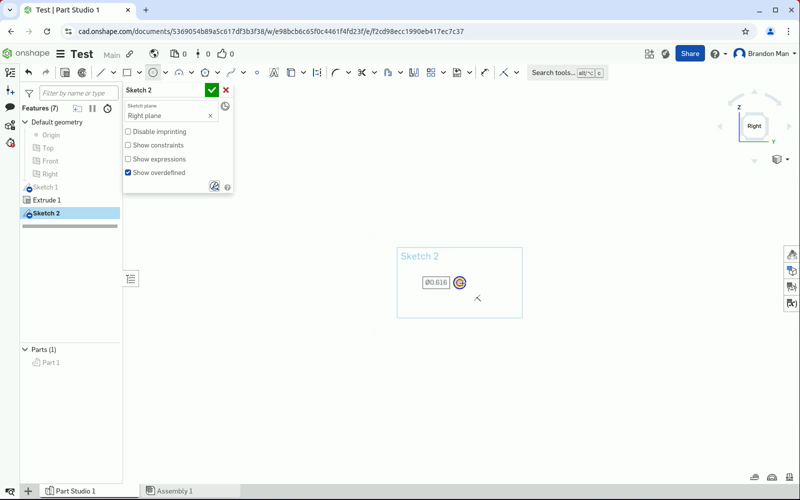
scroll(-6)
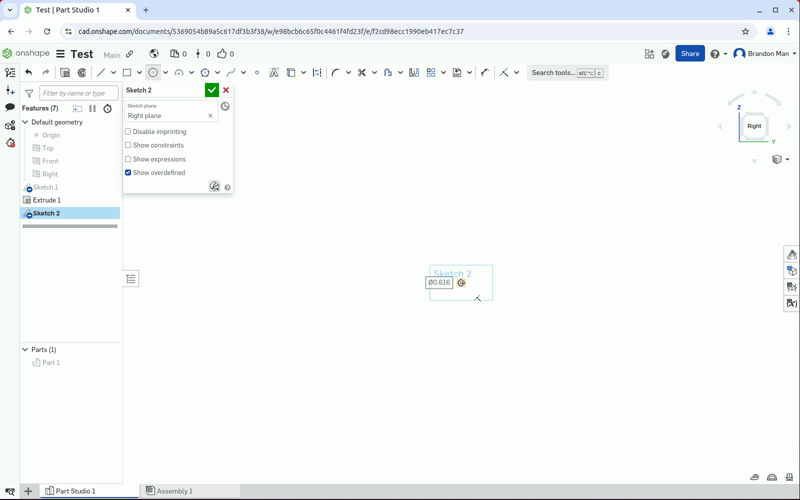
key(esc)
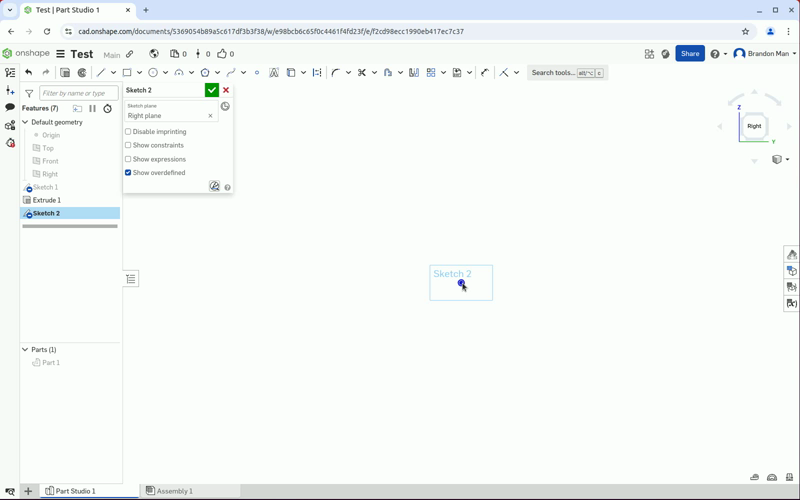
mouse_move(463, 280)
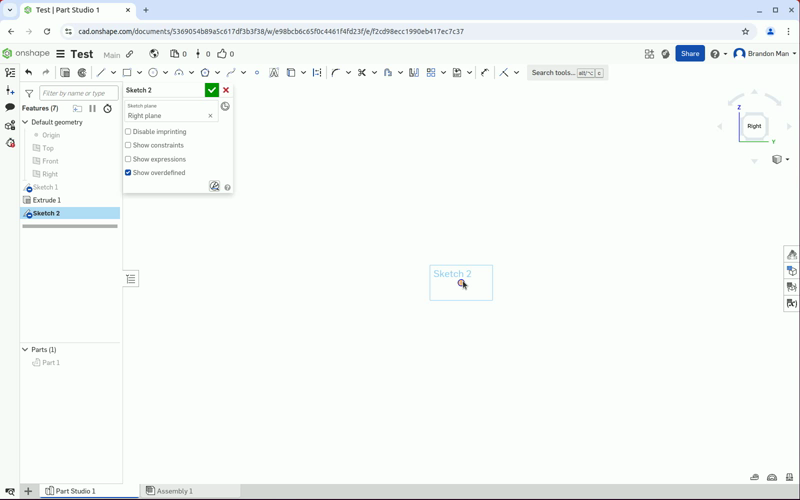
scroll(6)
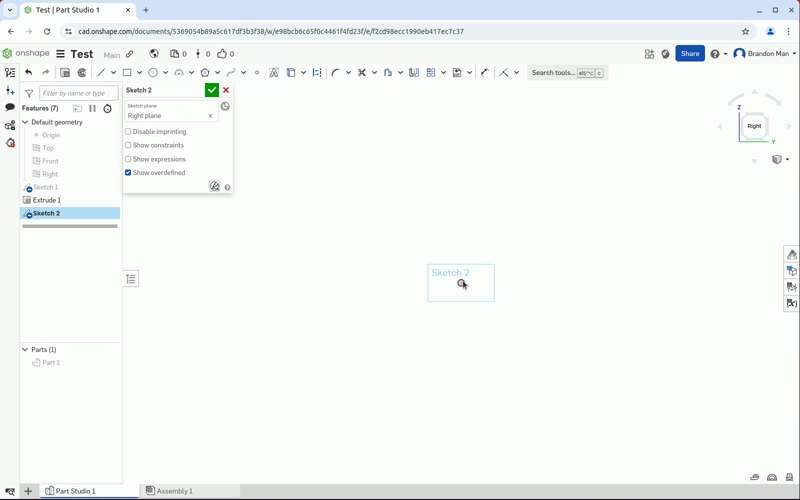
scroll(6)
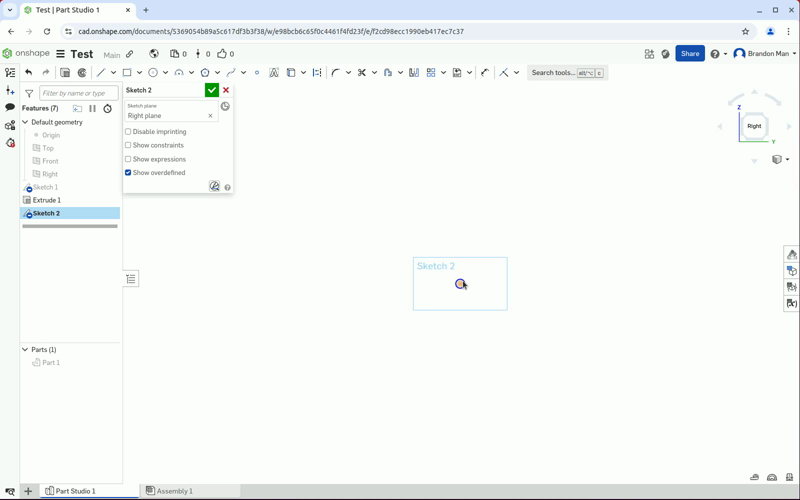
scroll(6)
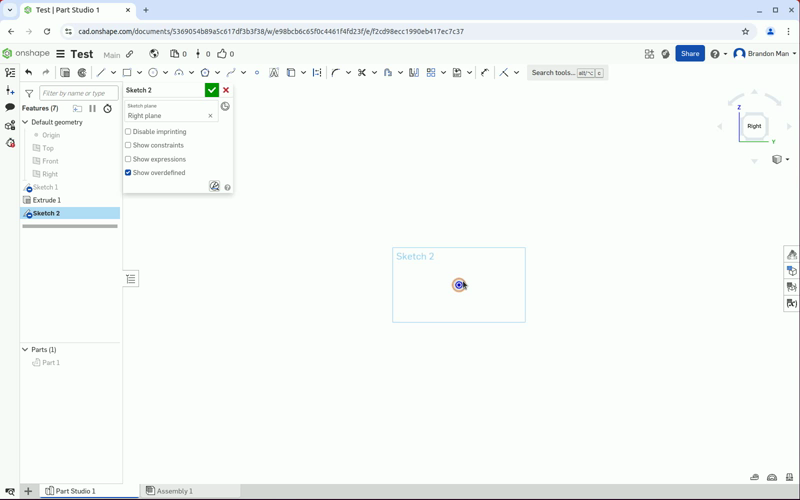
scroll(6)
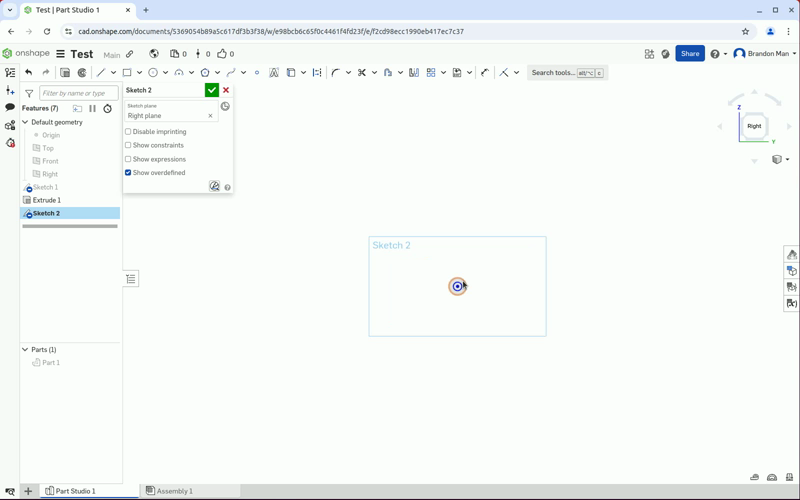
scroll(6)
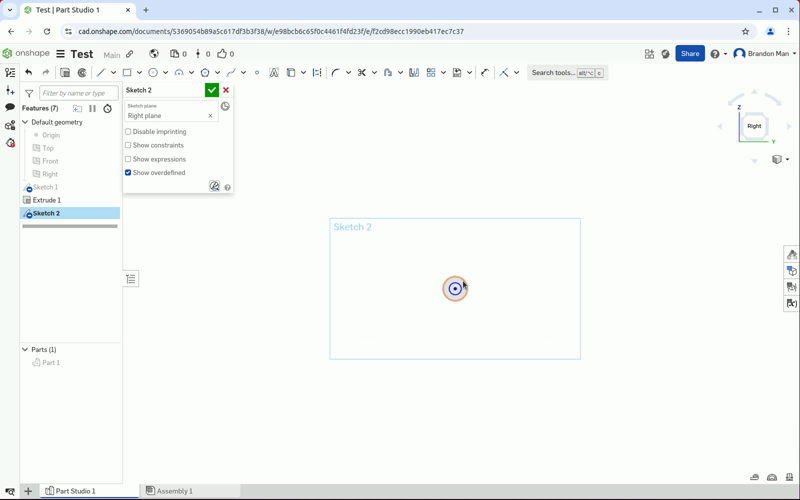
scroll(6)
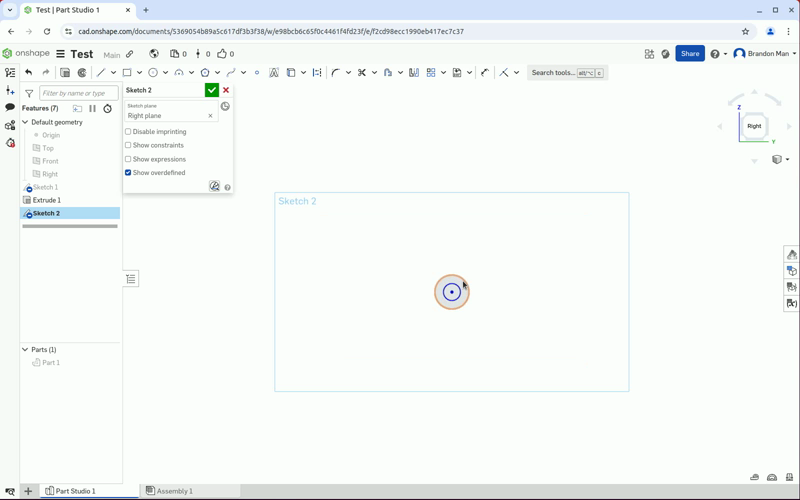
scroll(6)
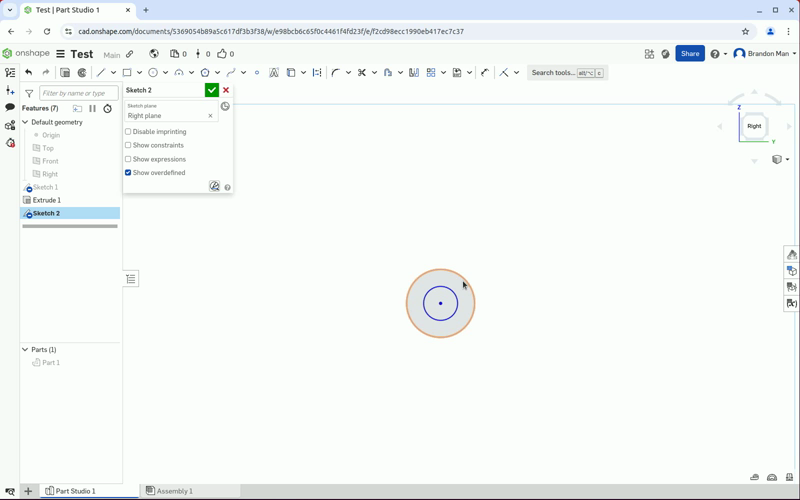
click(463, 280)
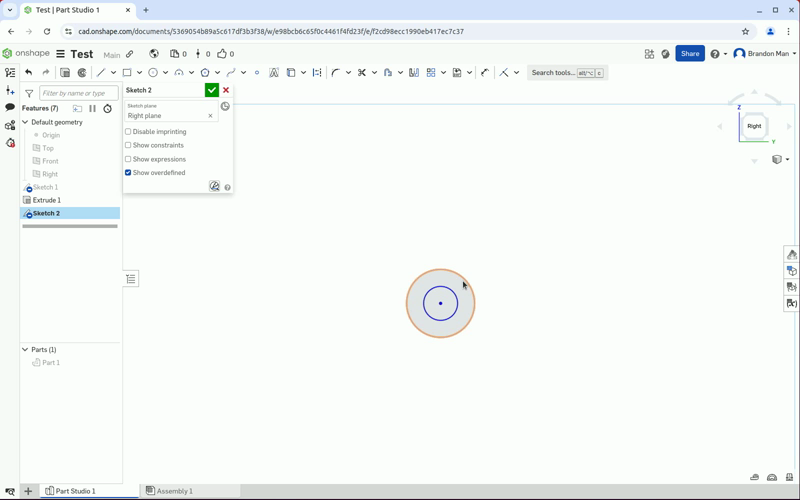
scroll(-6)
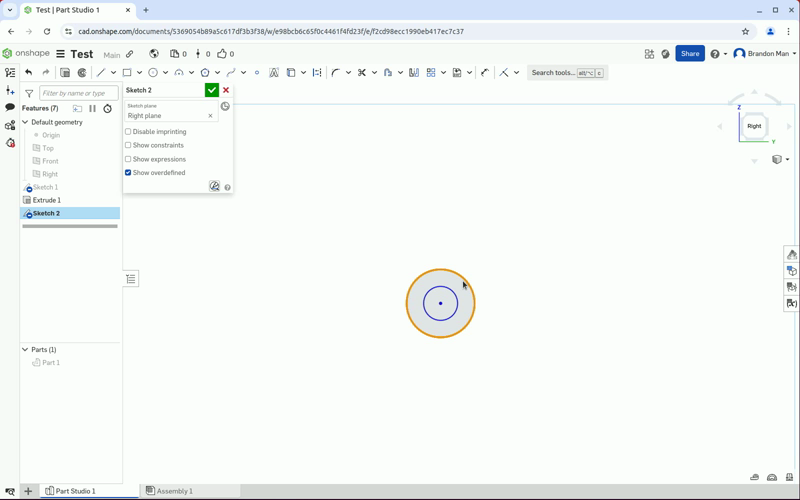
scroll(-6)
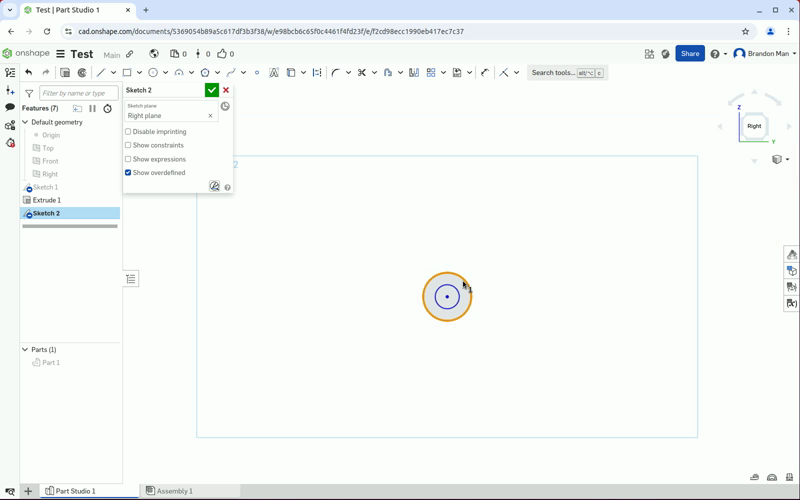
scroll(-6)
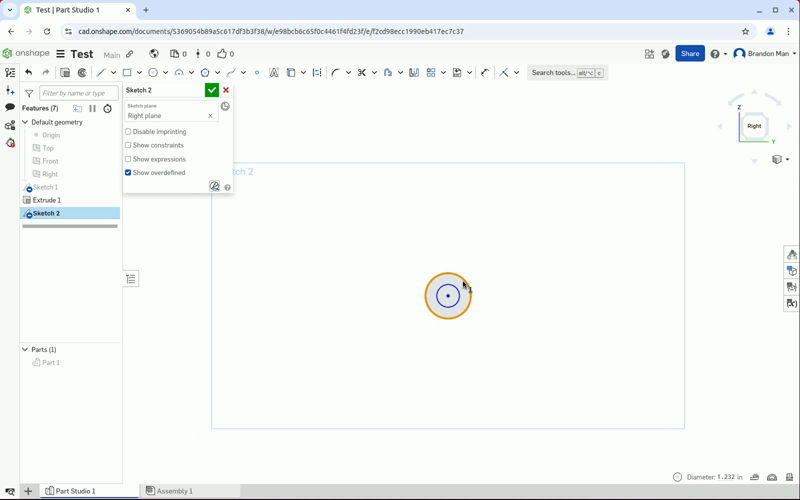
scroll(-6)
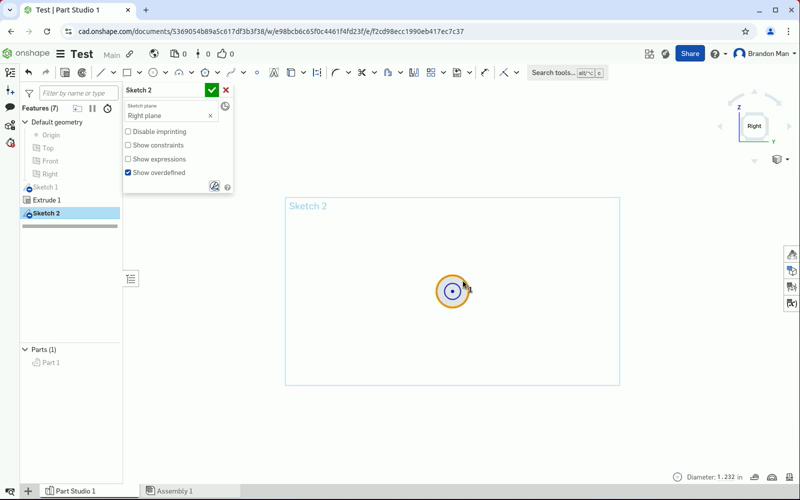
scroll(-6)
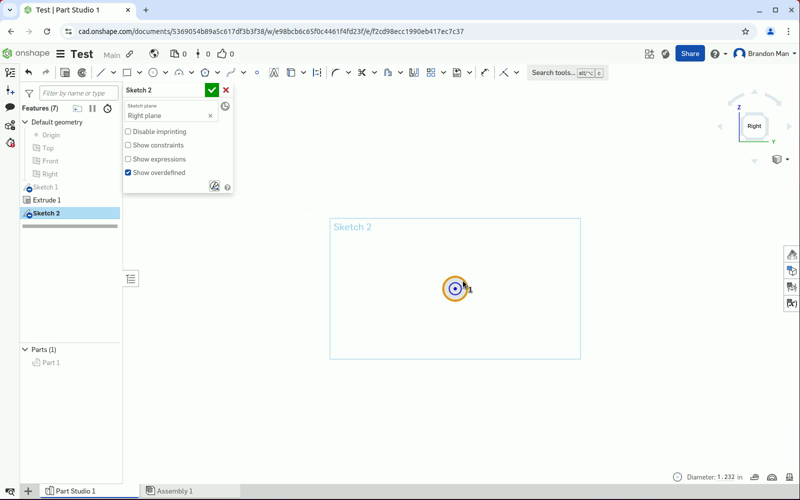
scroll(-6)
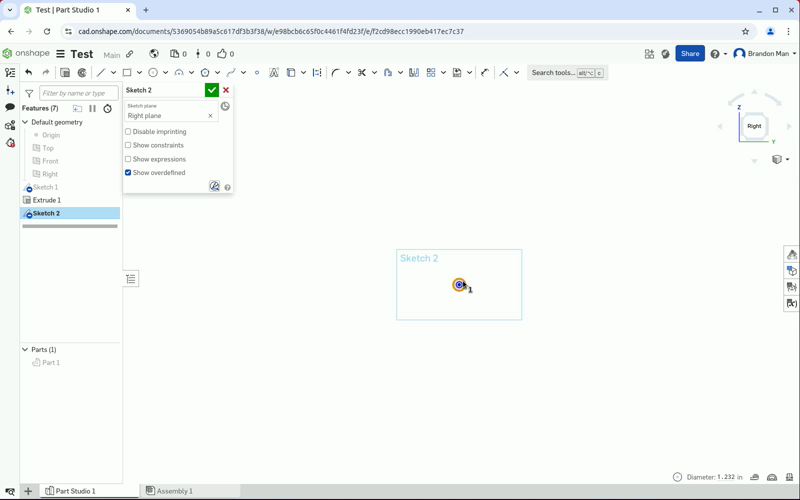
scroll(-6)
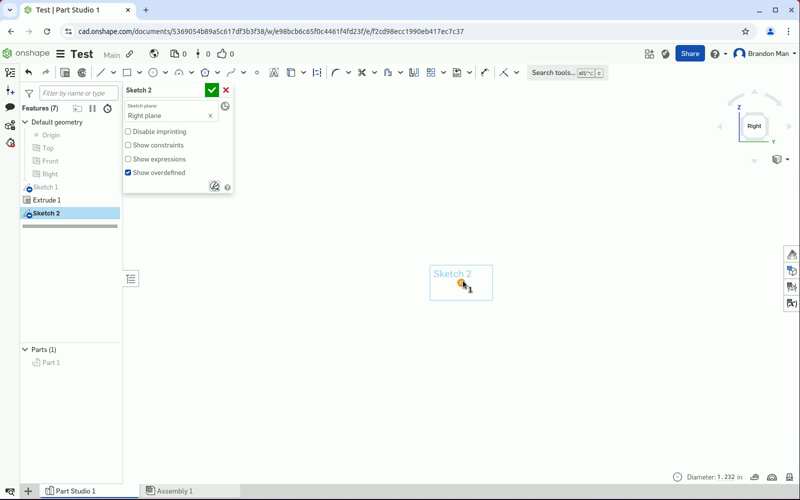
mouse_move(73, 352)
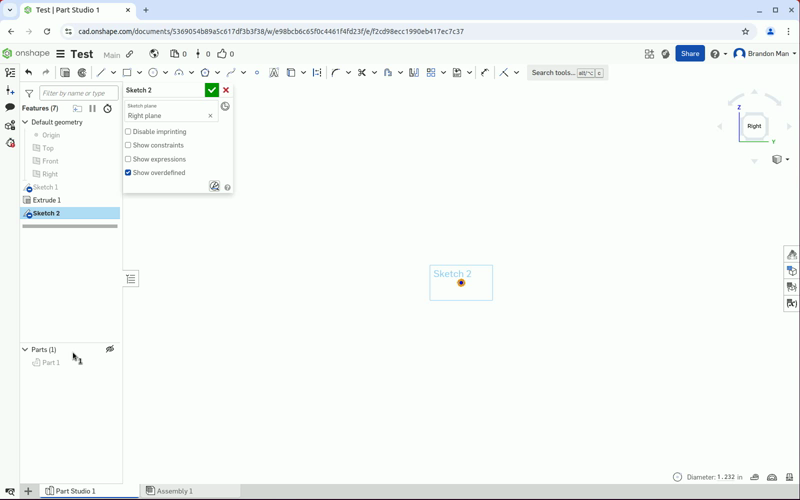
key(shift+y)
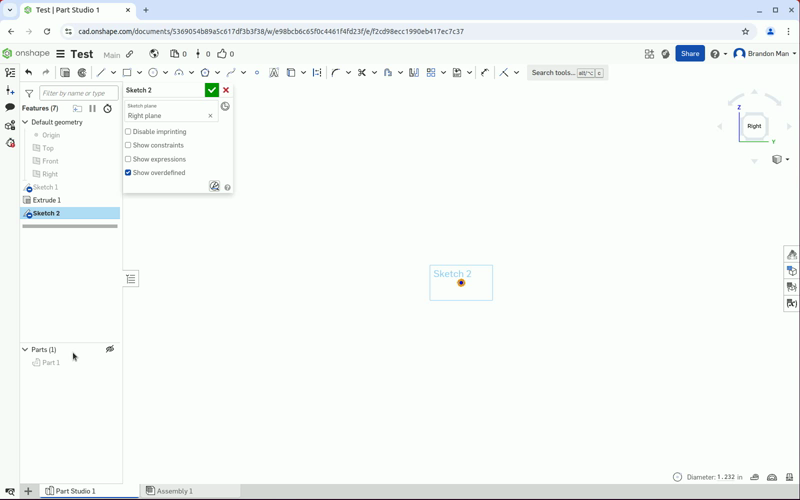
key(shift+e)
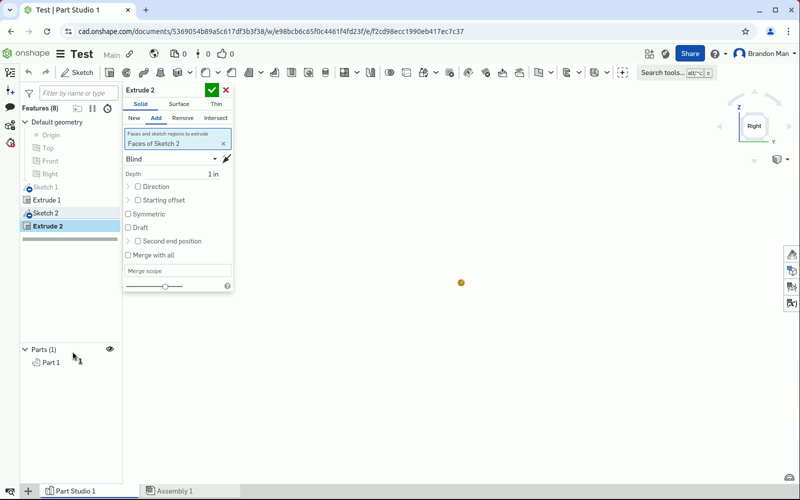
mouse_move(143, 106)
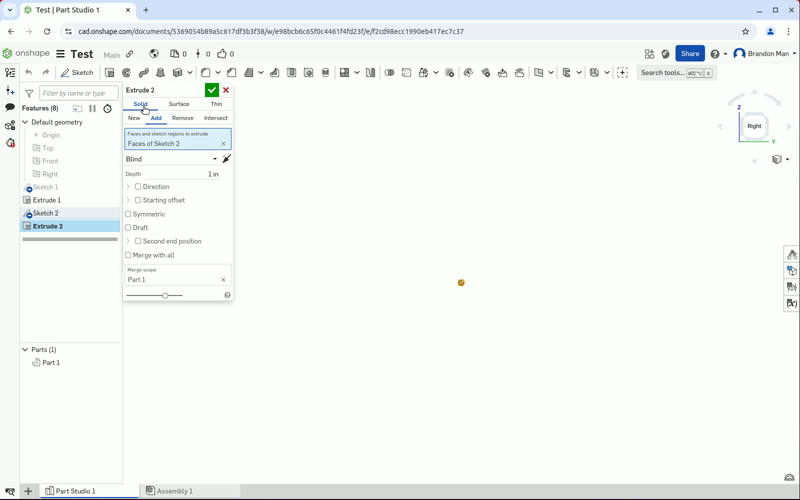
click(143, 106)
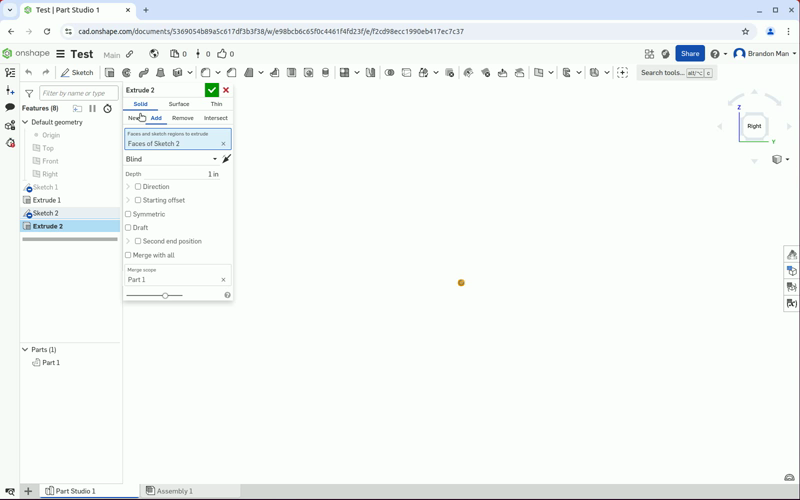
mouse_move(137, 120)
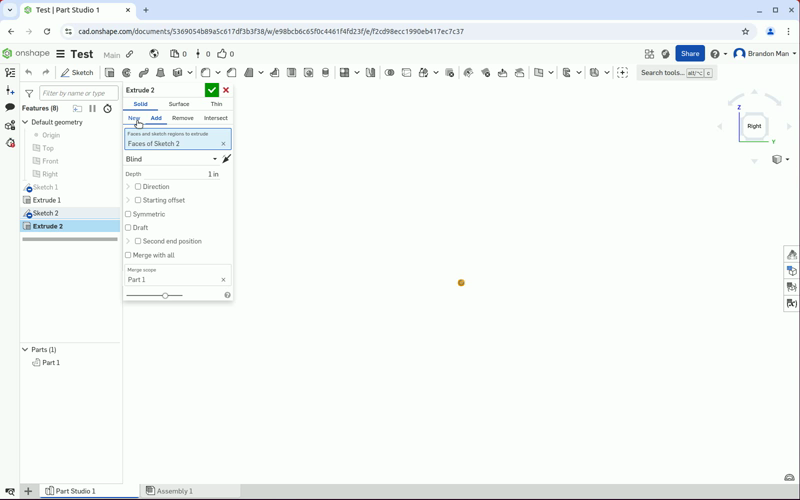
click(137, 120)
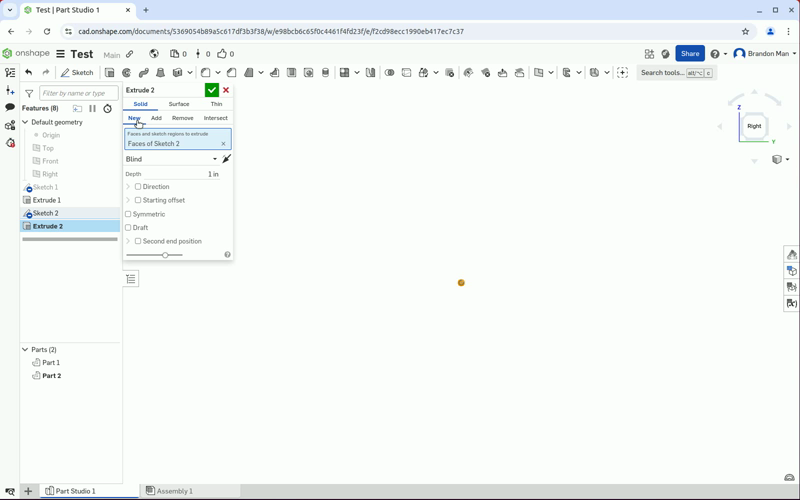
key(tab, 4)
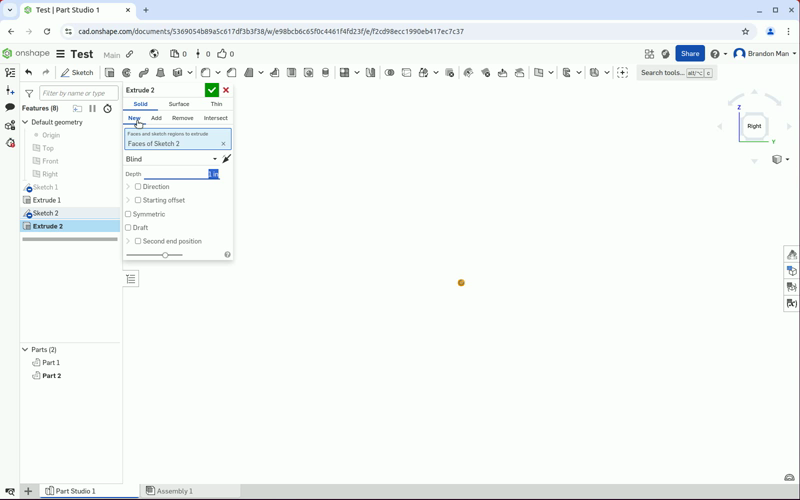
text(0.241)
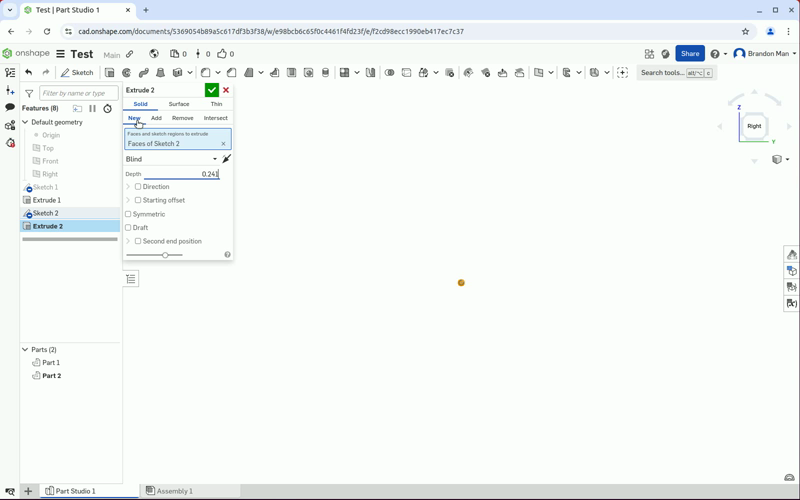
key(enter)
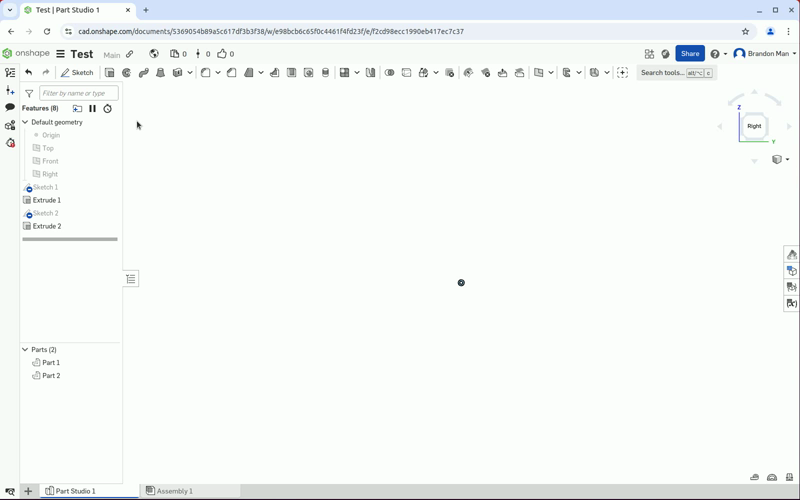
key(shift+h)
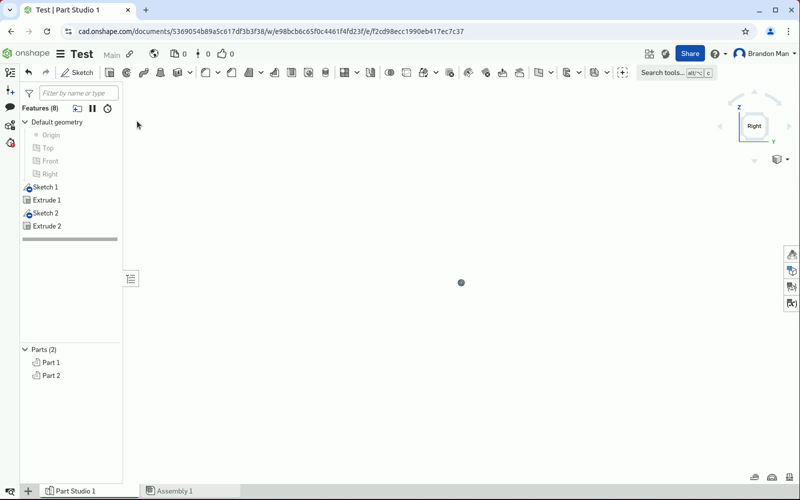
key(shift+h)
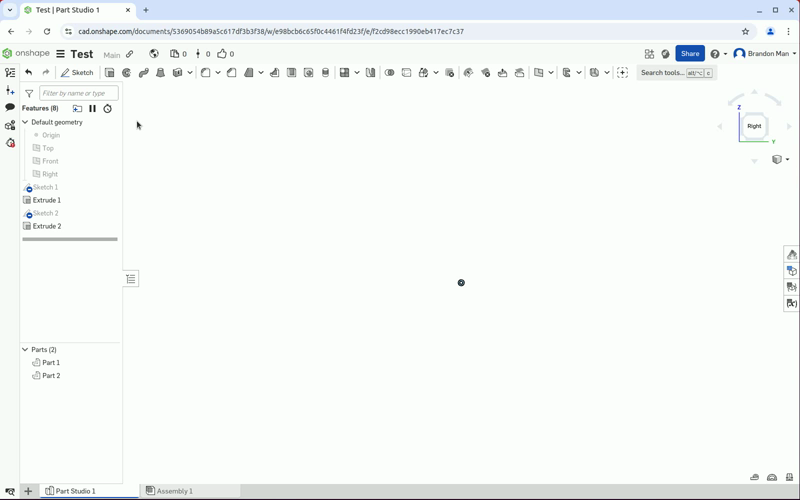
mouse_move(73, 189)
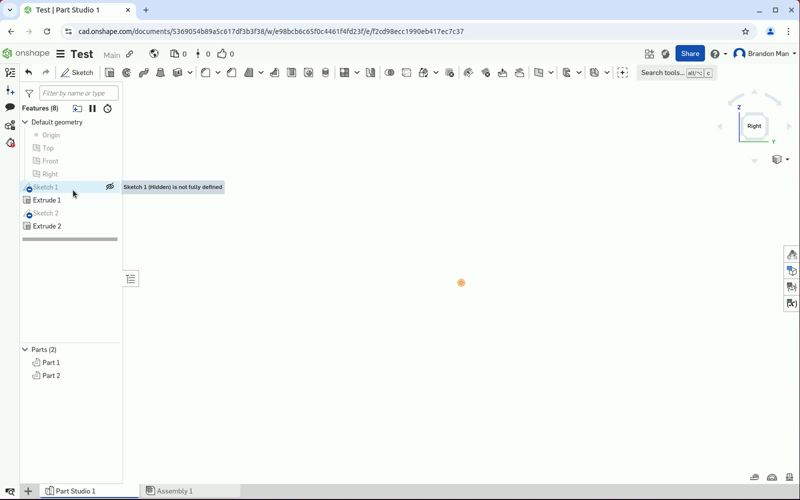
click(73, 189)
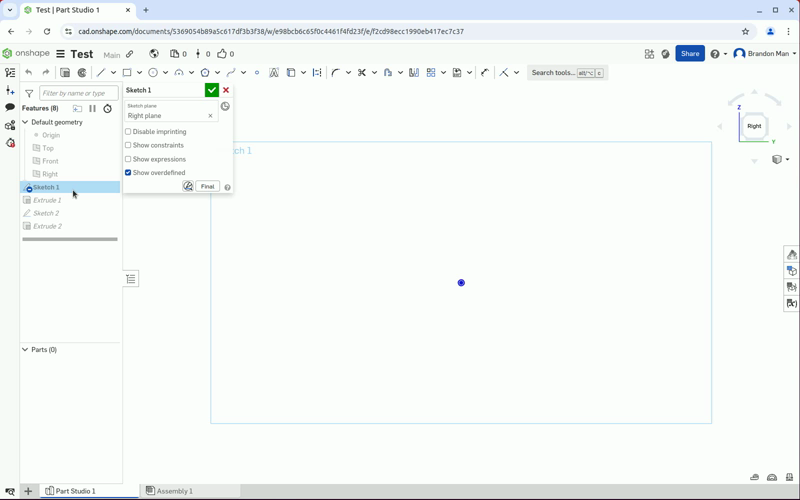
mouse_move(229, 92)
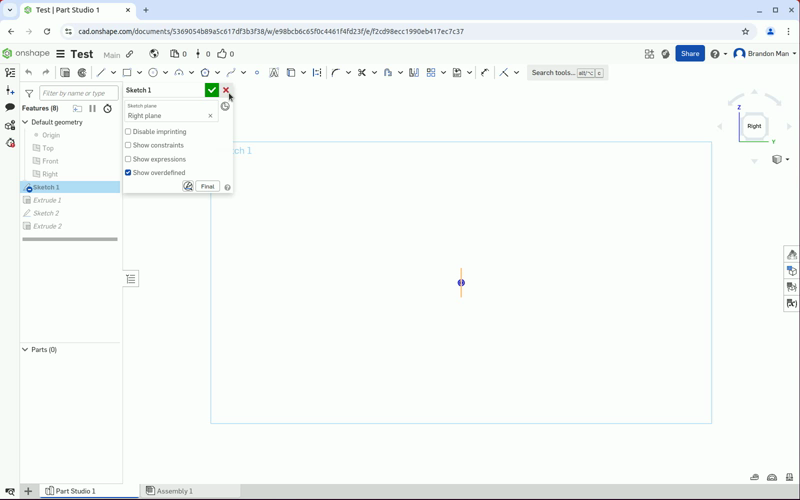
click(229, 92)
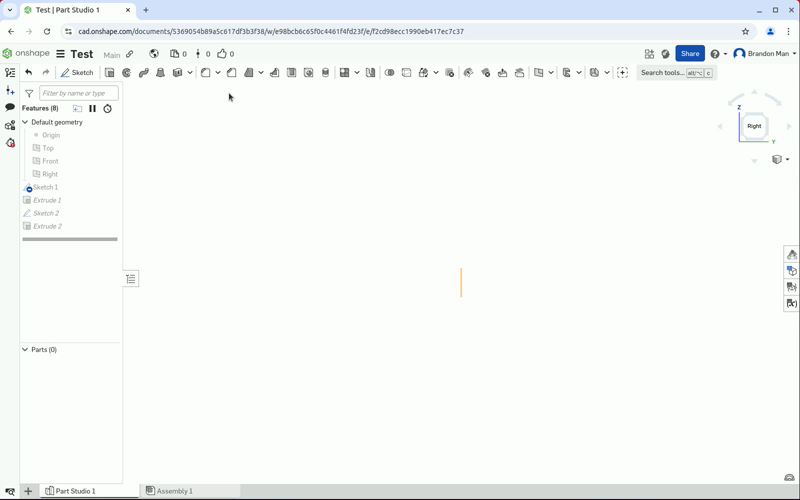
mouse_move(73, 352)
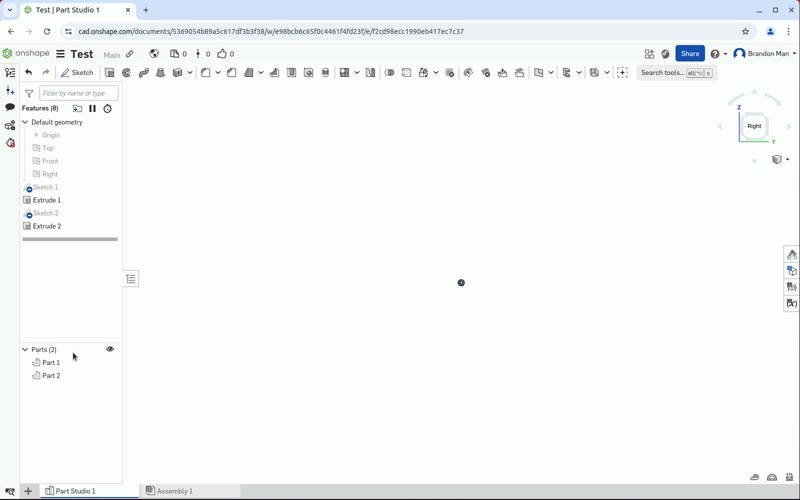
key(y)
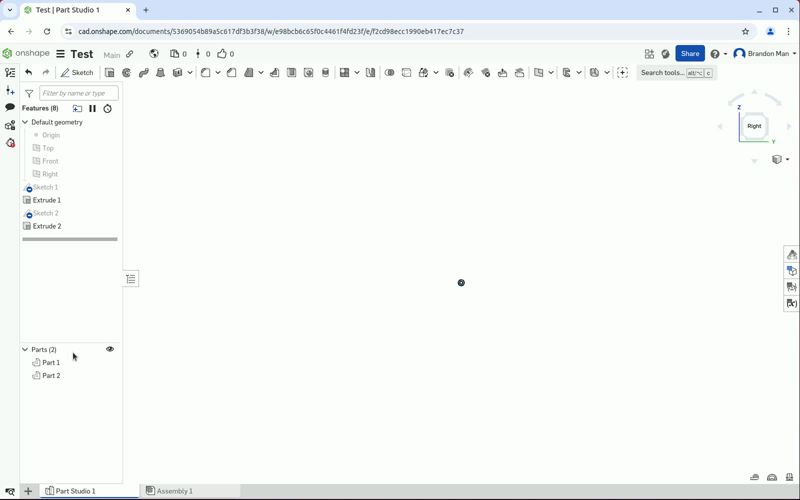
key(shift+p)
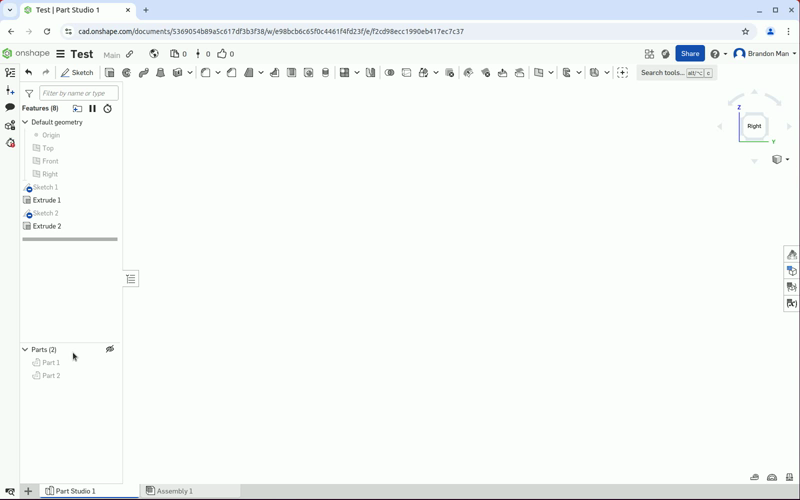
key(space)
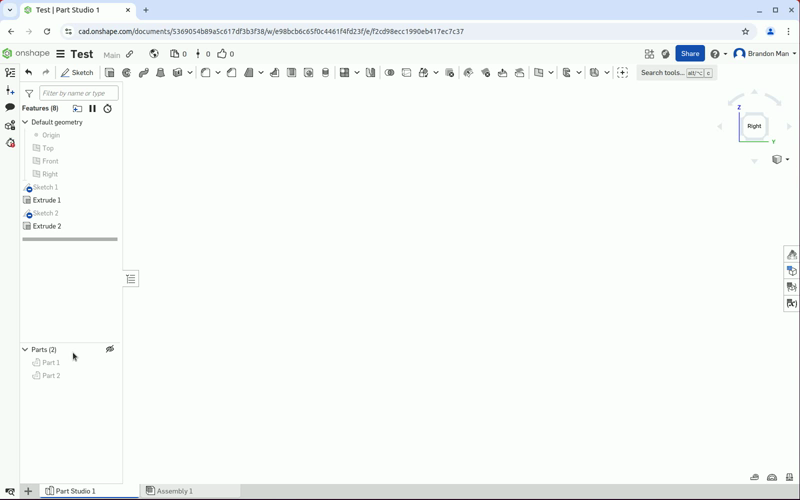
key_down(shift)
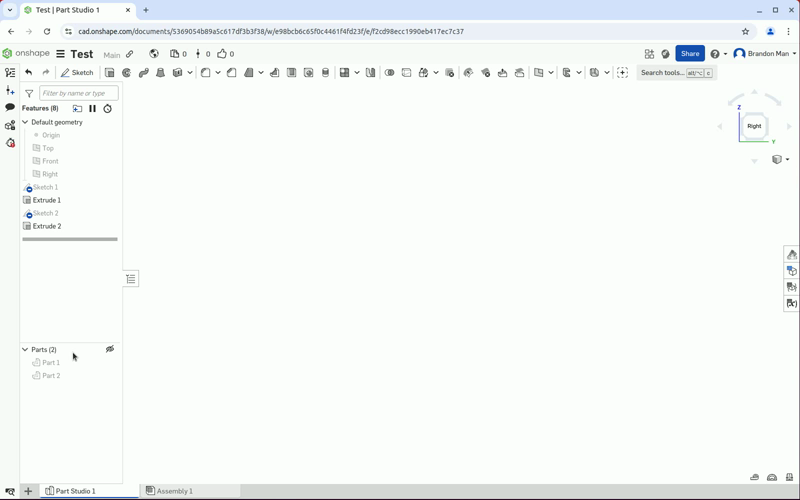
key(right)
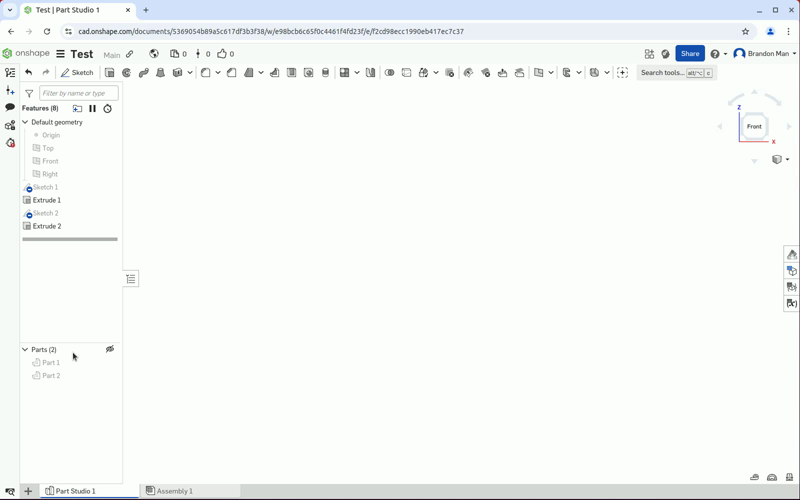
key_up(shift)
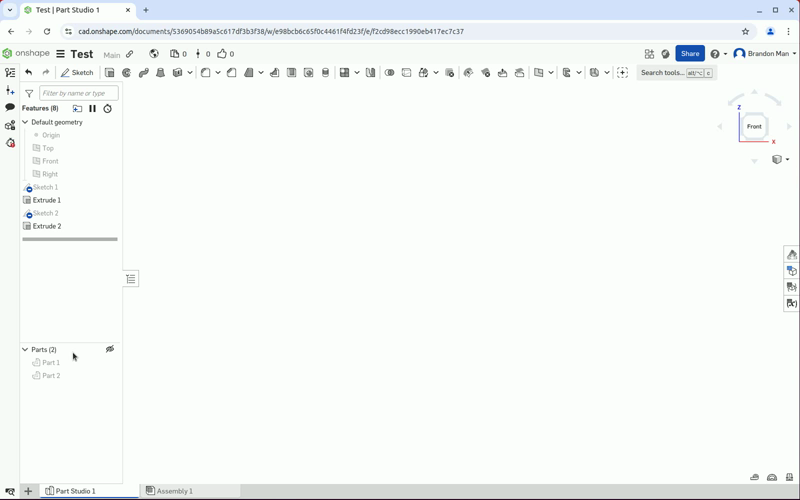
key(space)
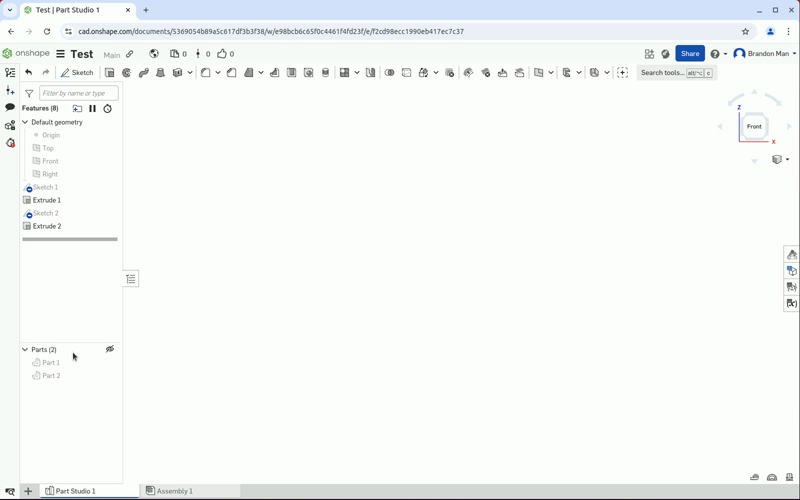
key_down(shift)
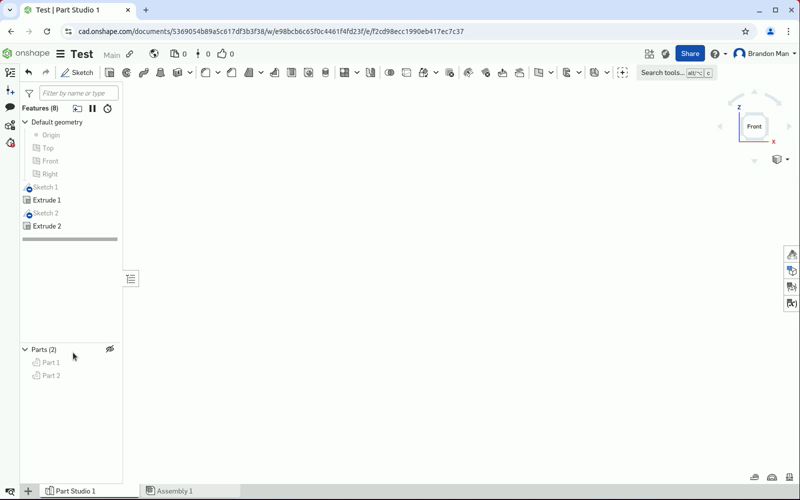
key(down)
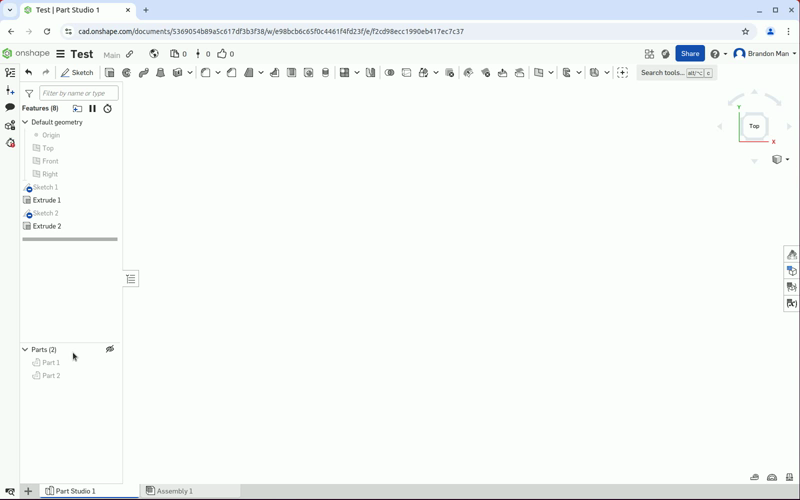
key_up(shift)
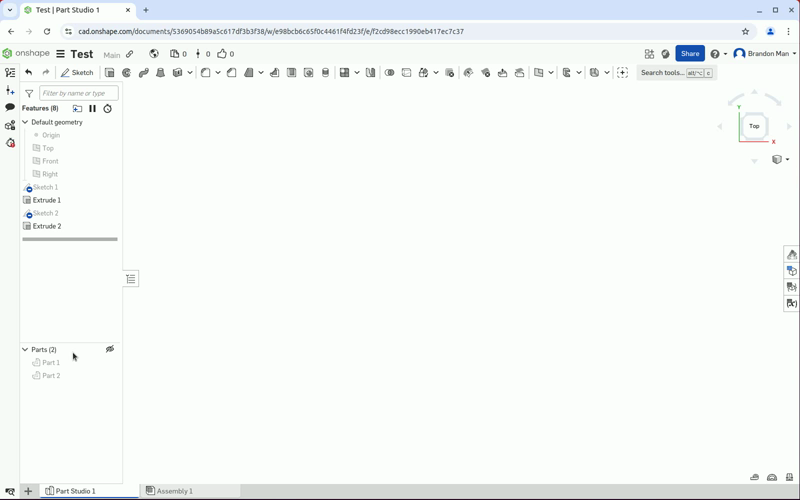
mouse_move(73, 352)
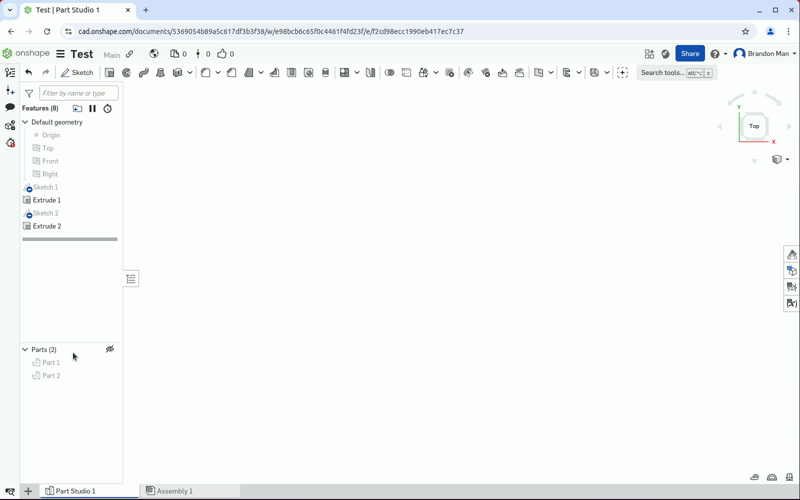
key(shift+y)
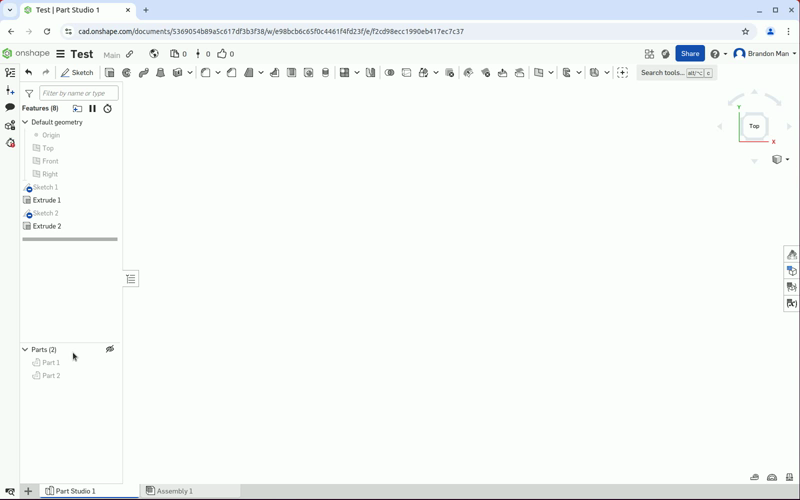
key(shift+s)
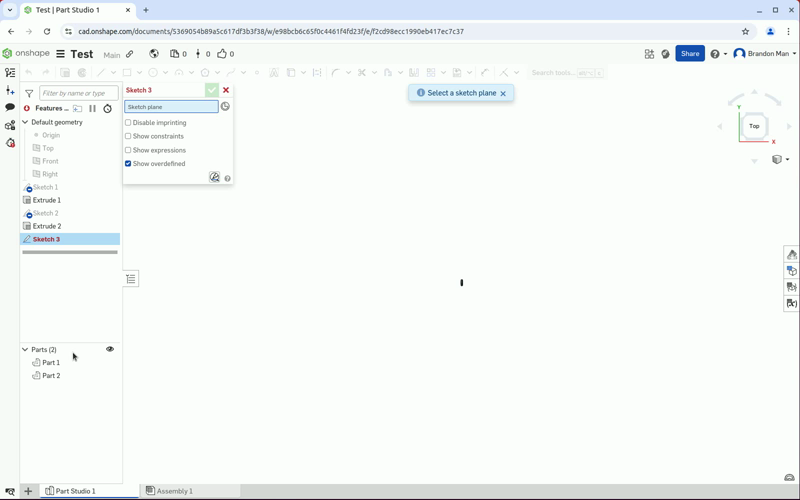
mouse_move(73, 150)
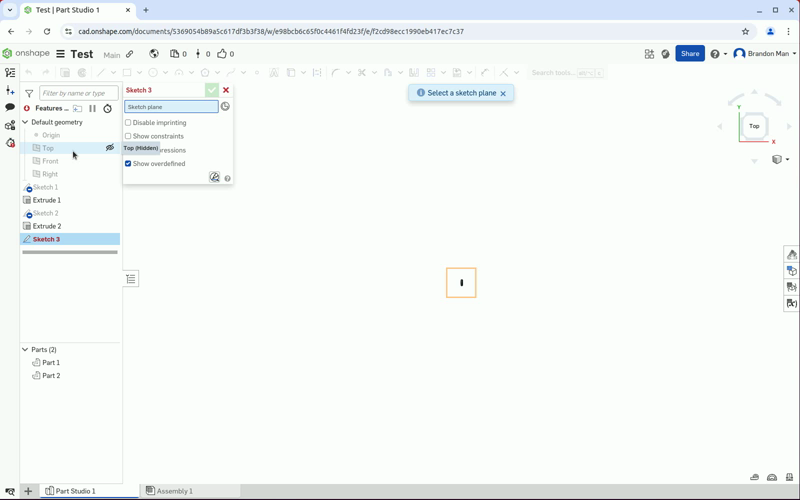
click(73, 150)
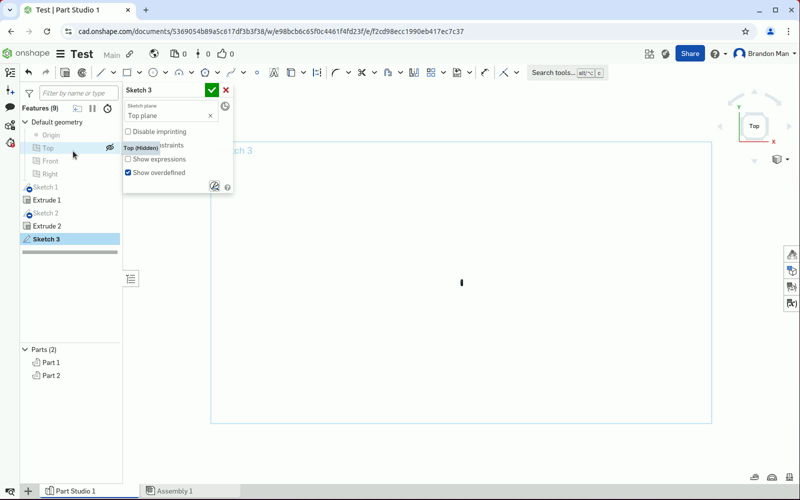
mouse_move(73, 352)
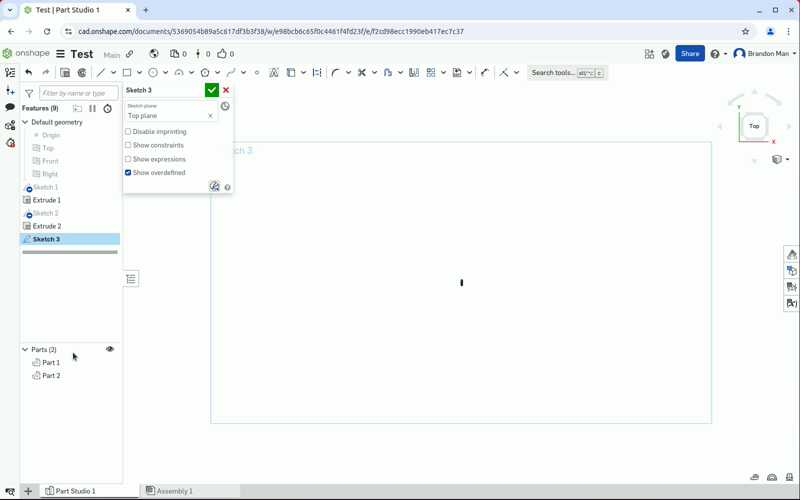
key(y)
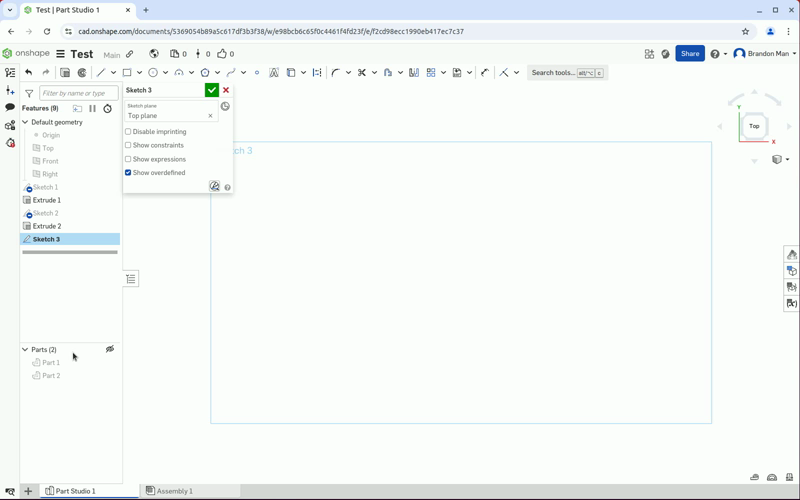
key(l)
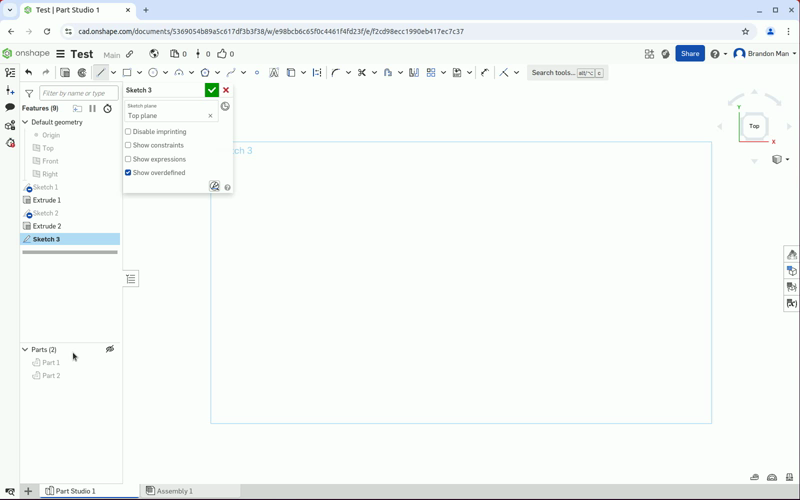
key_down(shift)
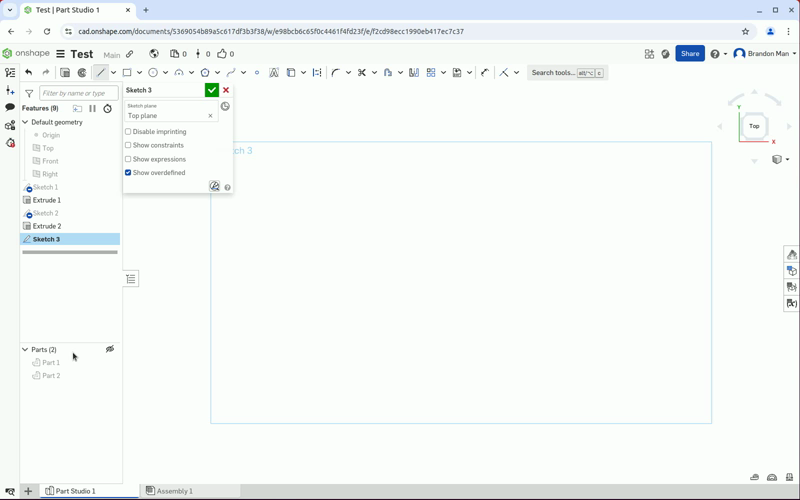
mouse_move(357, 351)
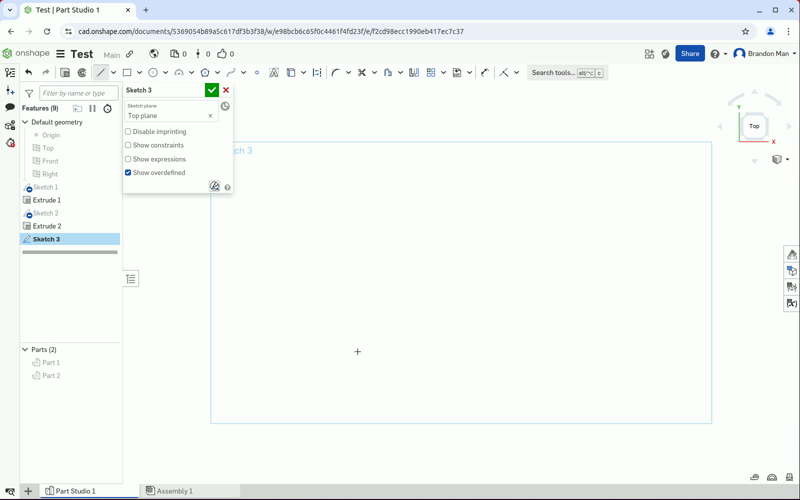
click(357, 351)
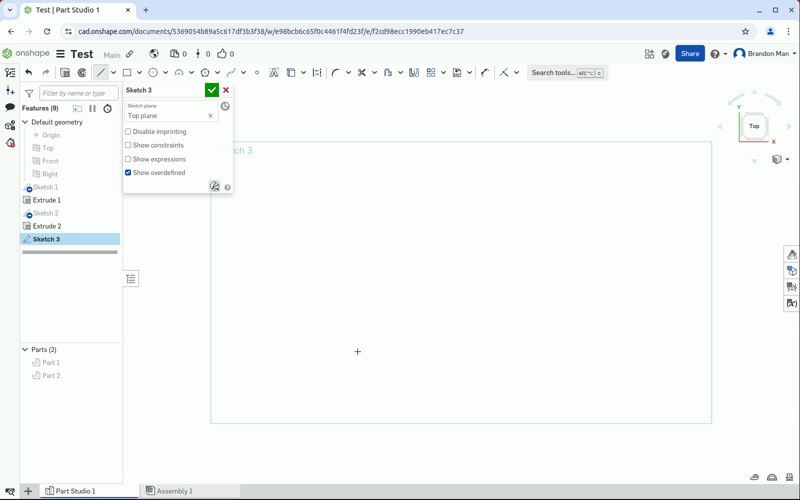
key_up(shift)
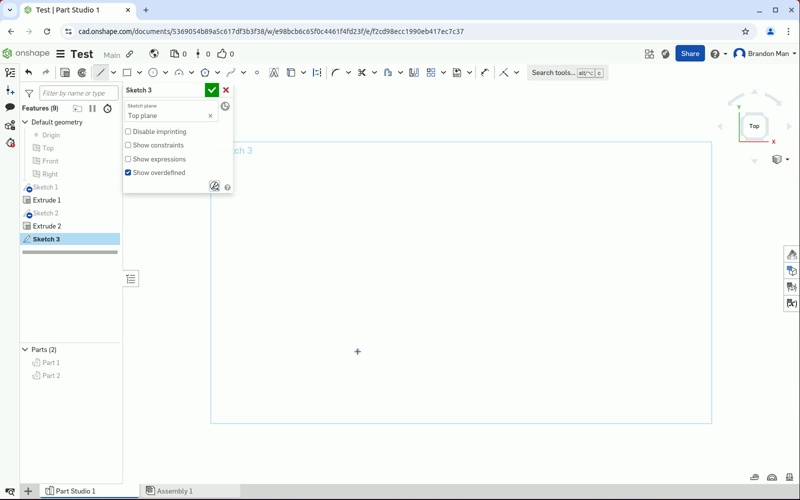
key_down(shift)
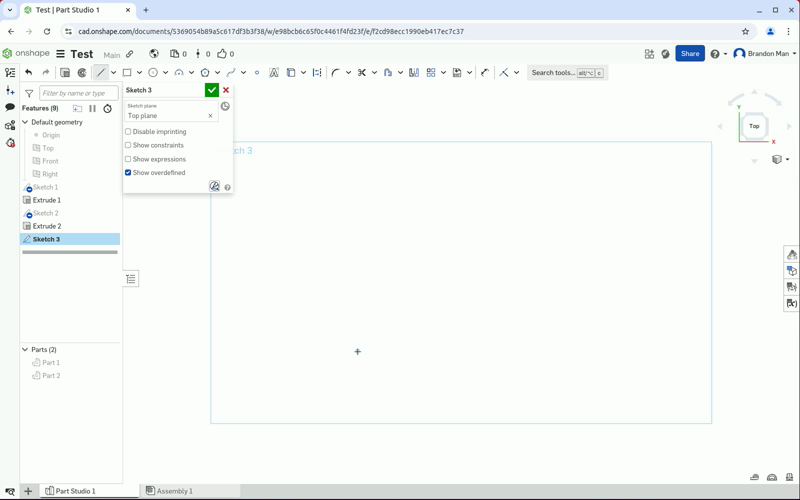
mouse_move(564, 351)
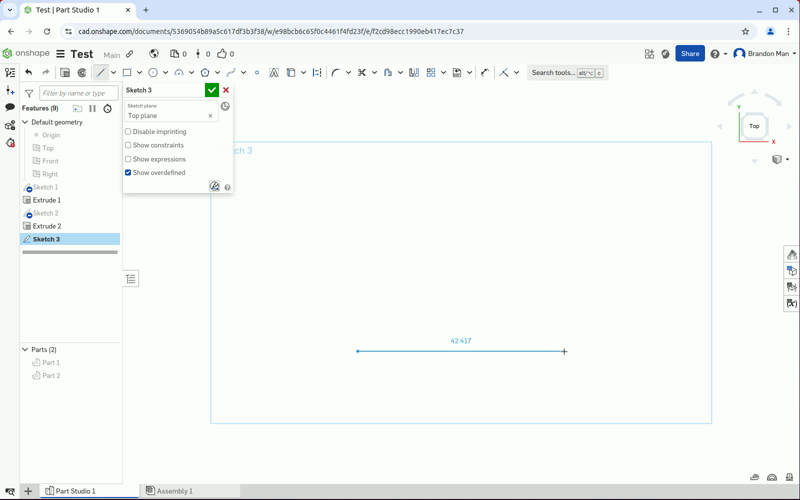
click(564, 351)
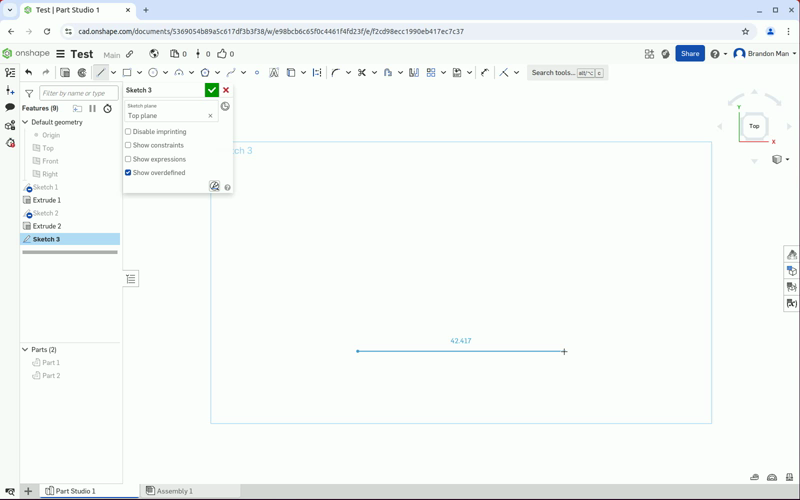
key_up(shift)
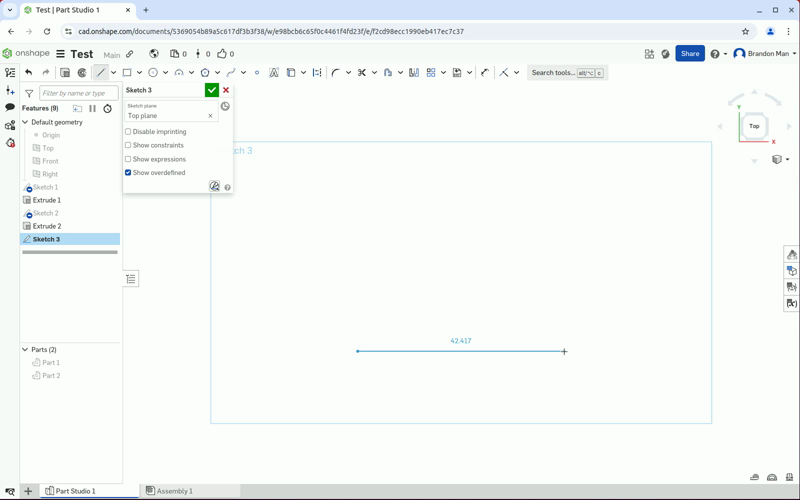
key_down(shift)
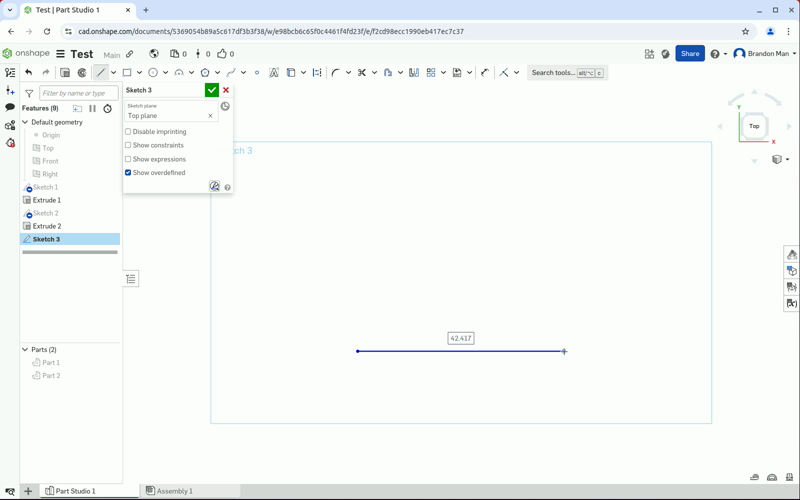
mouse_move(564, 216)
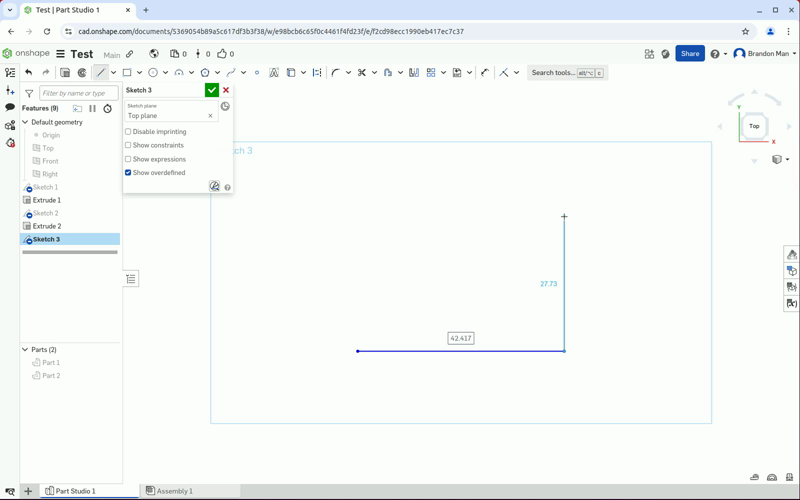
click(564, 216)
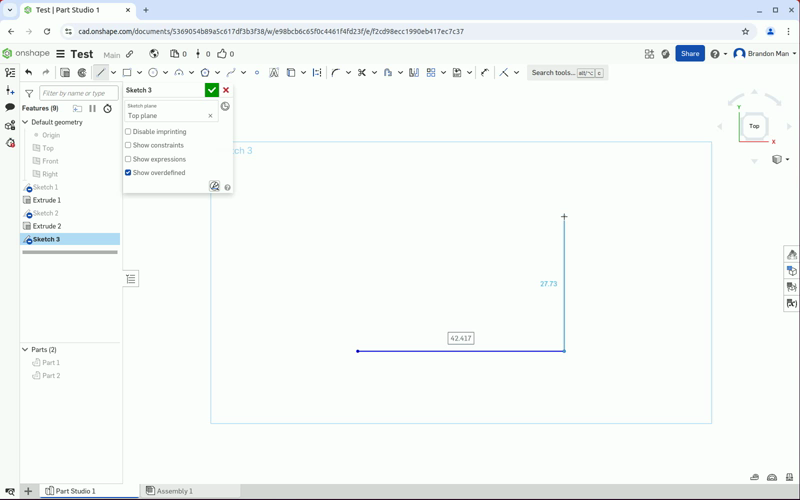
key_up(shift)
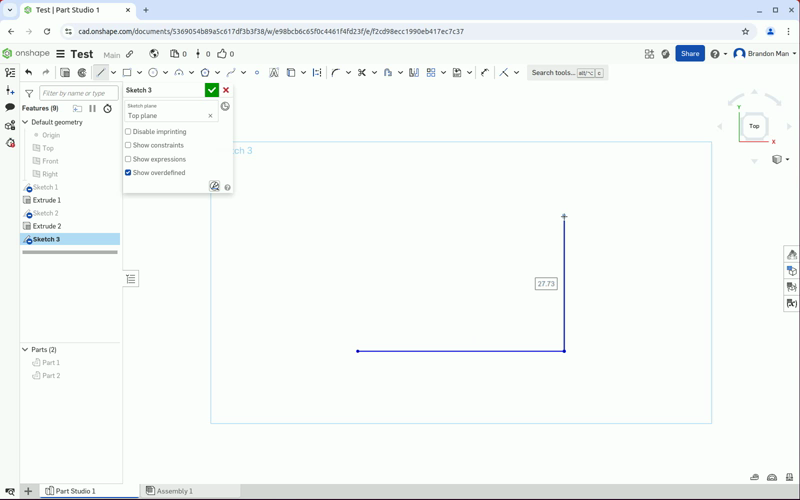
key_down(shift)
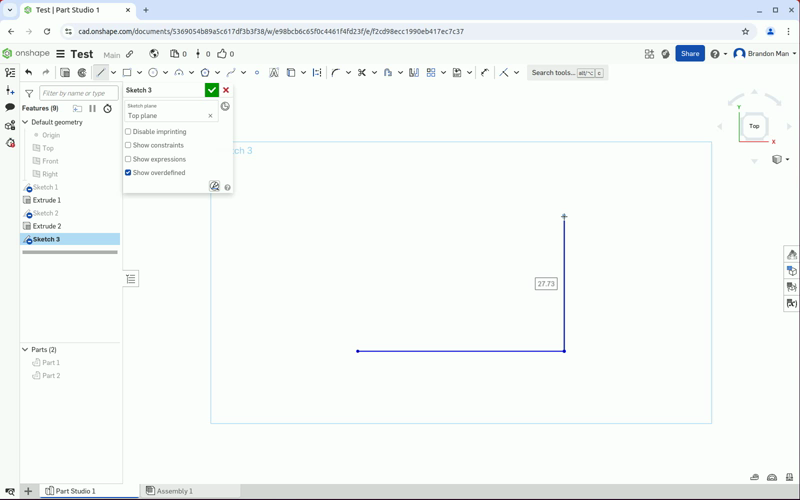
mouse_move(357, 216)
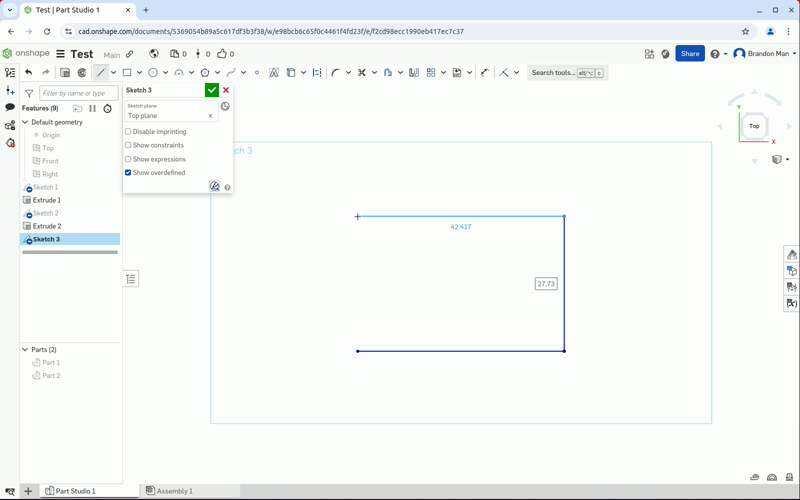
click(357, 216)
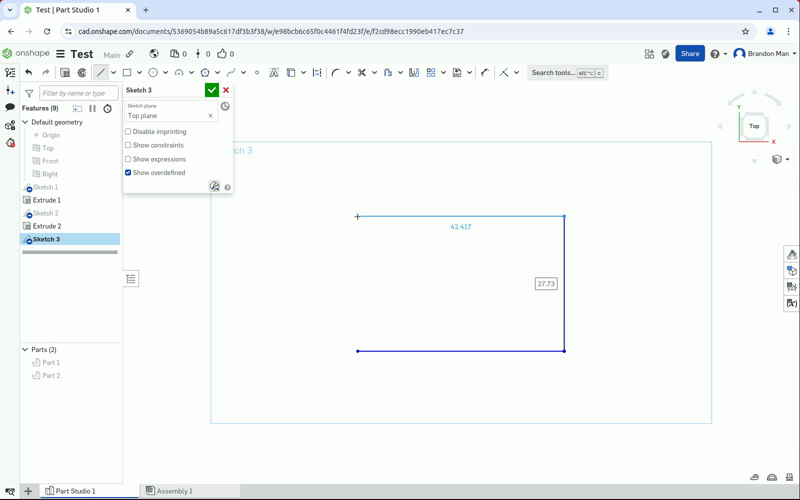
key_up(shift)
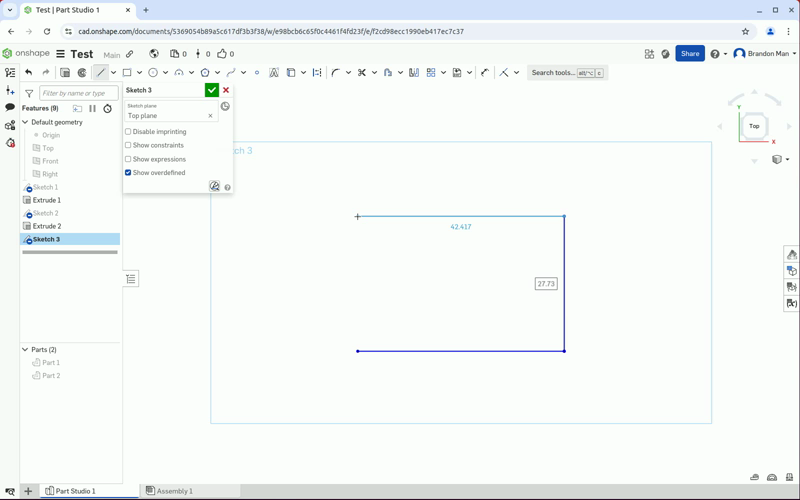
key_down(shift)
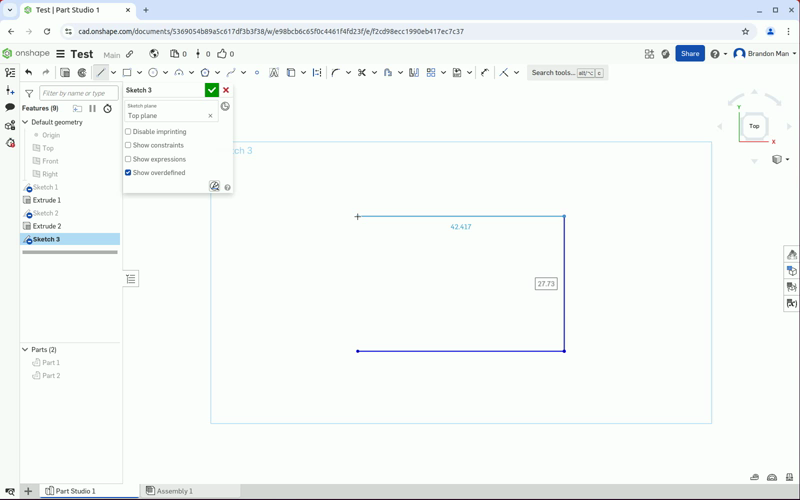
mouse_move(357, 351)
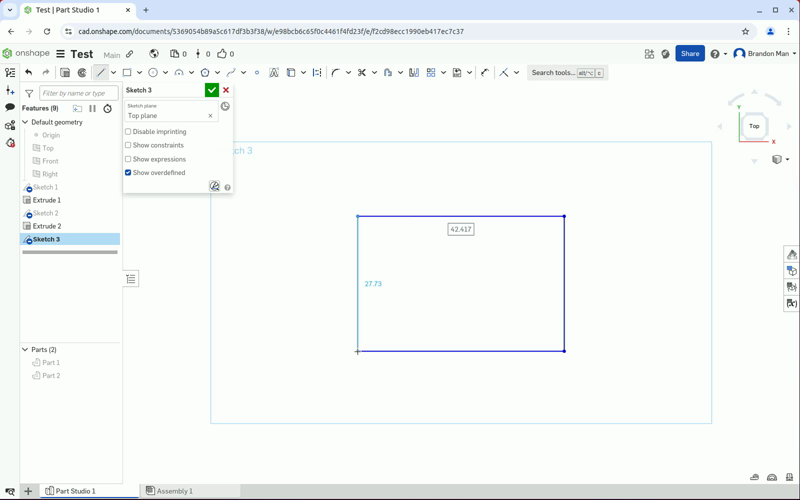
key_up(shift)
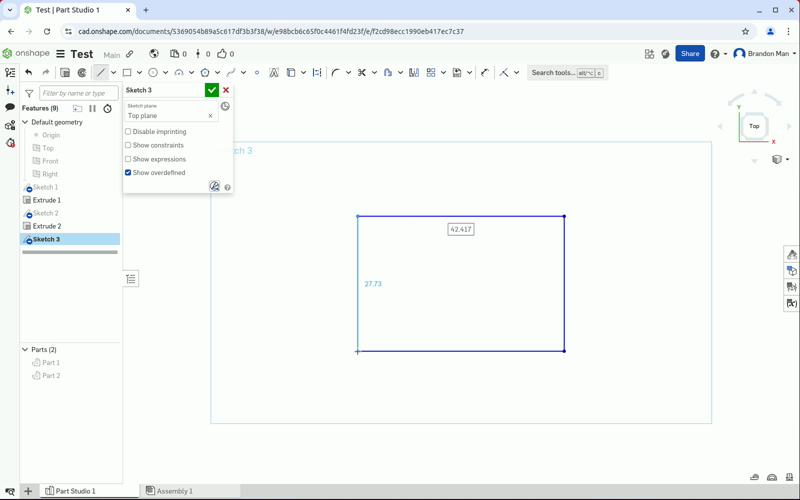
click(357, 351)
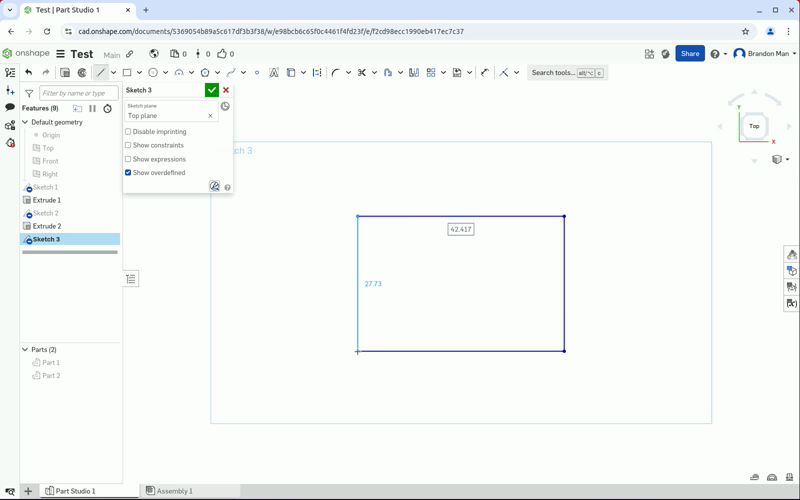
key(esc)
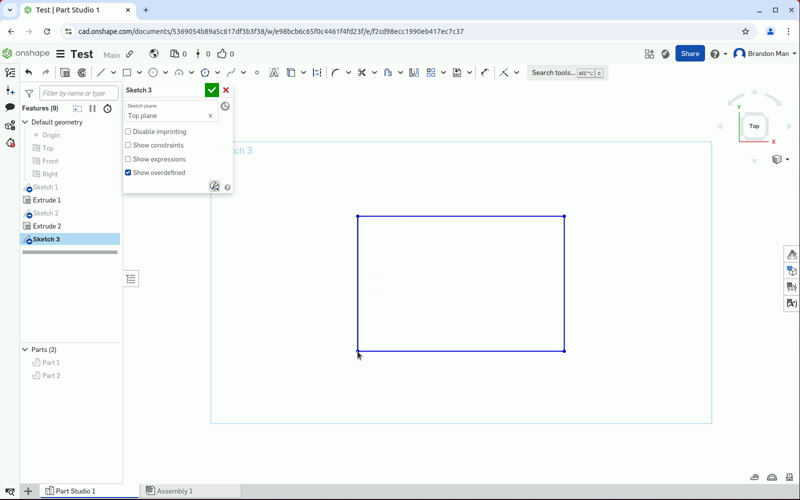
mouse_move(543, 238)
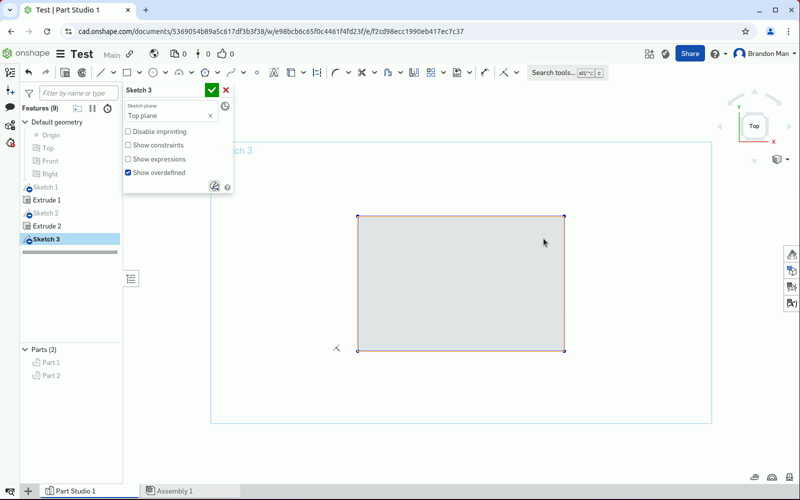
click(543, 238)
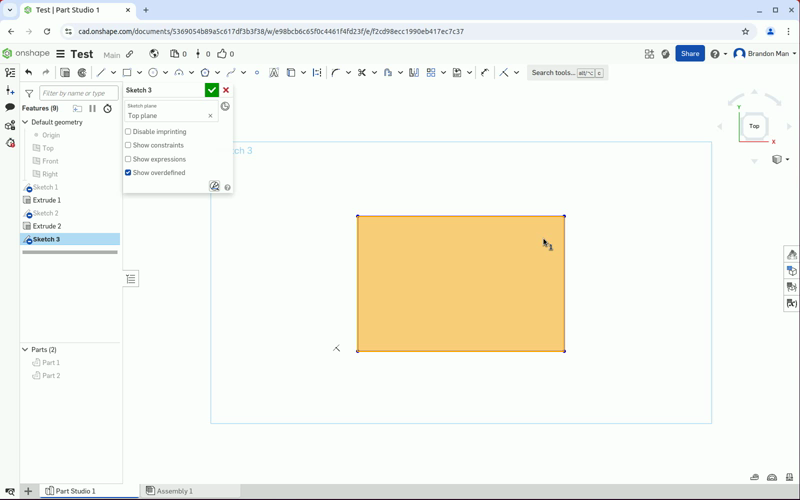
mouse_move(73, 352)
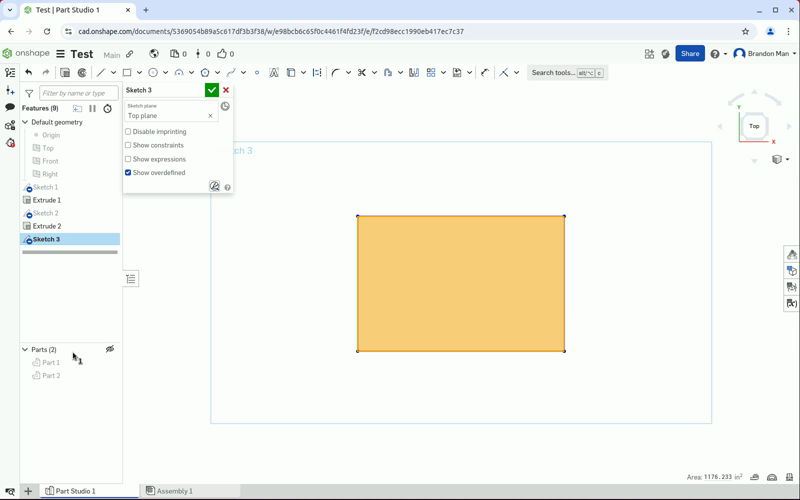
key(shift+y)
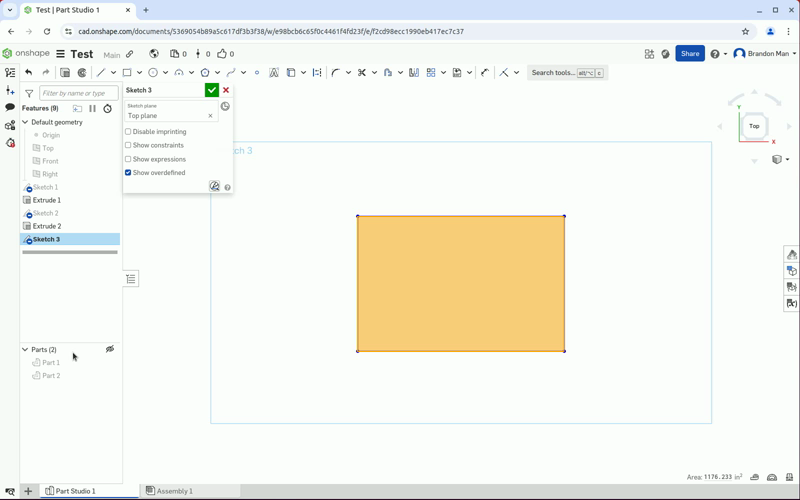
key(shift+e)
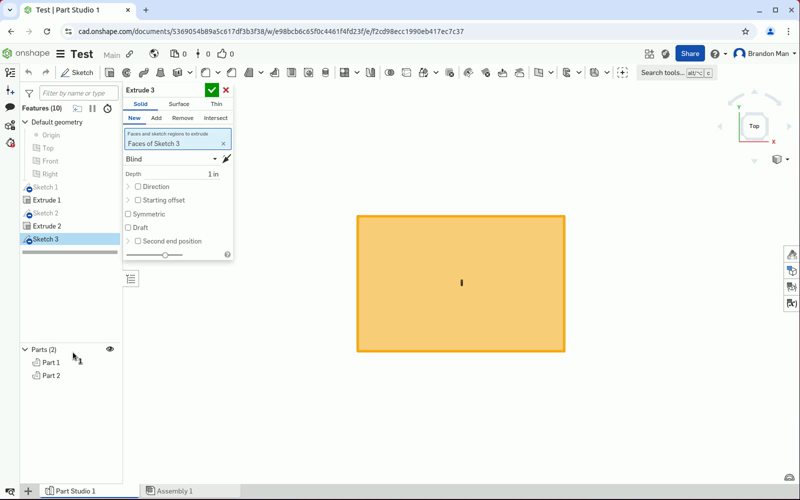
mouse_move(143, 106)
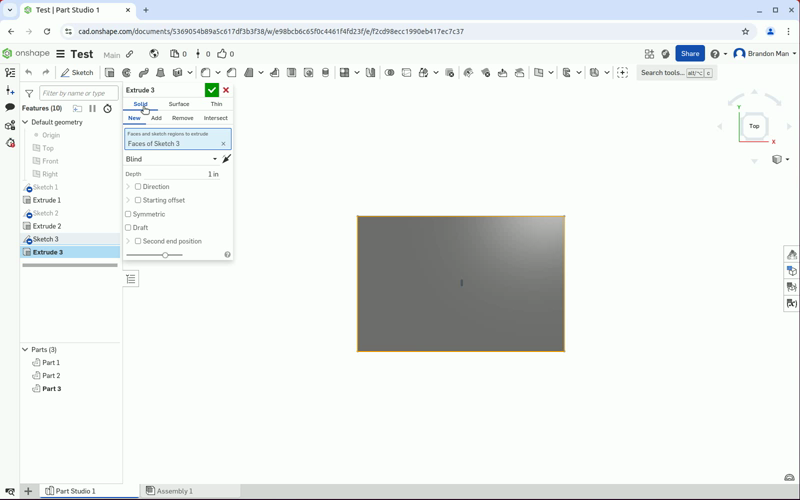
click(143, 106)
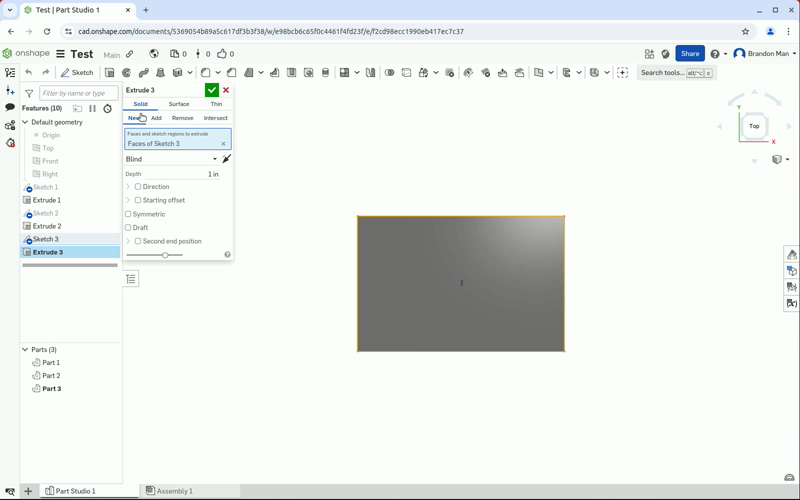
mouse_move(137, 120)
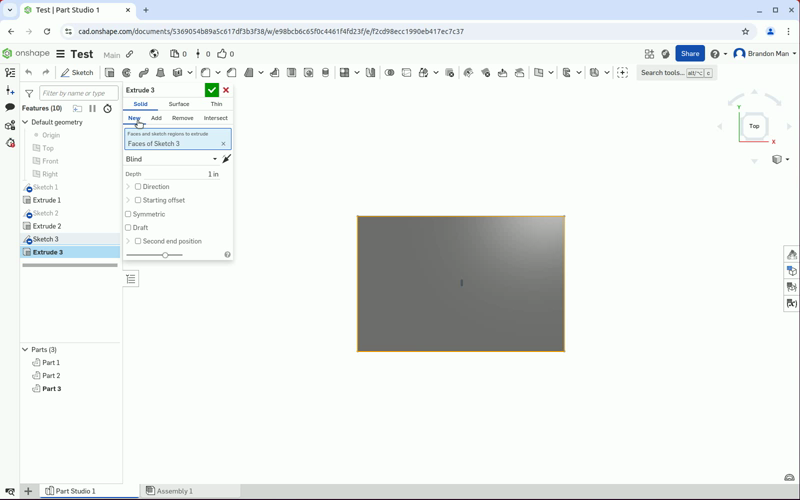
click(137, 120)
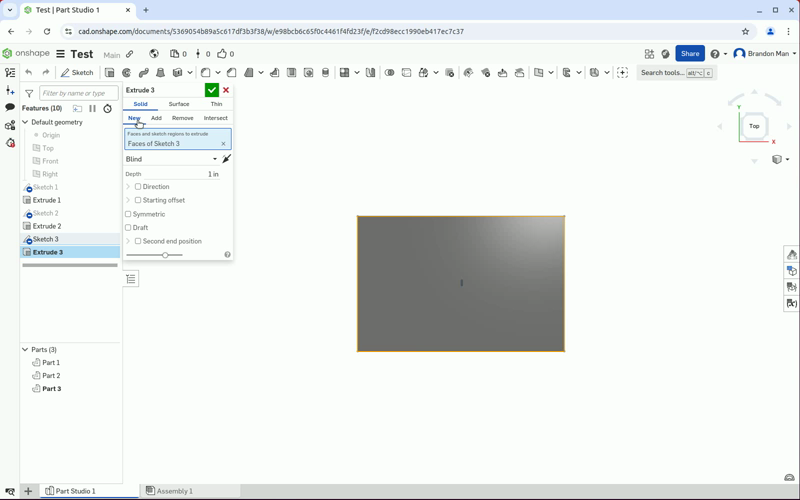
key(tab, 4)
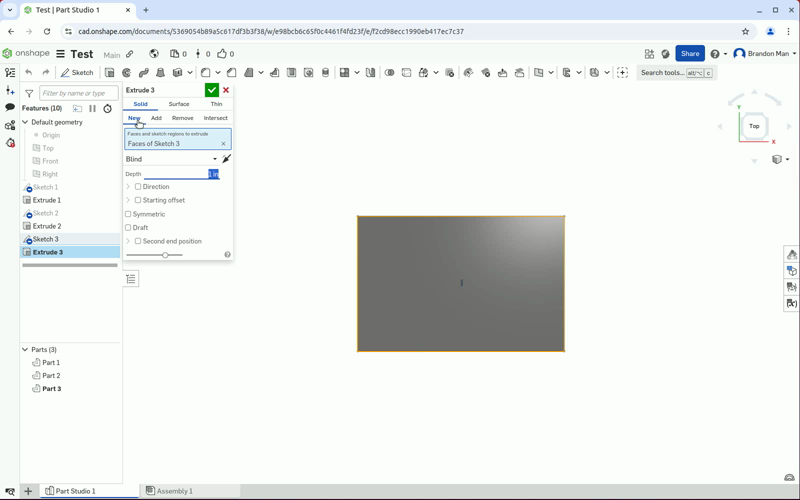
text(23.108)
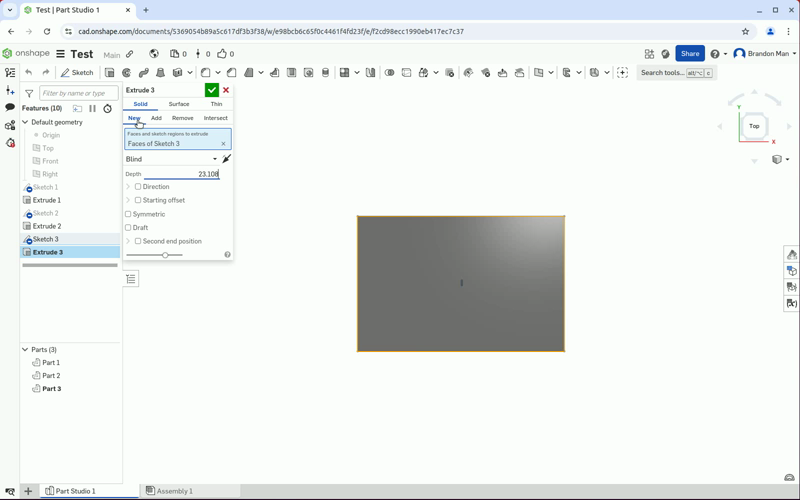
key(enter)
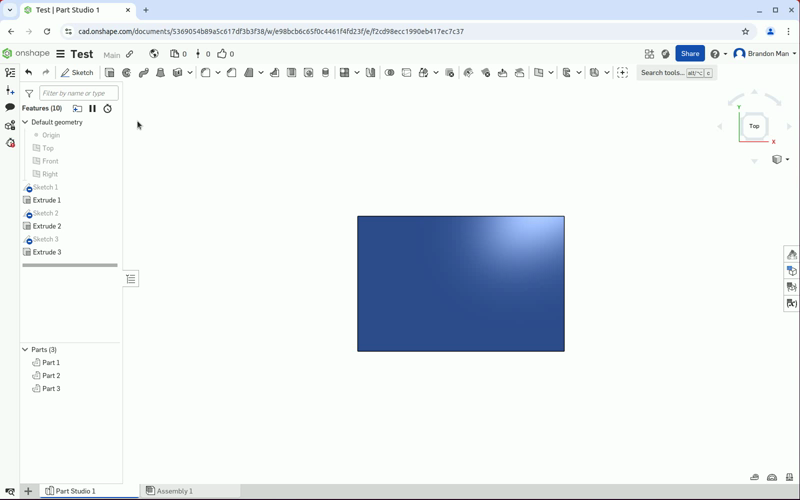
key(shift+h)
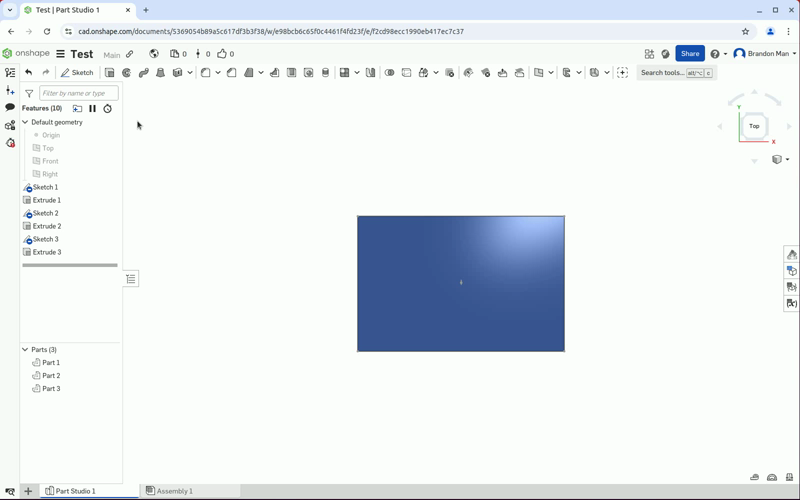
key(shift+h)
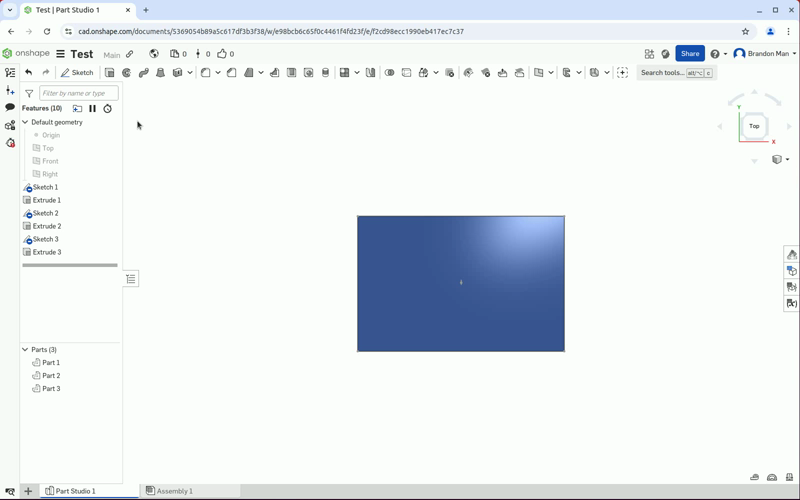
key(shift+7)
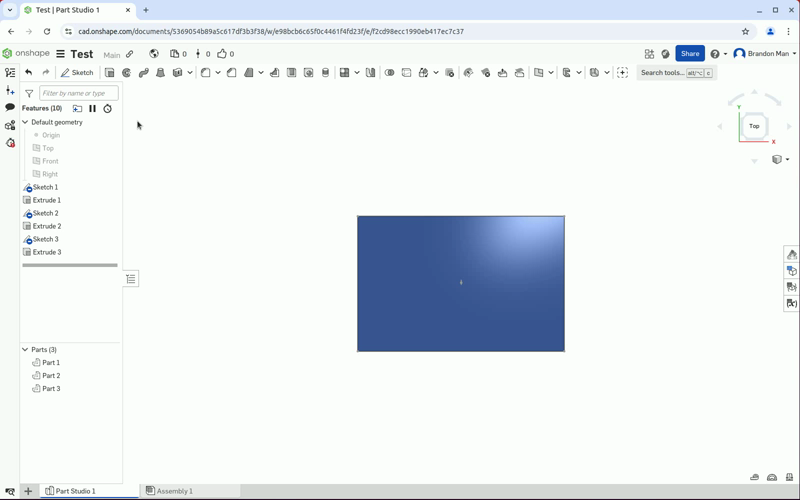
key(up, 3)
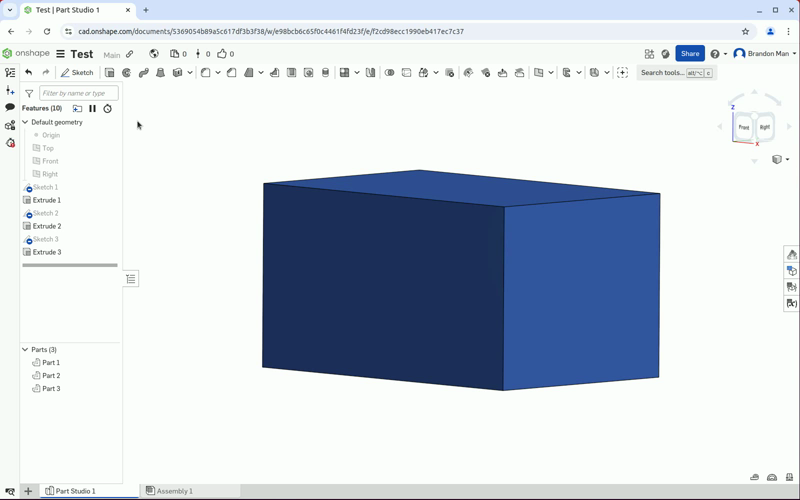
key(left, 3)
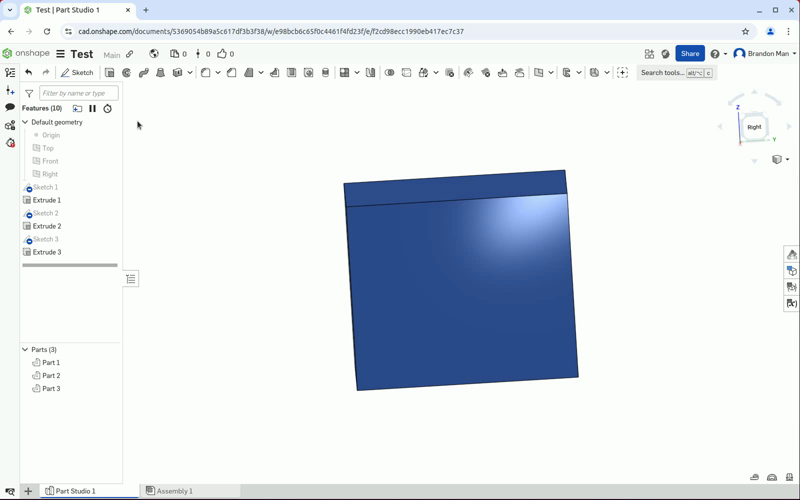
key(right, 3)
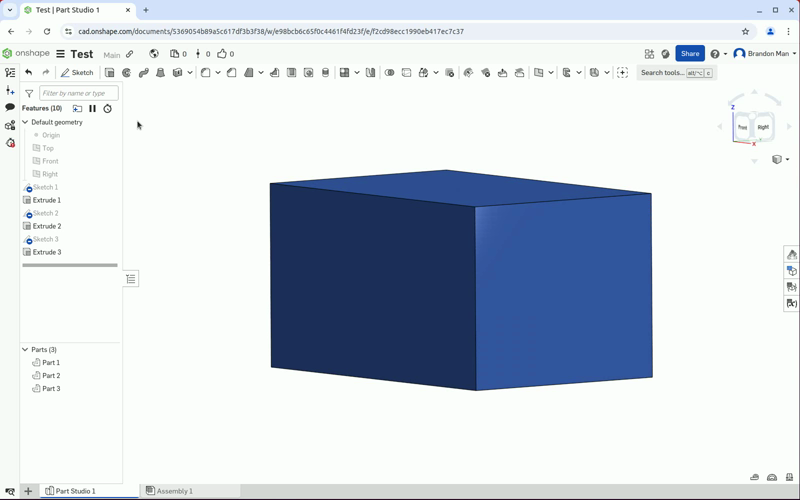
key(down, 3)
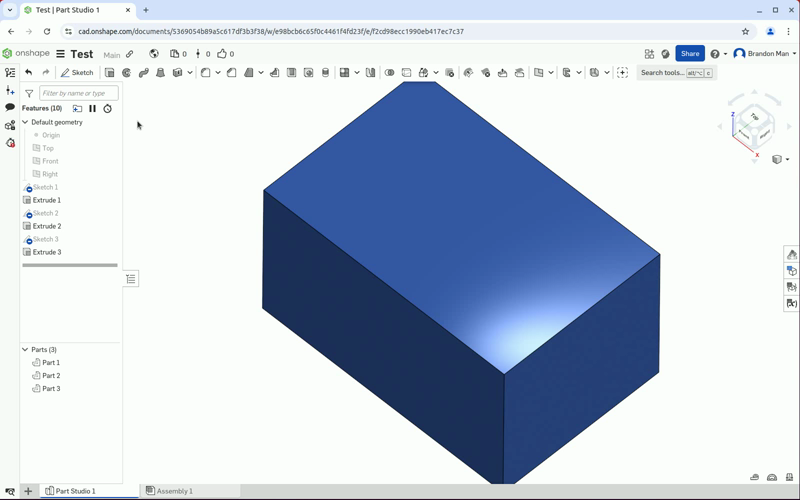
mouse_move(73, 189)
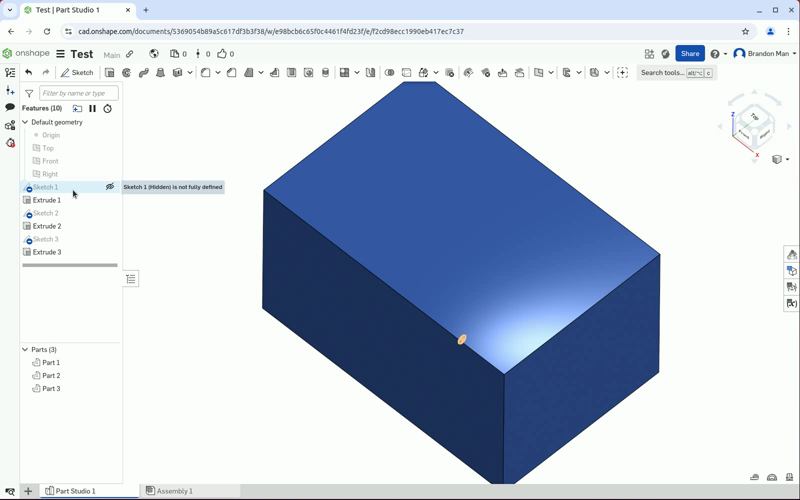
click(73, 189)